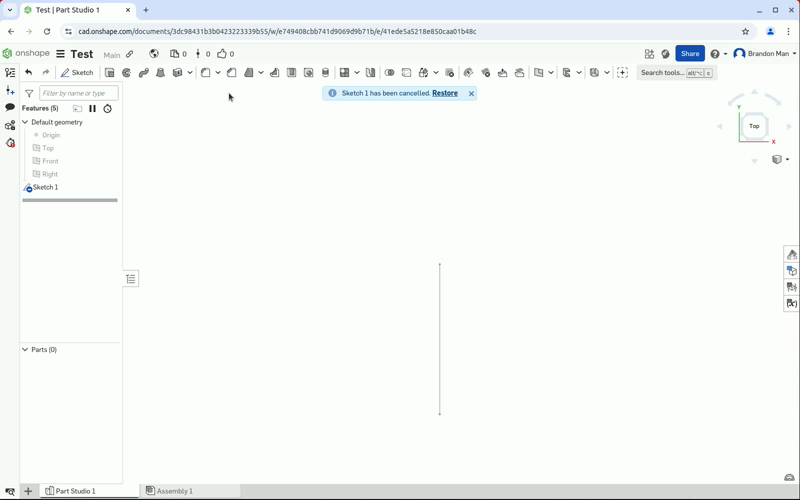
key(shift+h)
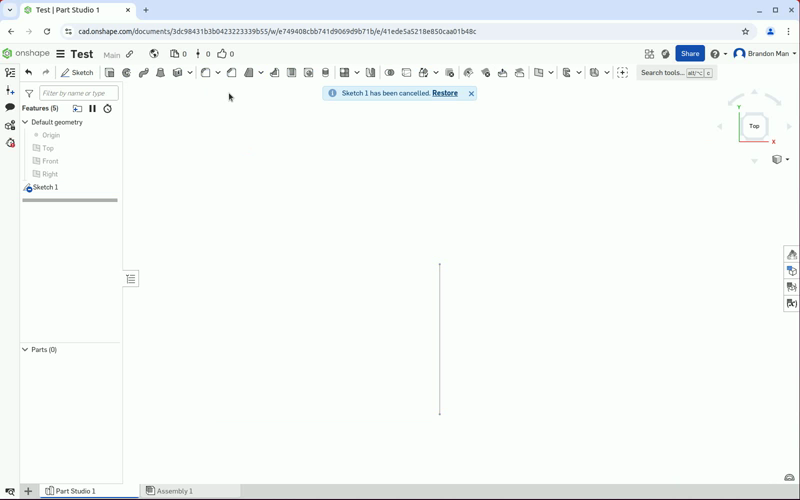
key(shift+s)
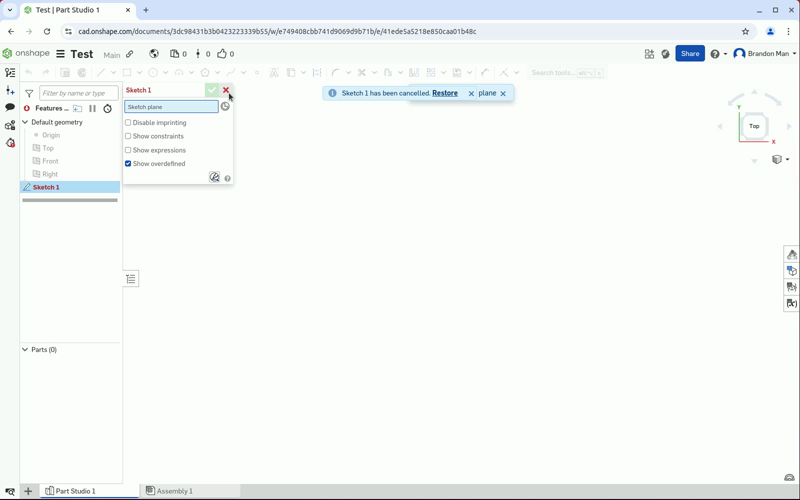
mouse_move(73, 150)
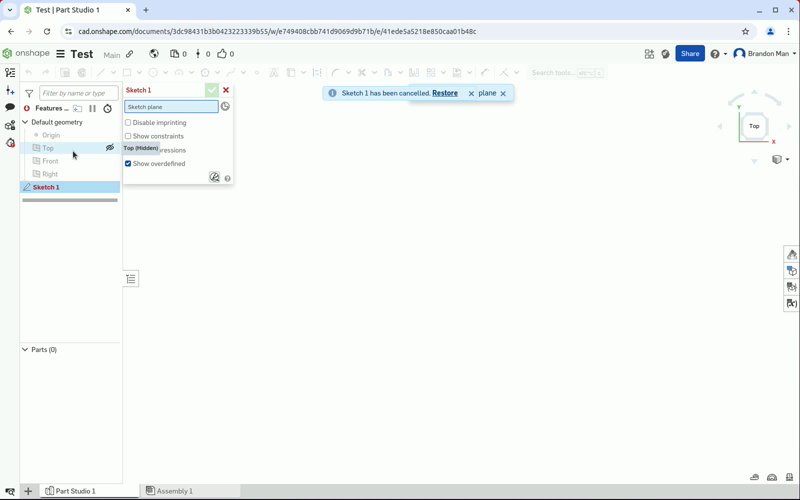
click(73, 150)
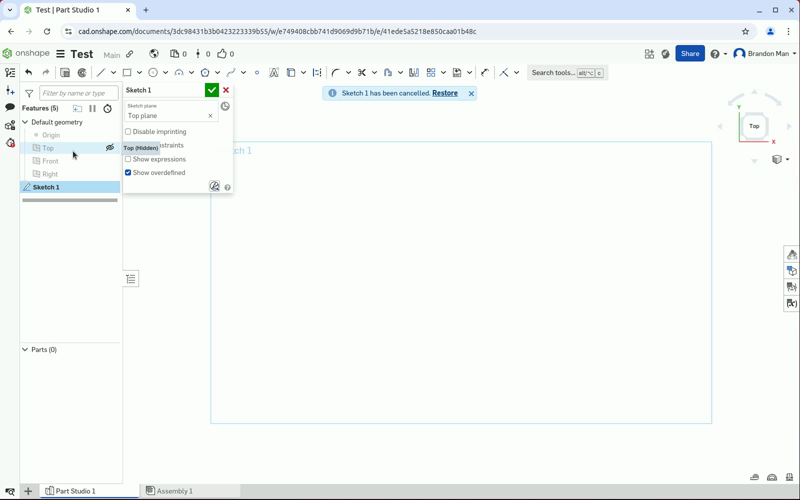
mouse_move(73, 352)
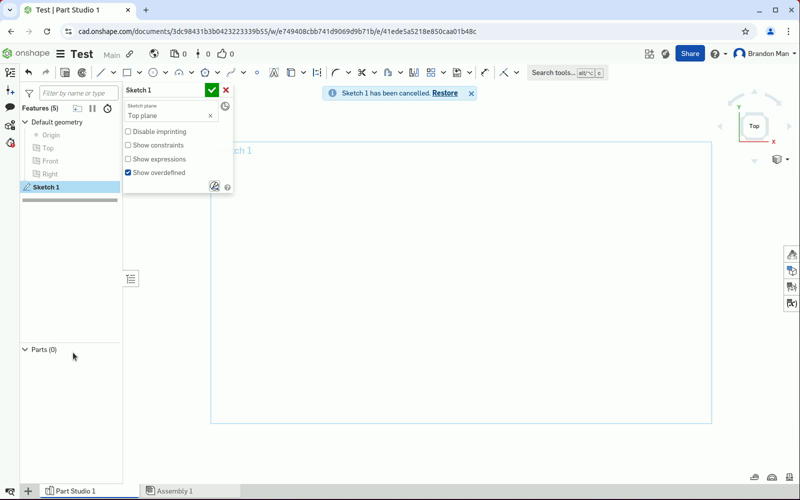
key(y)
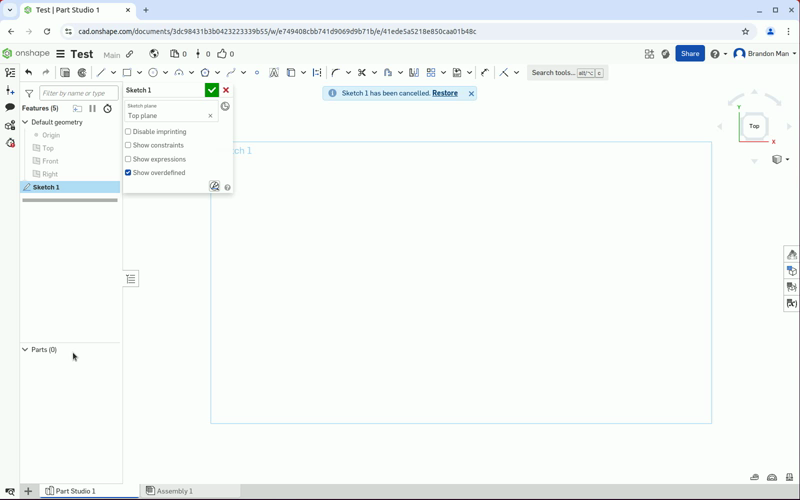
key(l)
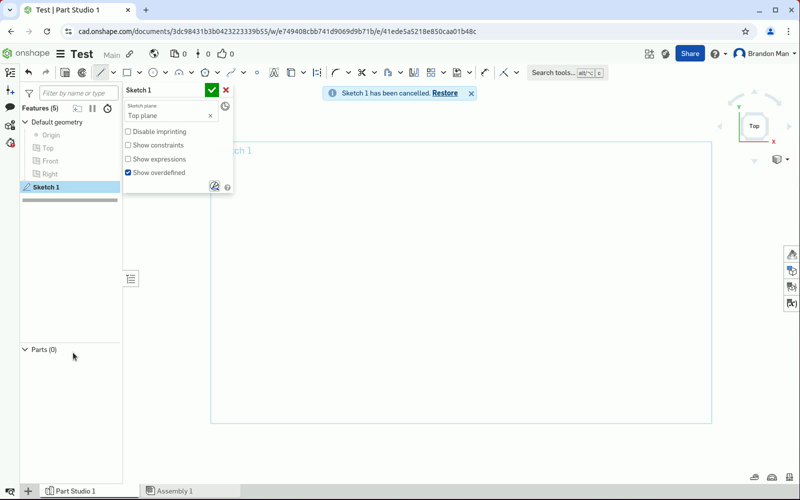
key_down(shift)
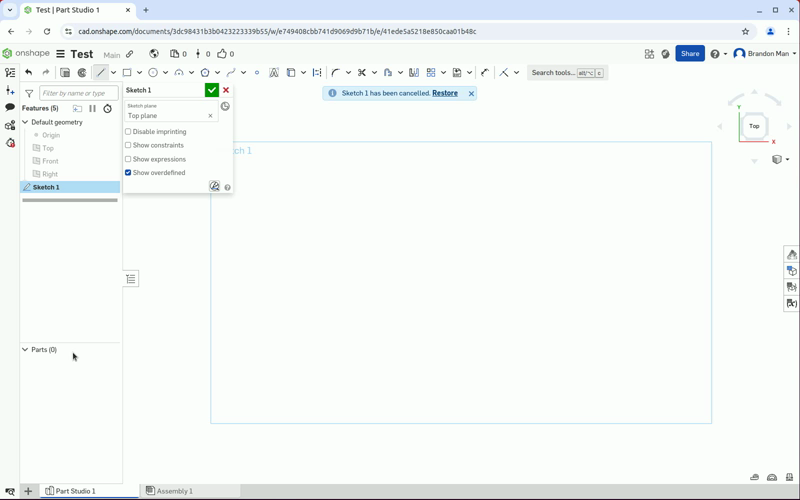
mouse_move(348, 342)
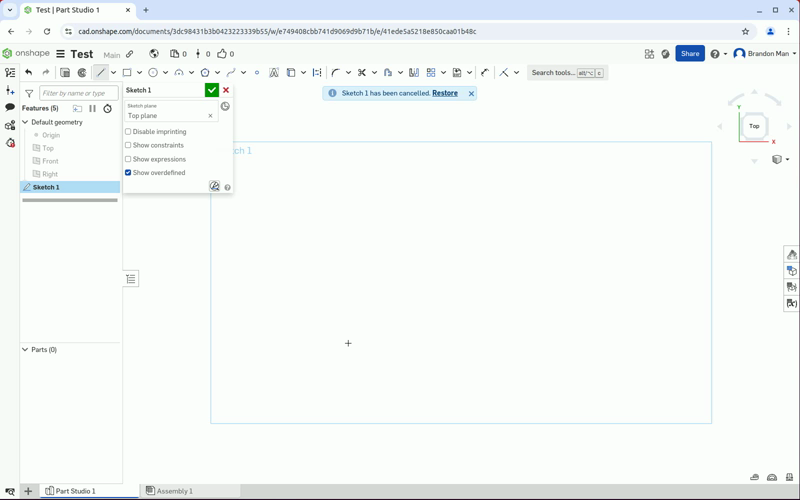
click(348, 342)
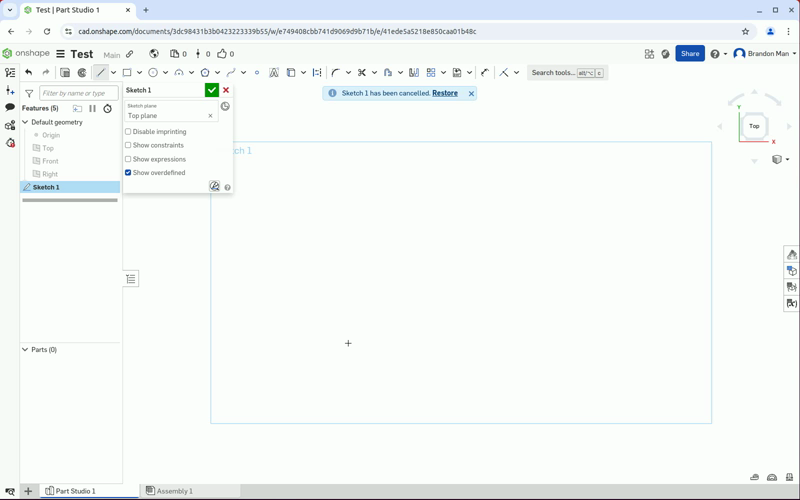
key_up(shift)
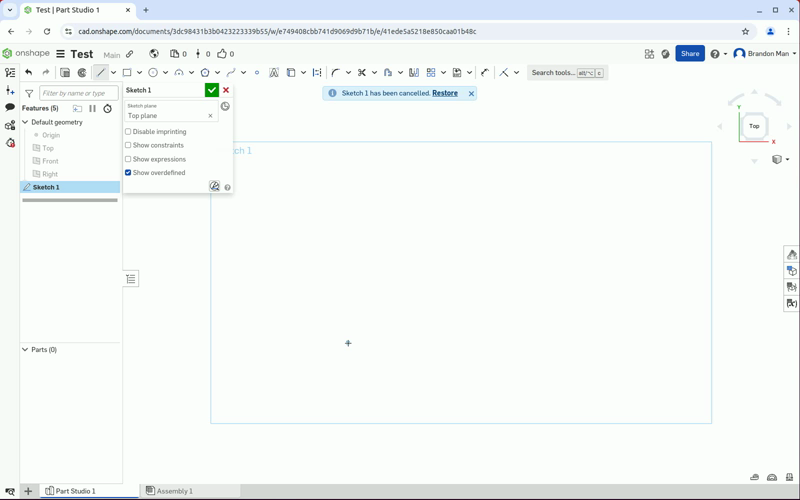
key_down(shift)
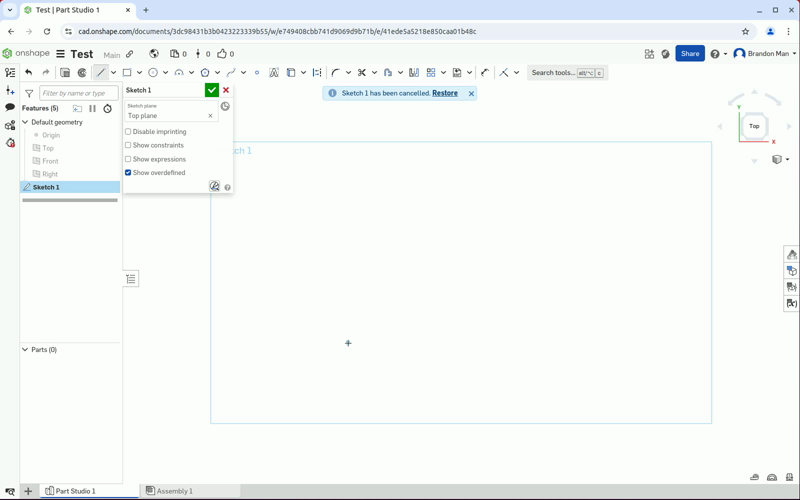
mouse_move(572, 342)
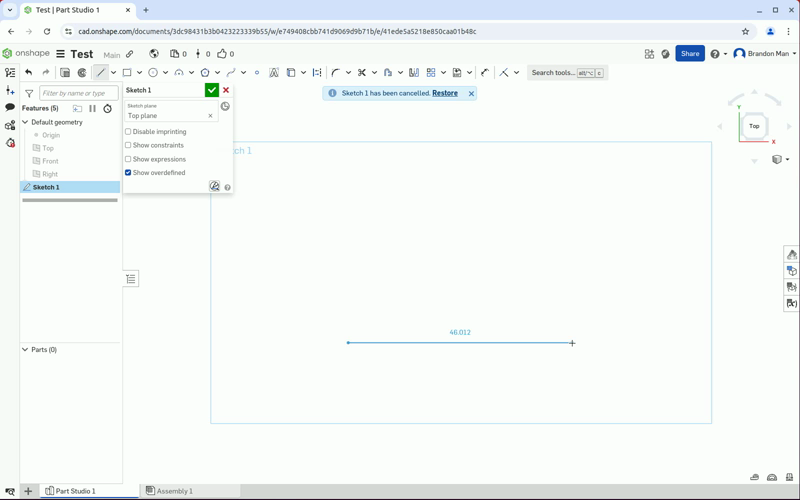
click(572, 342)
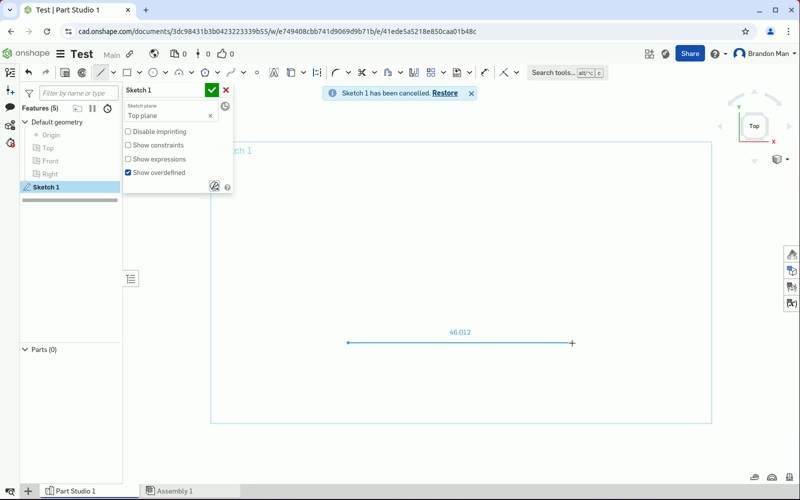
key_up(shift)
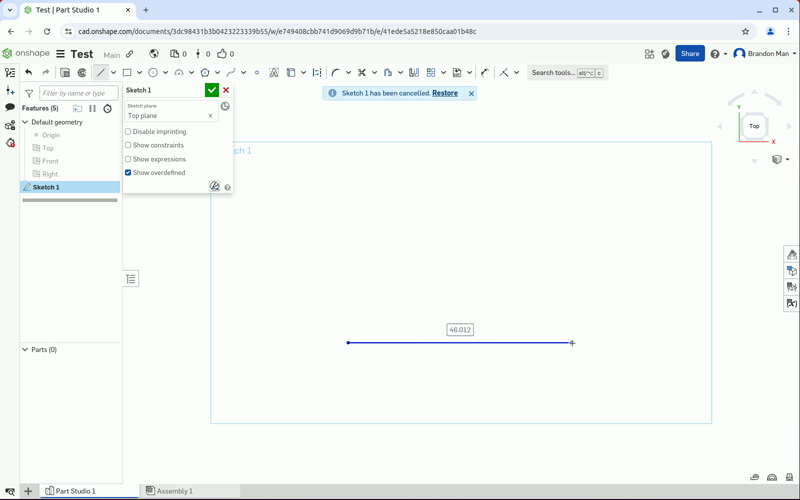
key_down(shift)
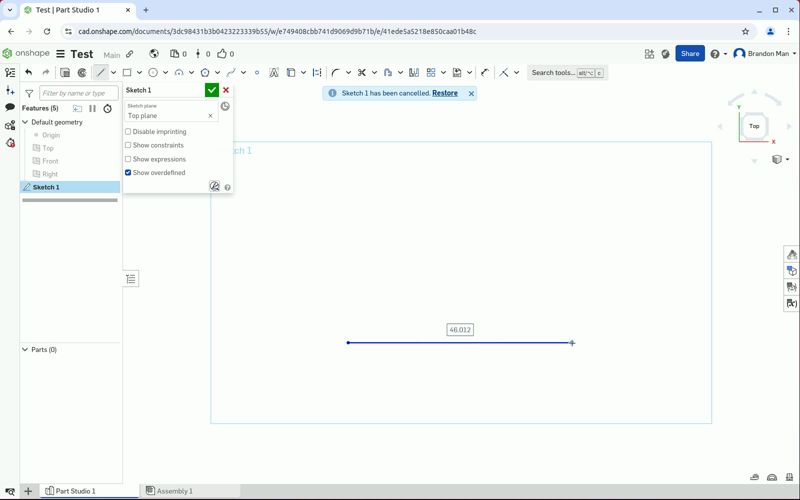
mouse_move(572, 222)
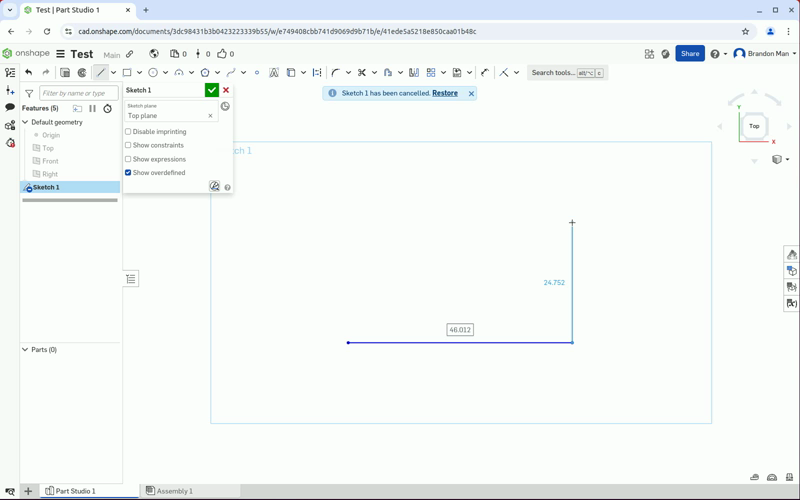
click(572, 222)
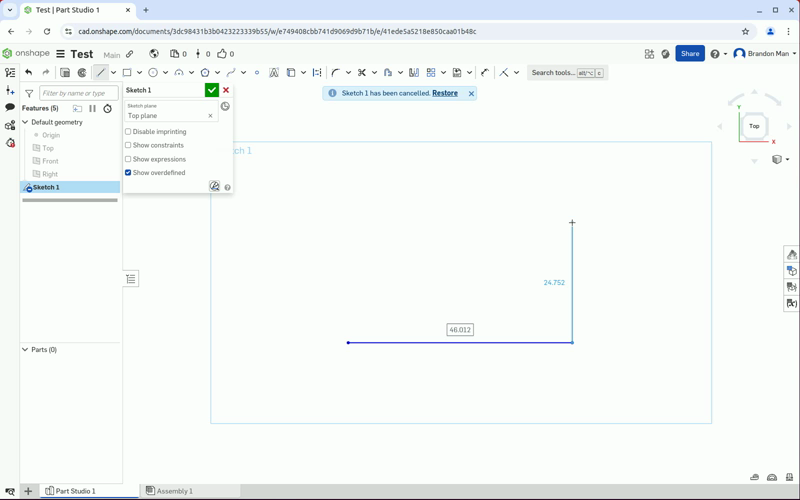
key_up(shift)
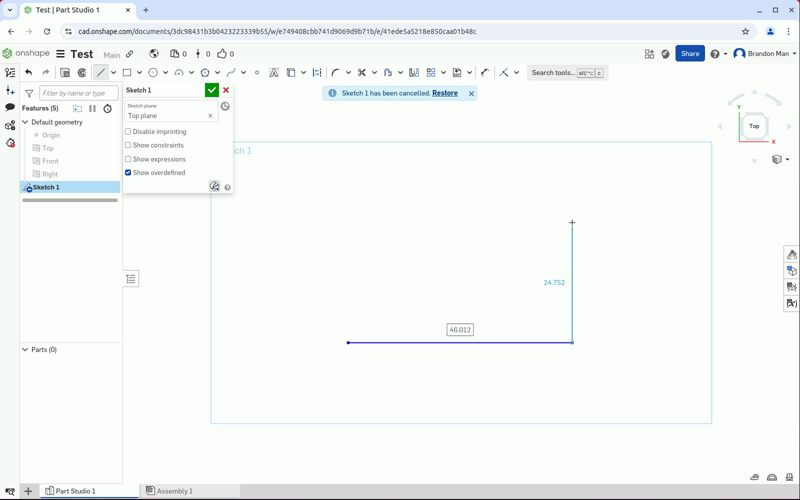
key_down(shift)
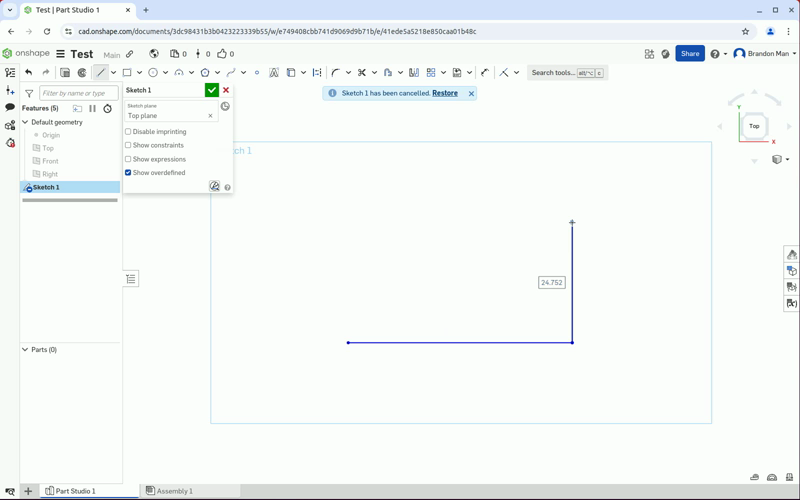
mouse_move(348, 222)
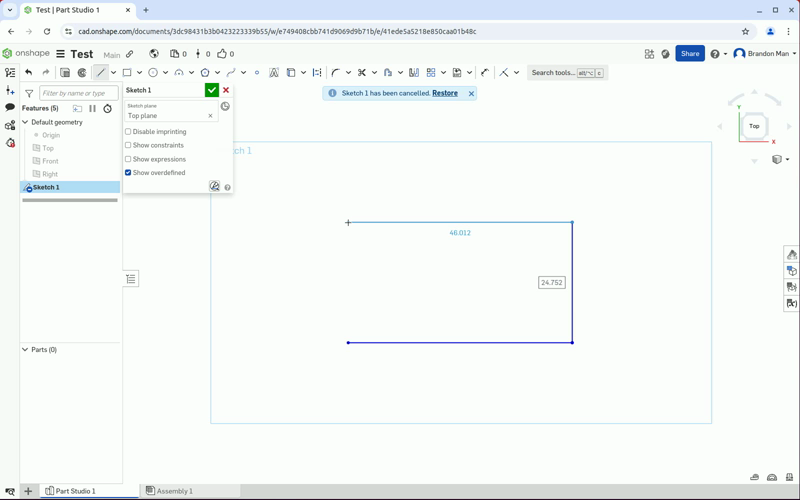
click(348, 222)
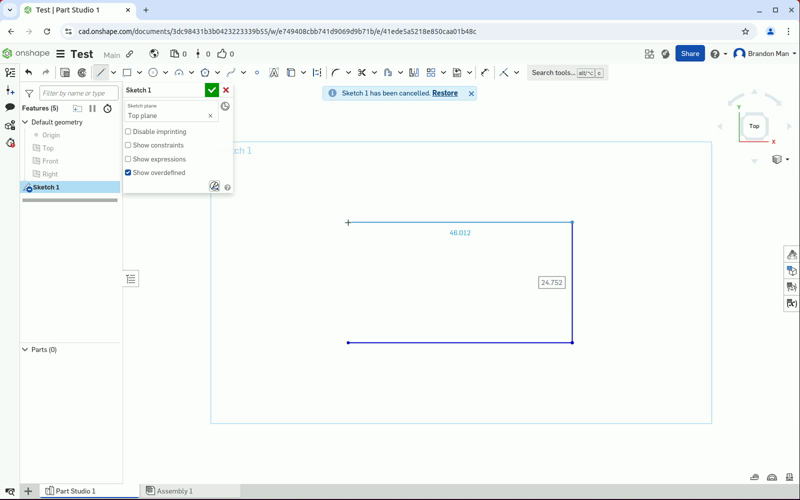
key_up(shift)
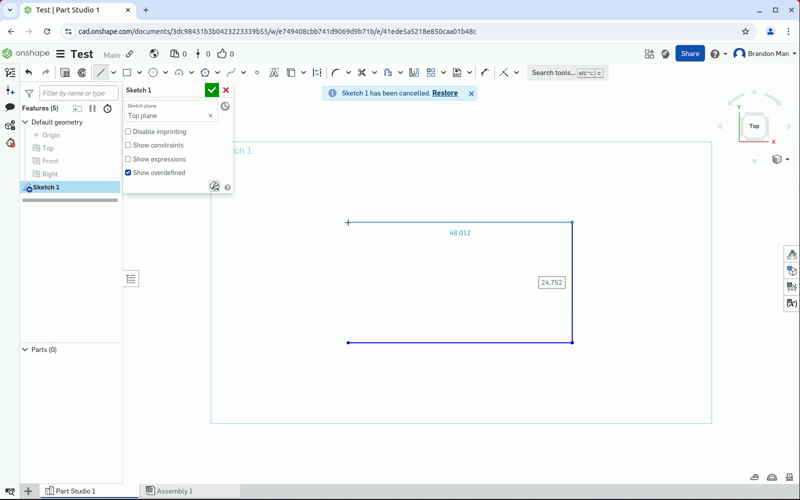
key_down(shift)
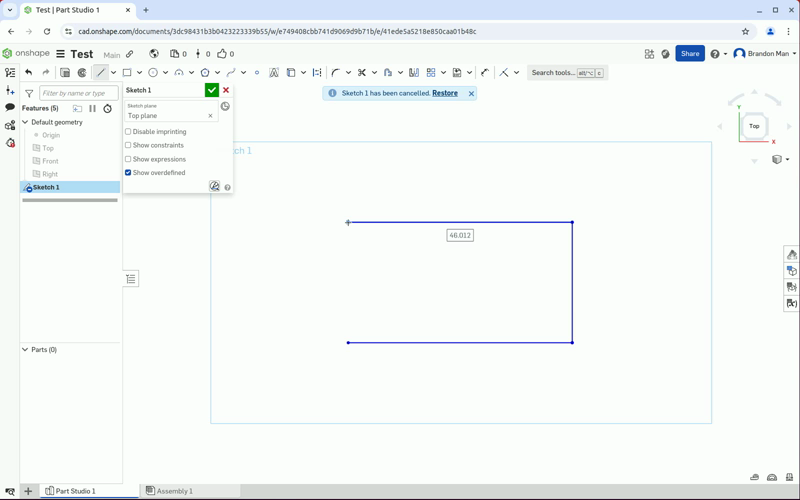
mouse_move(348, 342)
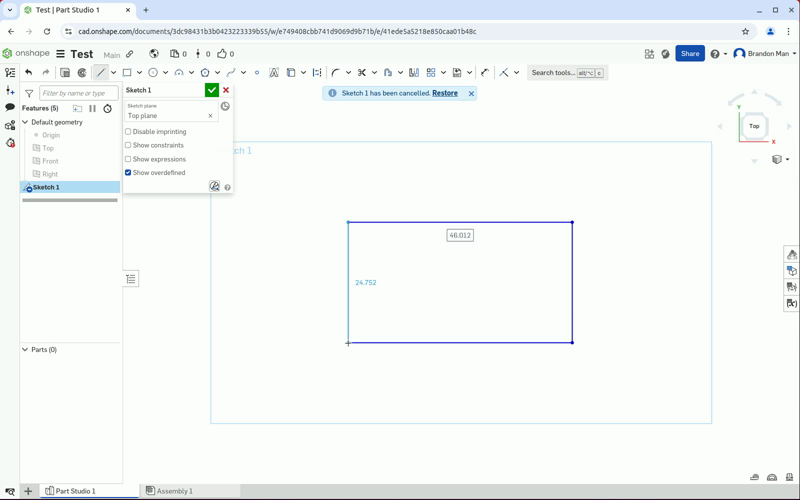
key_up(shift)
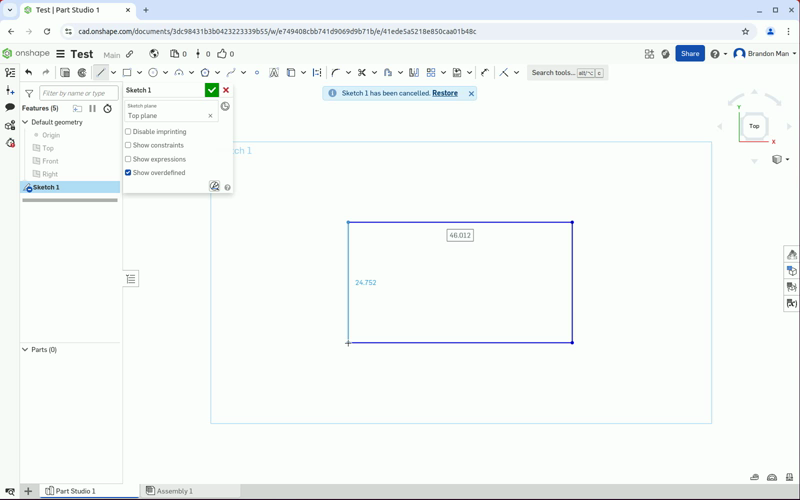
click(348, 342)
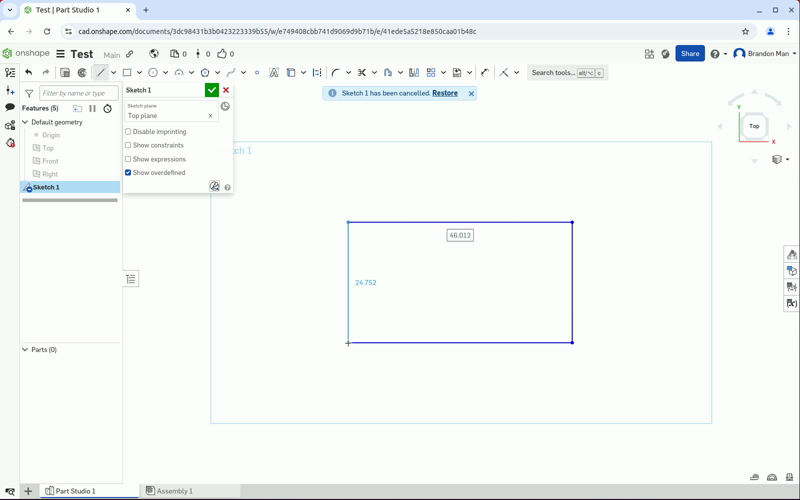
key(esc)
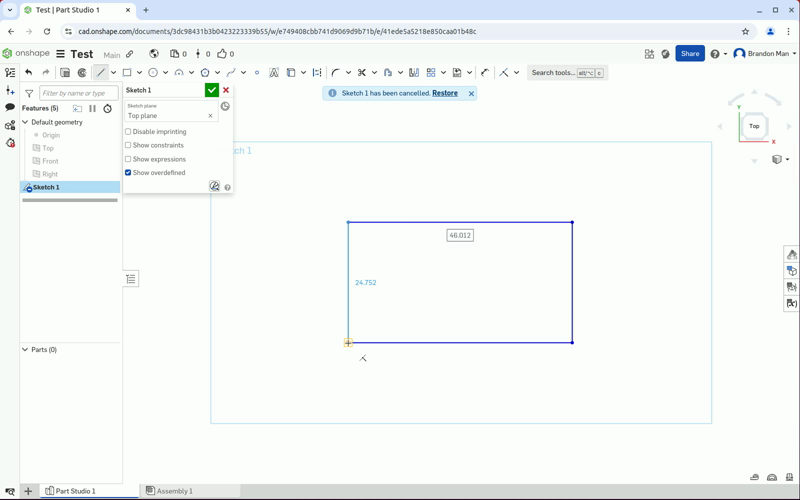
key(l)
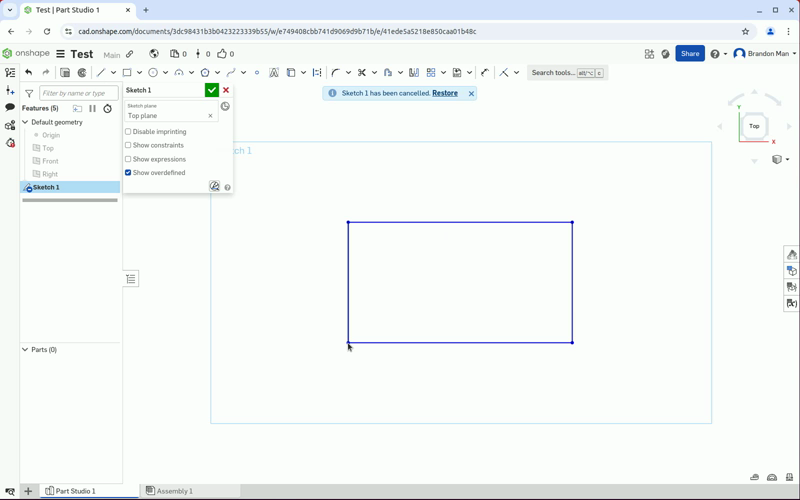
key_down(shift)
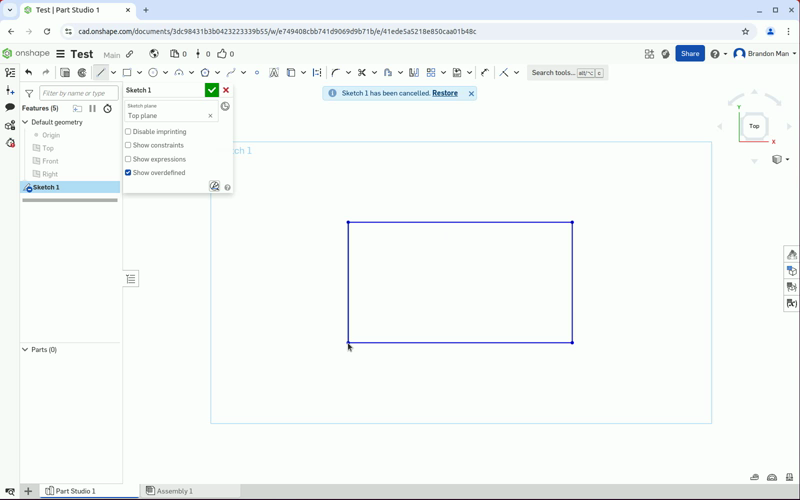
mouse_move(355, 335)
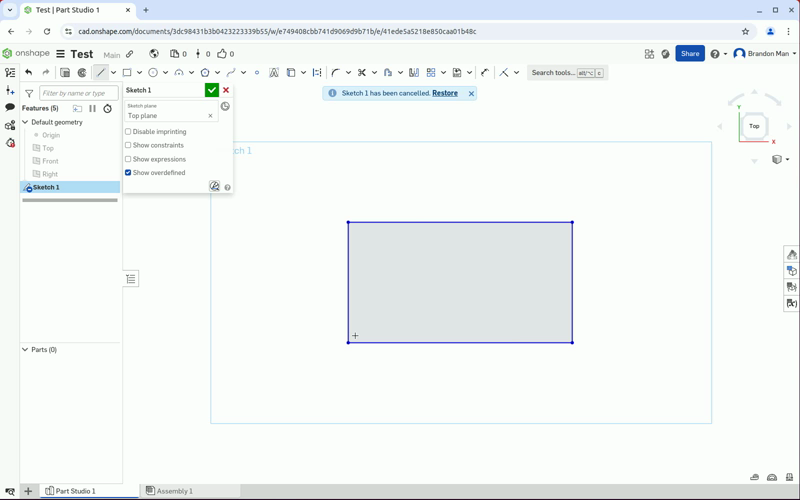
click(355, 335)
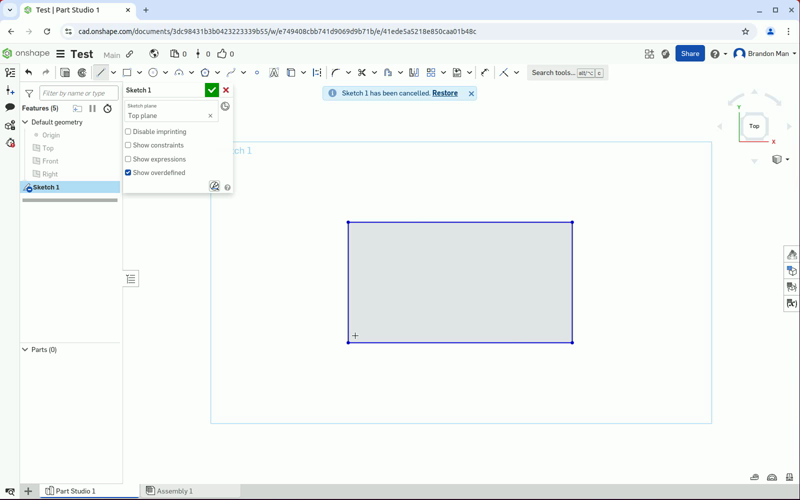
key_up(shift)
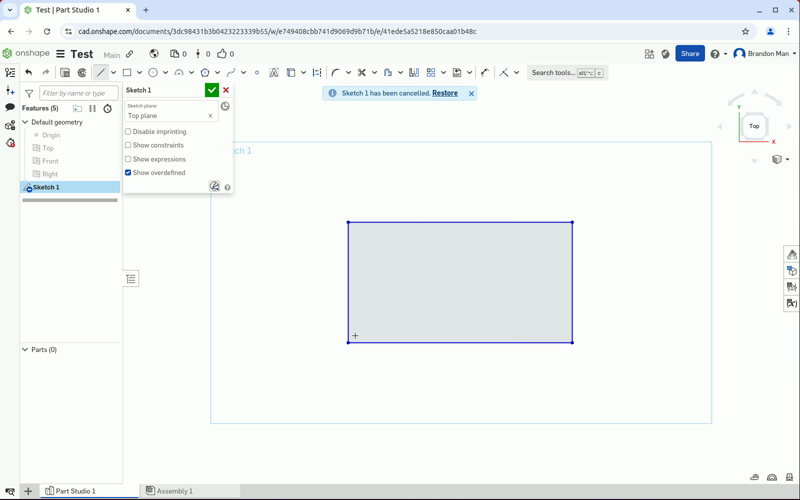
key_down(shift)
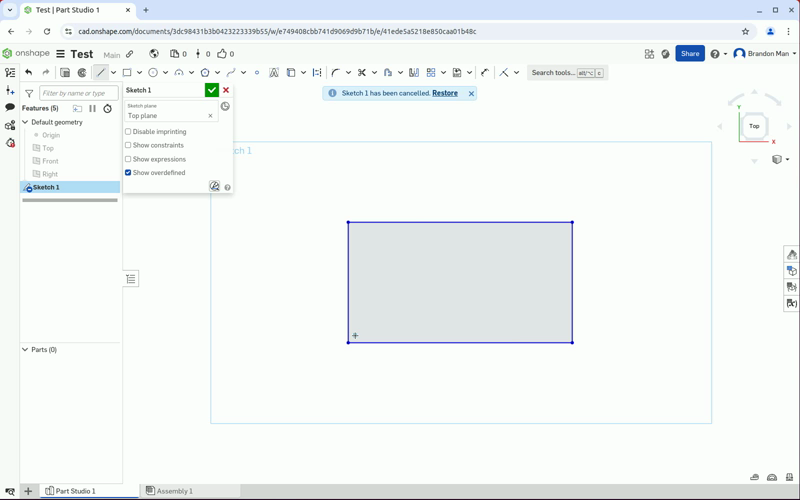
mouse_move(456, 335)
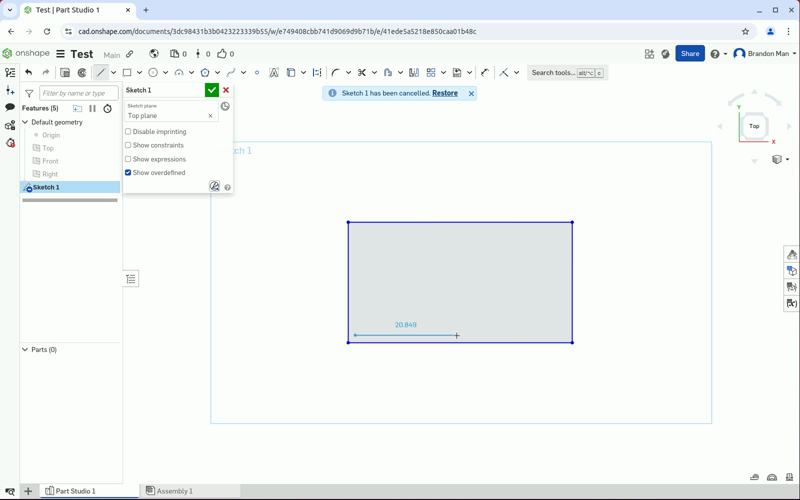
click(456, 335)
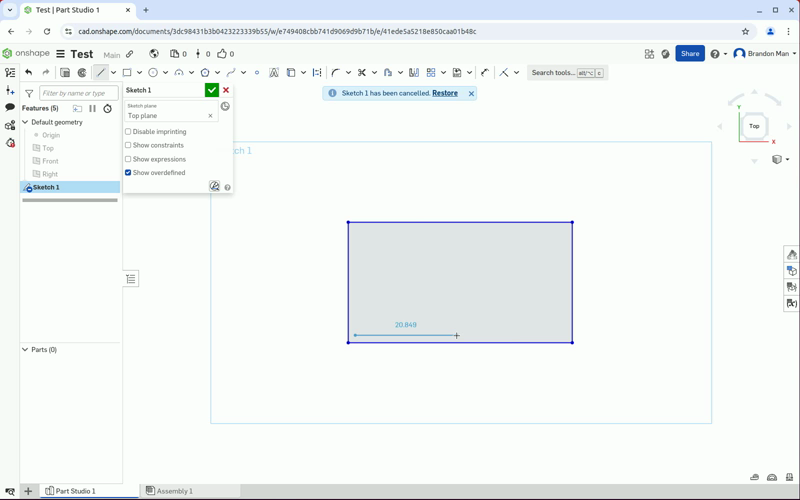
key_up(shift)
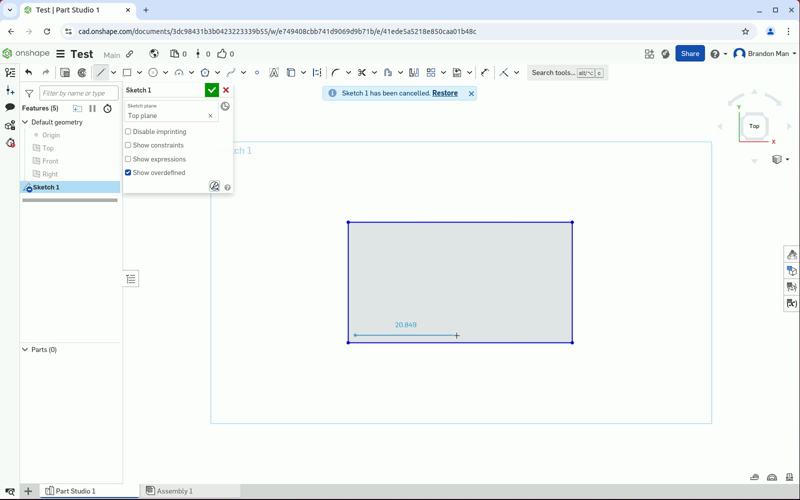
key_down(shift)
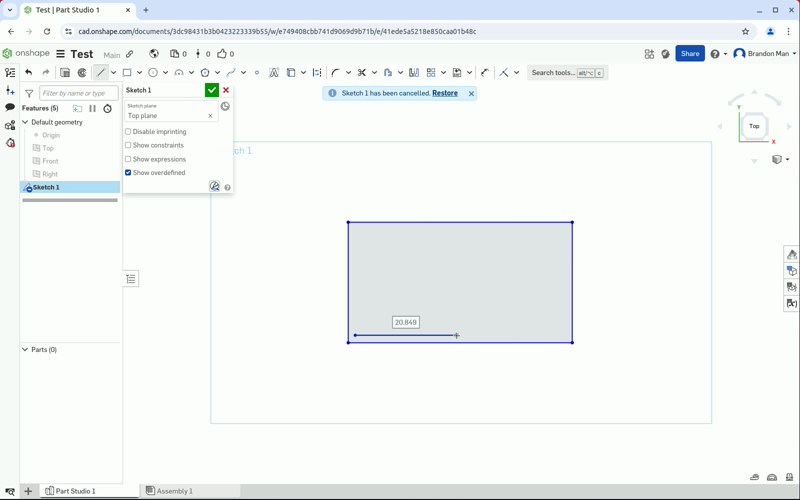
mouse_move(486, 335)
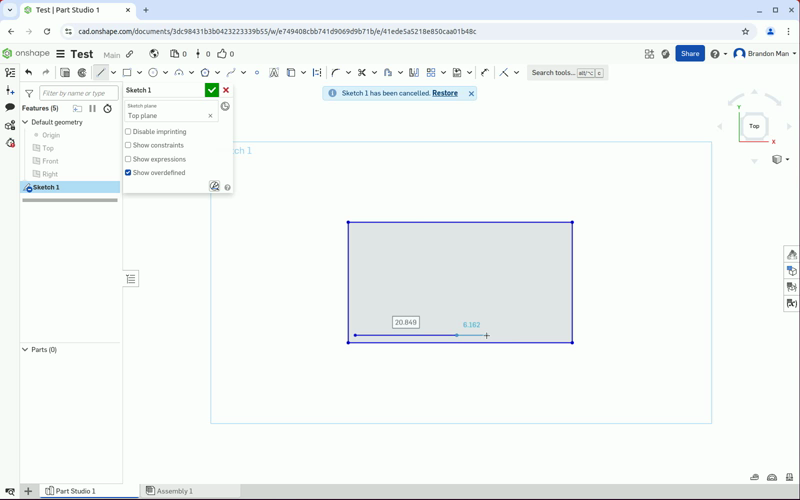
mouse_move(456, 286)
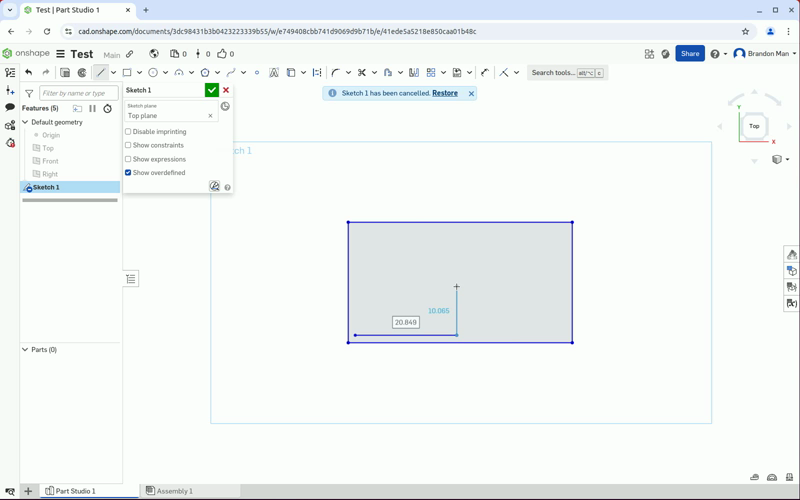
click(456, 286)
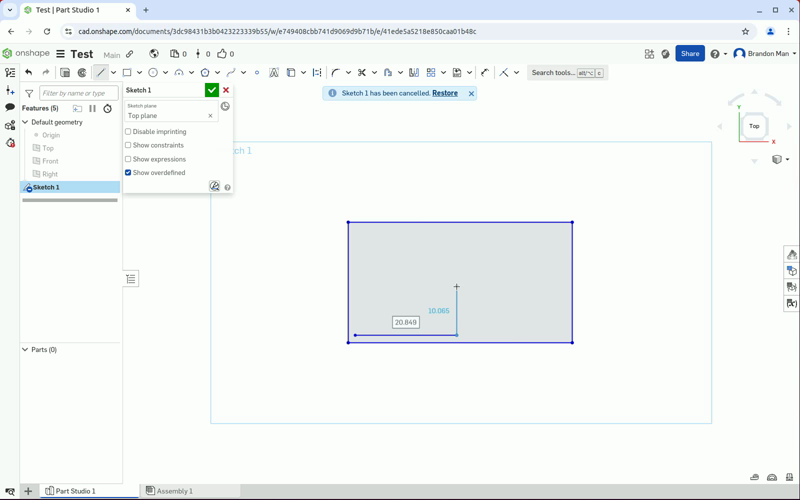
key_up(shift)
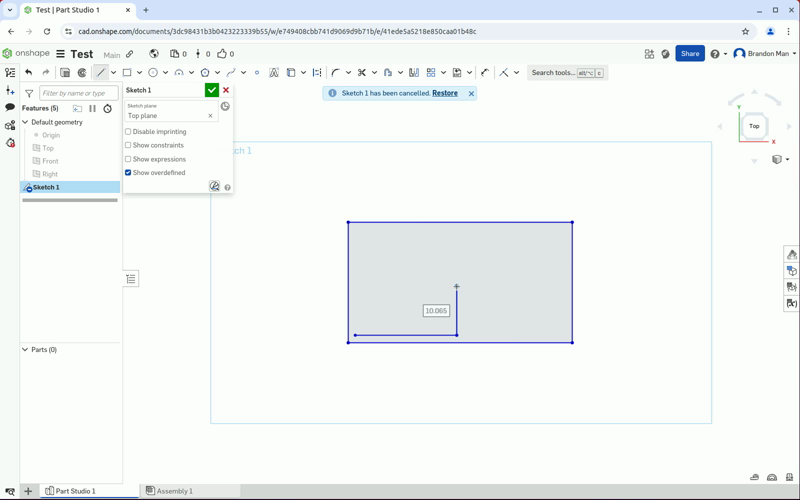
key_down(shift)
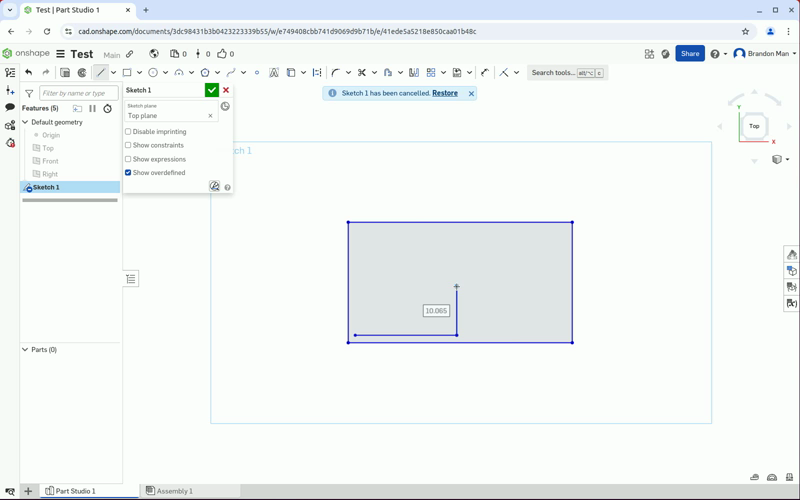
mouse_move(355, 286)
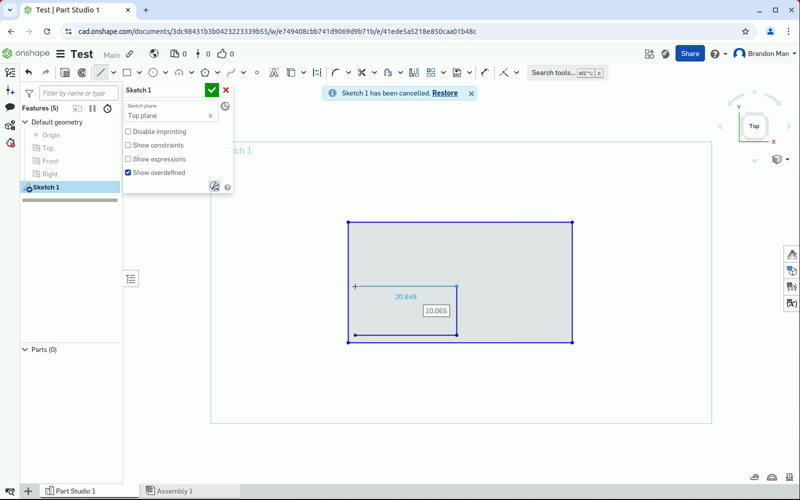
click(355, 286)
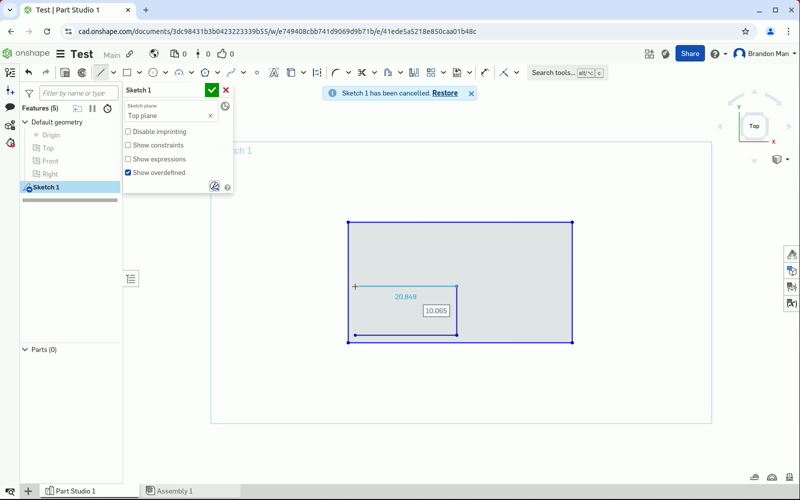
key_up(shift)
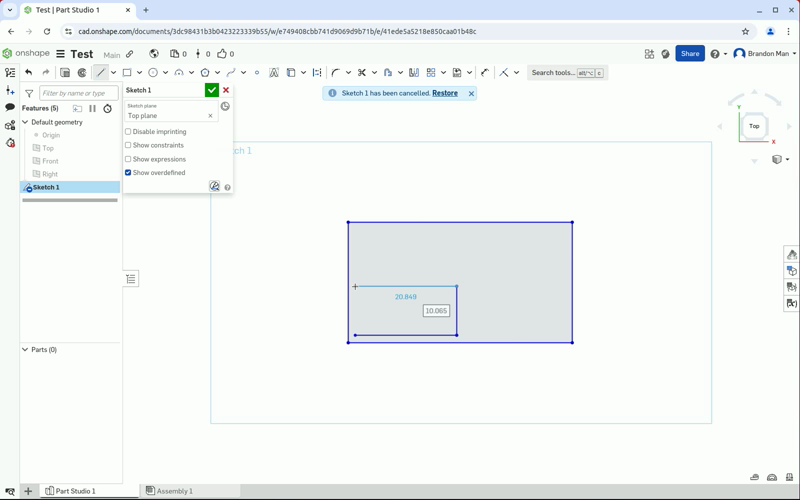
mouse_move(385, 286)
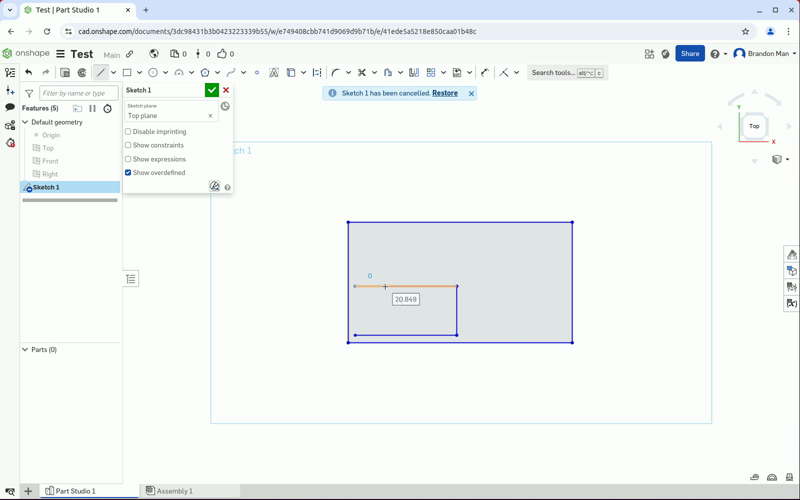
key_down(shift)
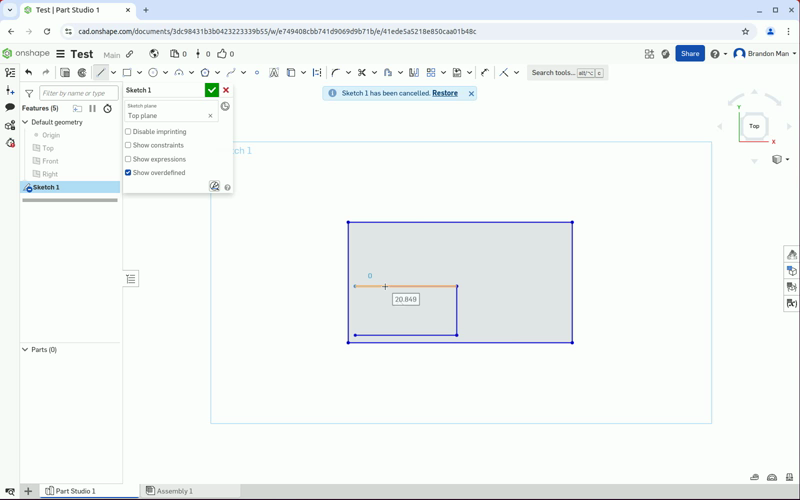
mouse_move(355, 335)
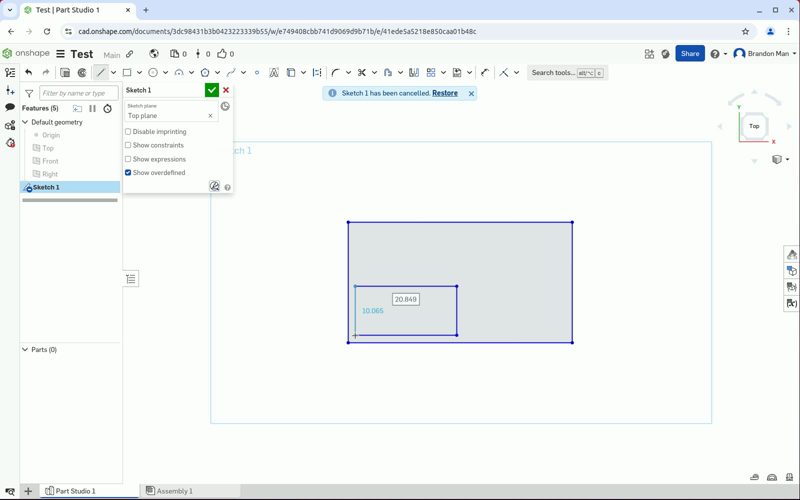
key_up(shift)
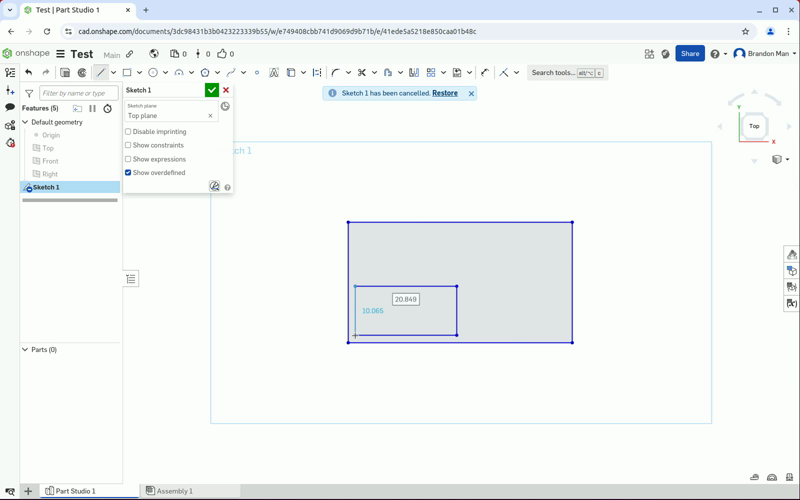
click(355, 335)
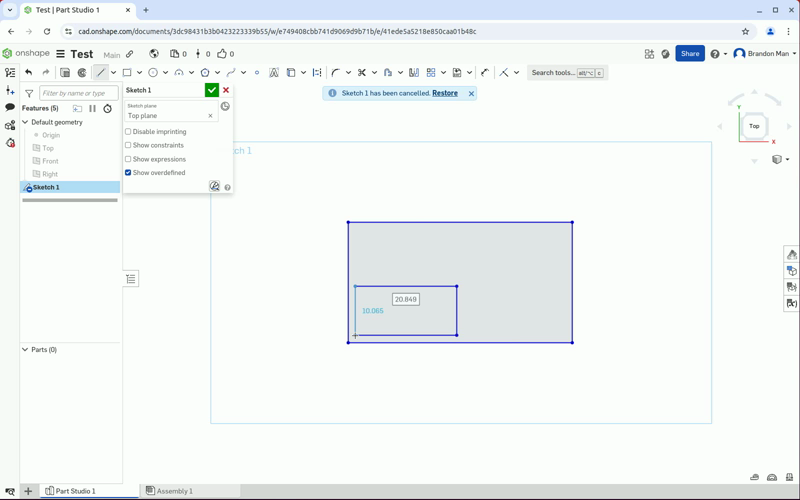
key(esc)
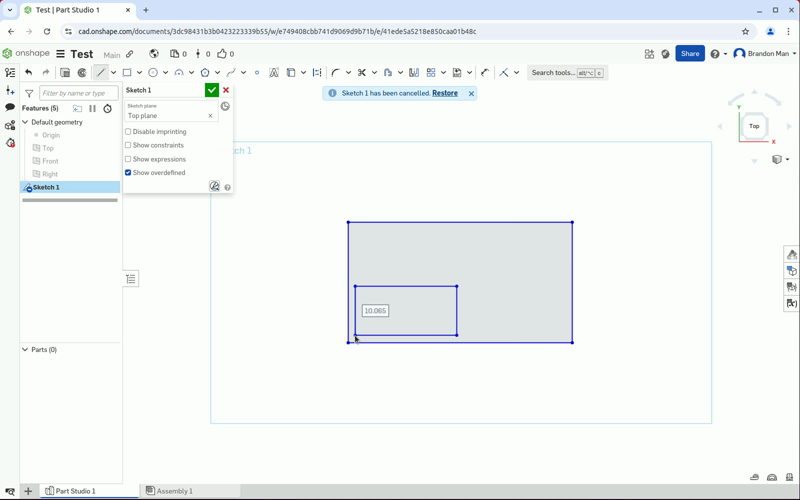
key(l)
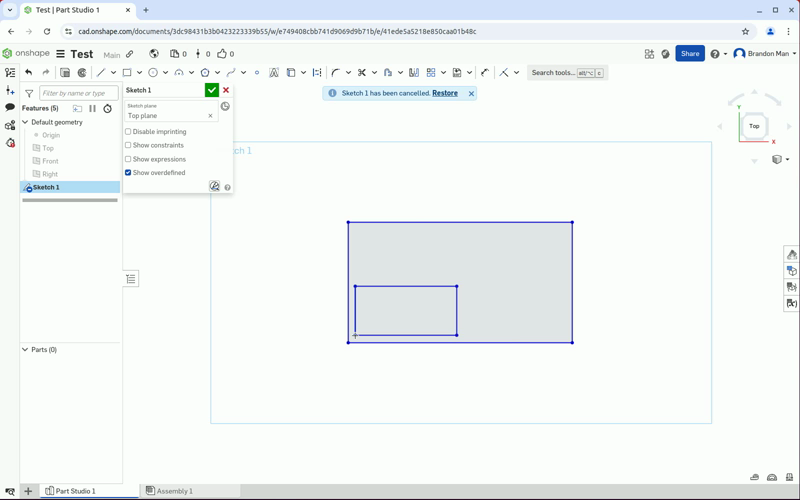
key_down(shift)
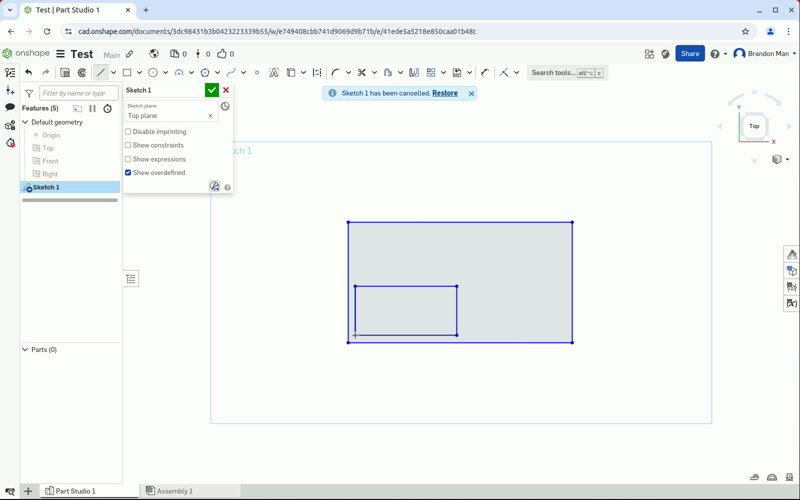
mouse_move(355, 279)
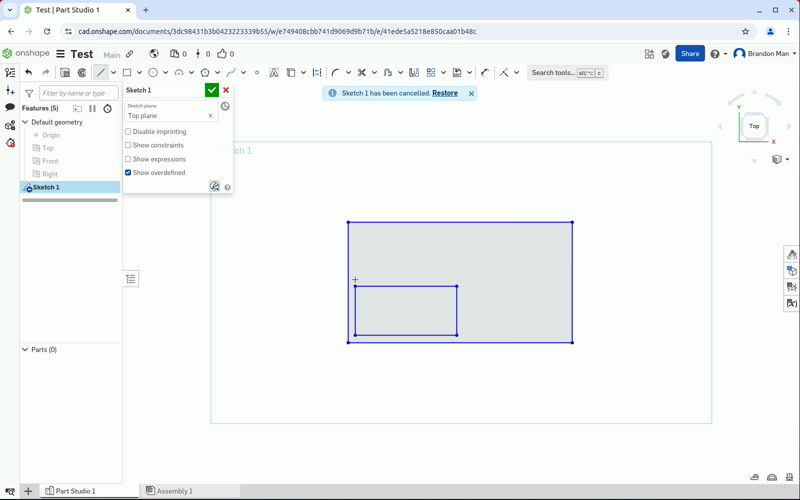
click(355, 279)
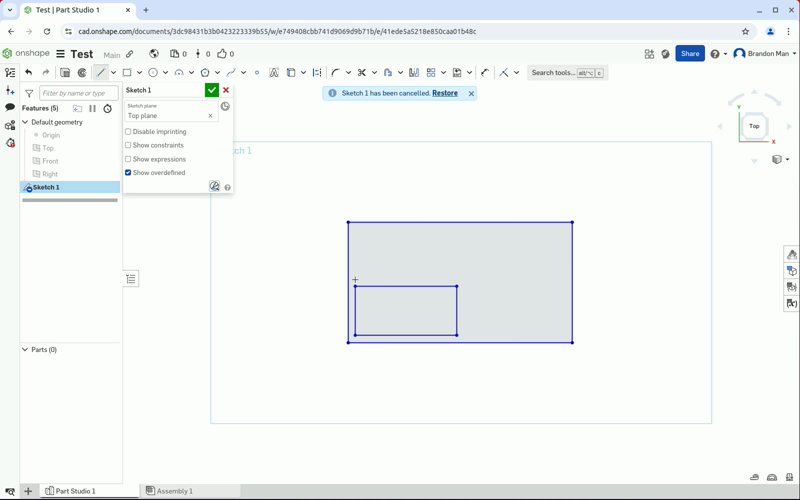
key_up(shift)
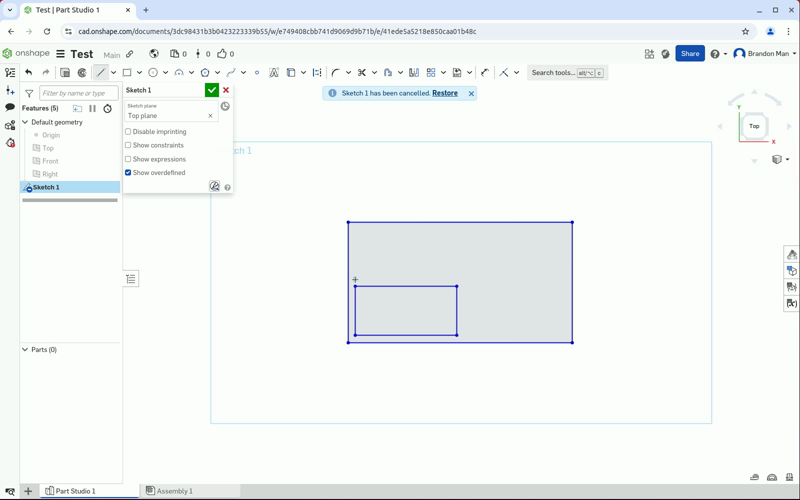
key_down(shift)
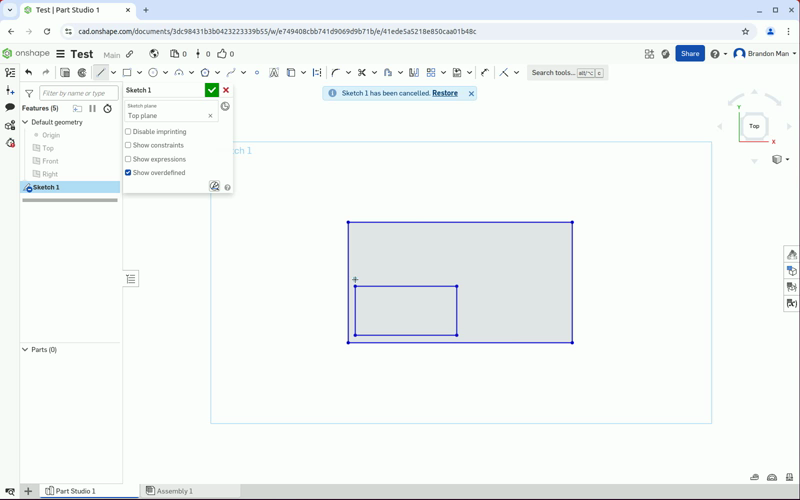
mouse_move(456, 279)
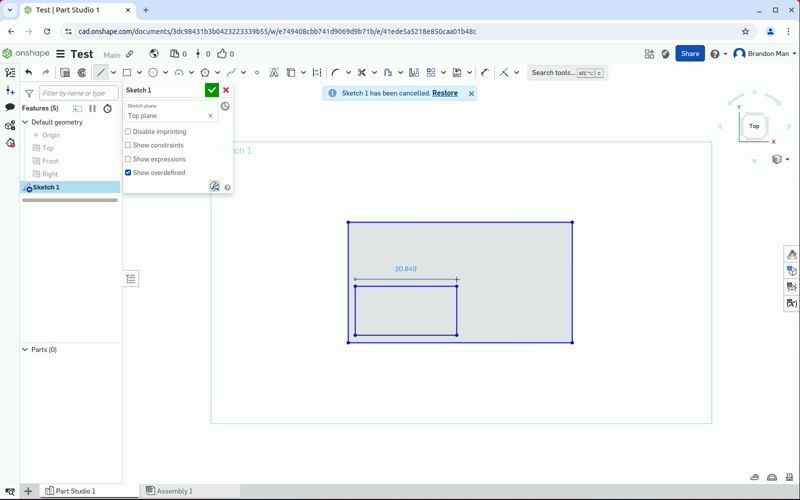
click(456, 279)
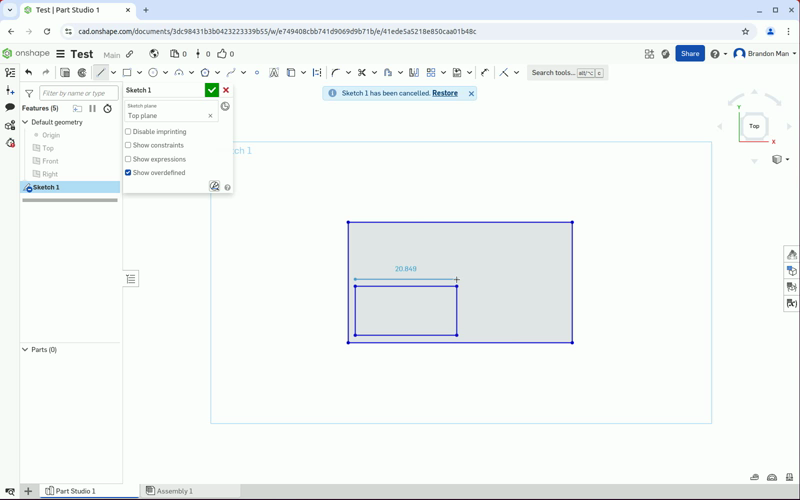
key_up(shift)
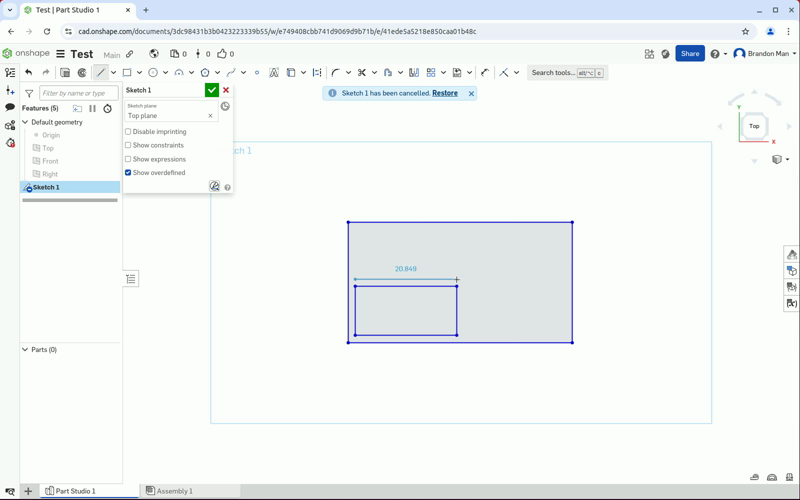
key_down(shift)
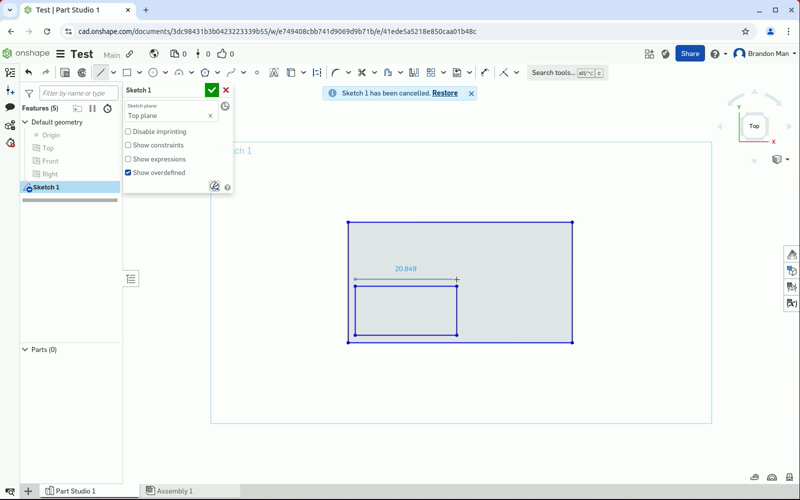
mouse_move(486, 279)
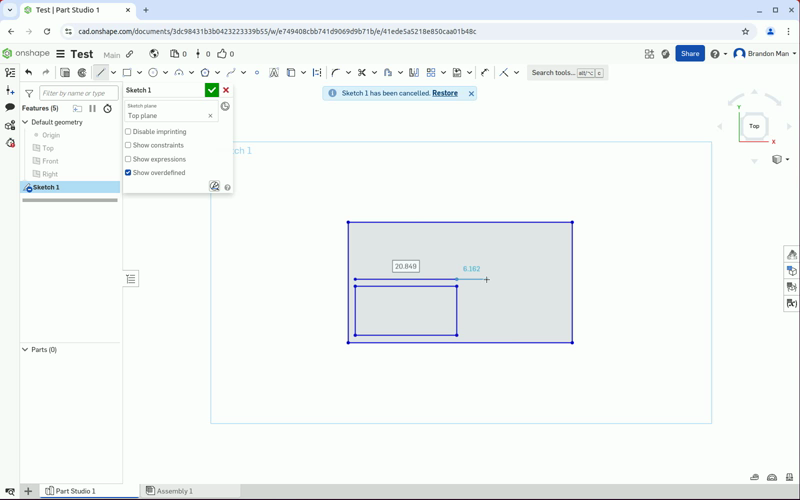
mouse_move(456, 229)
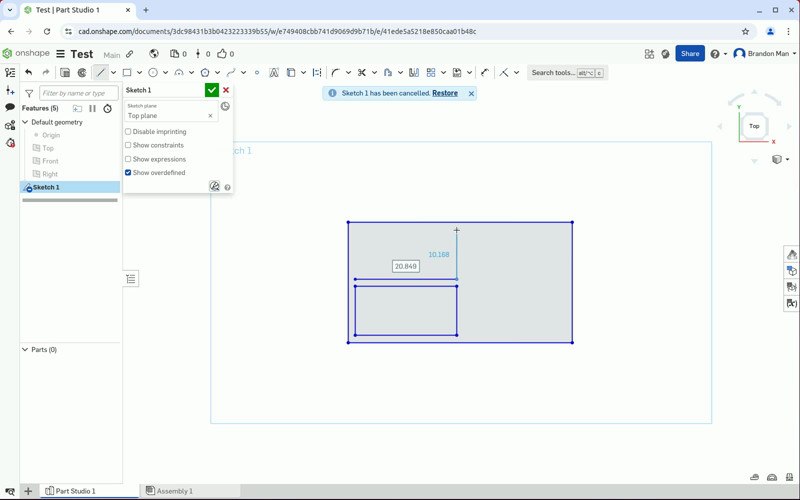
click(456, 229)
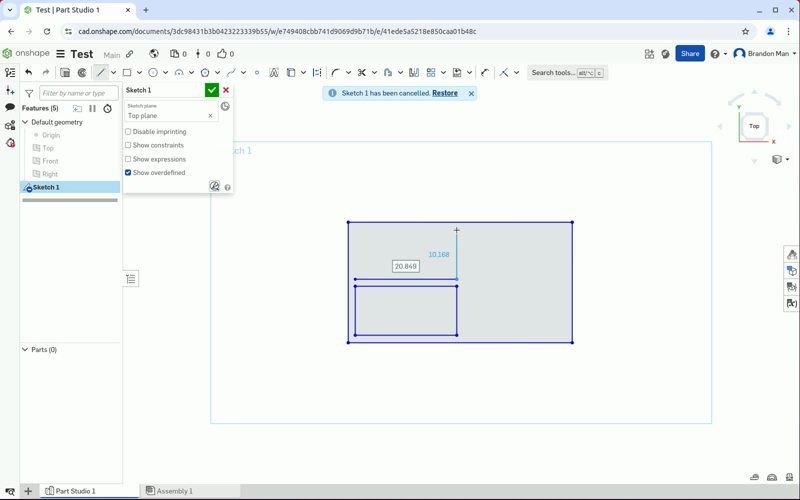
key_up(shift)
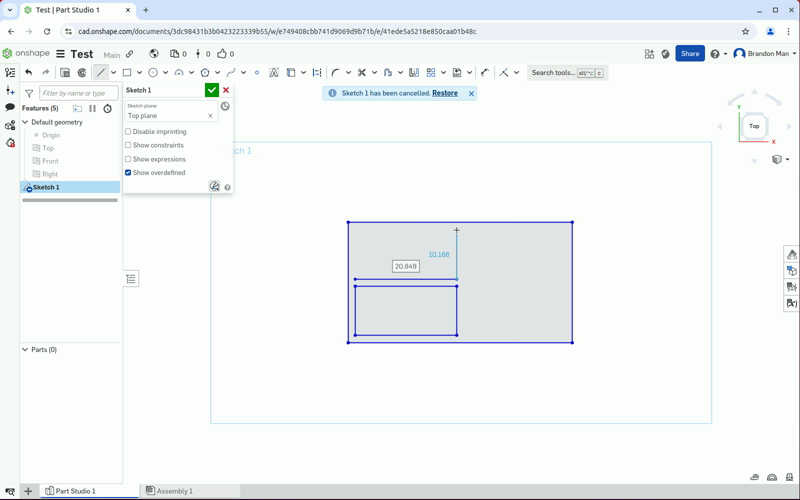
key_down(shift)
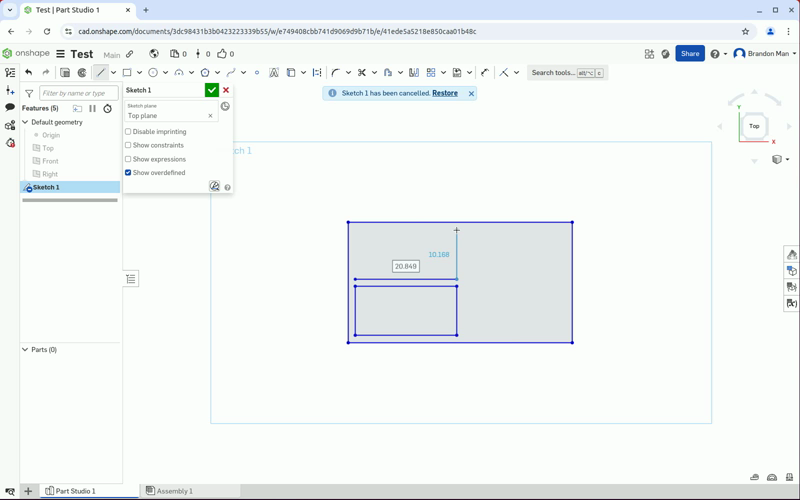
mouse_move(355, 229)
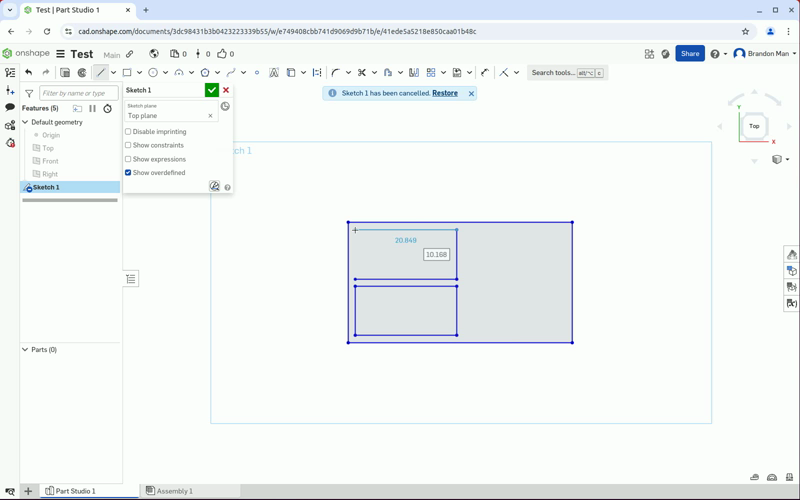
click(355, 229)
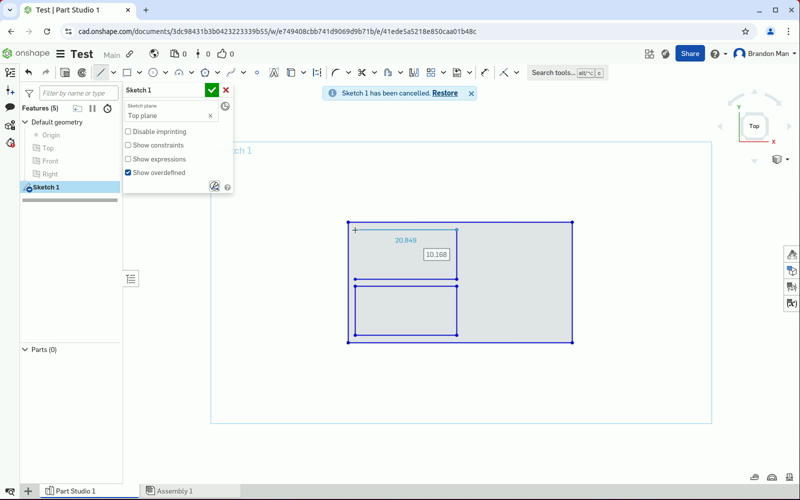
key_up(shift)
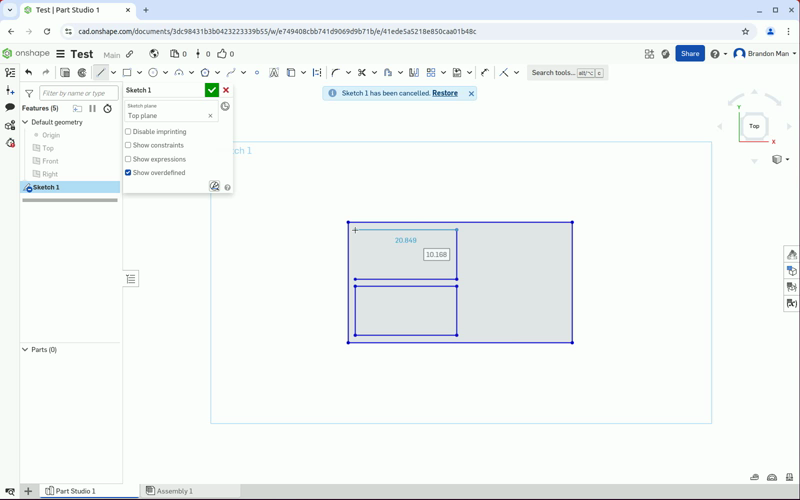
mouse_move(385, 229)
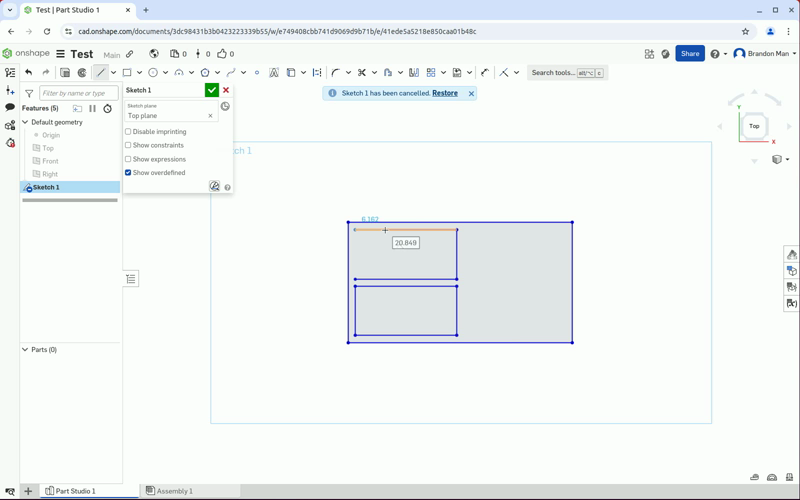
key_down(shift)
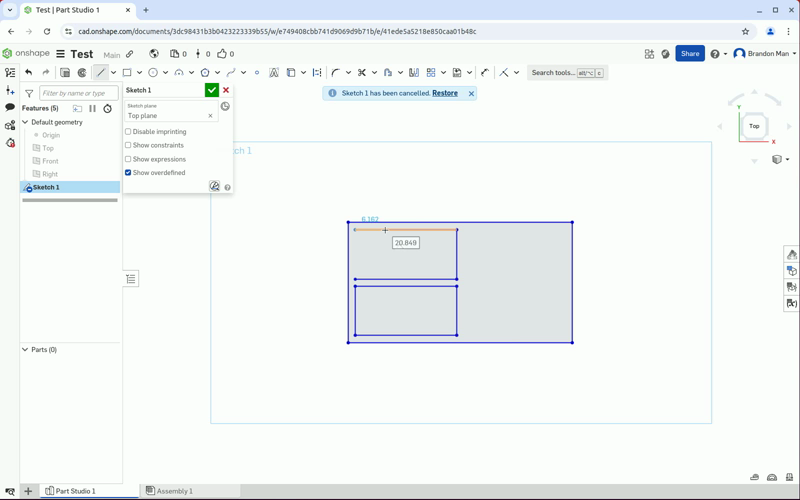
mouse_move(355, 279)
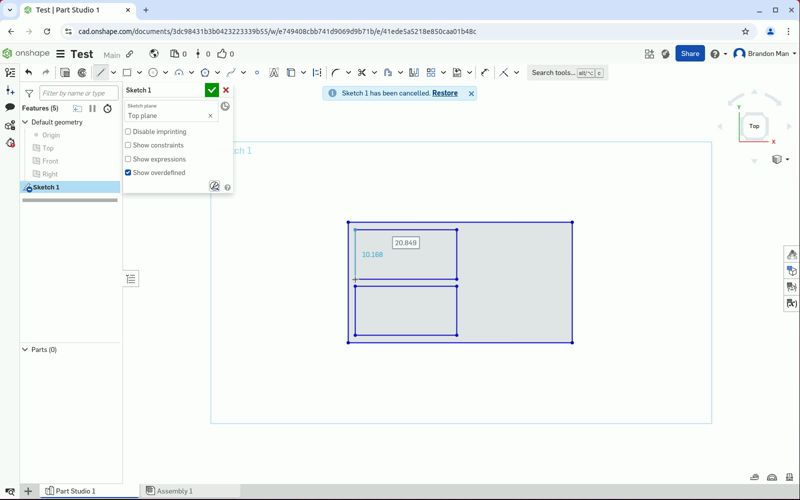
key_up(shift)
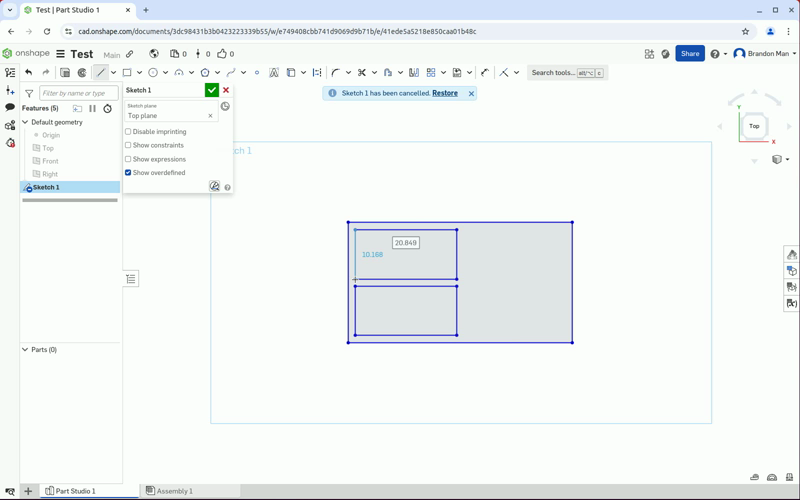
click(355, 279)
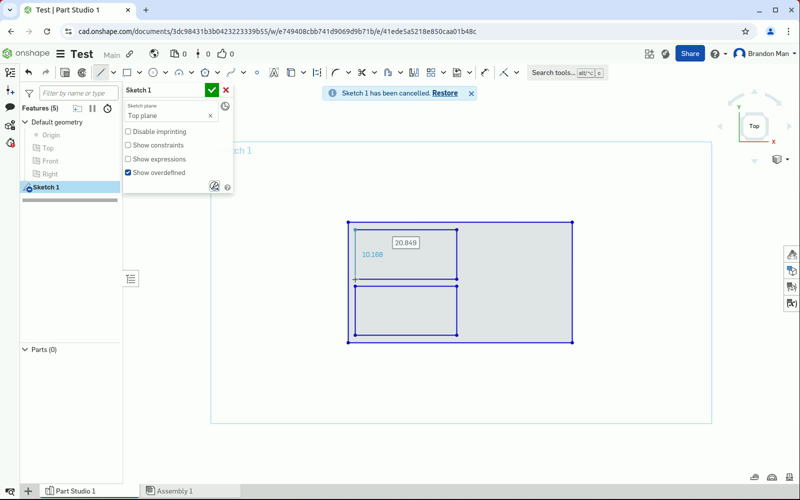
key(esc)
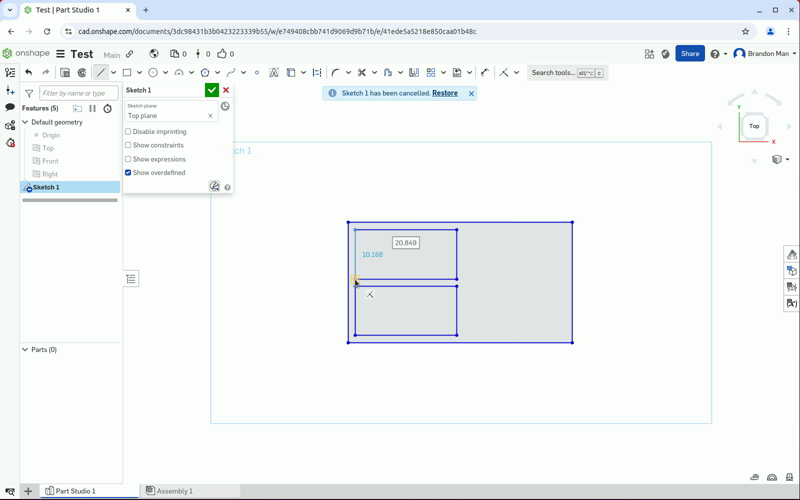
key(l)
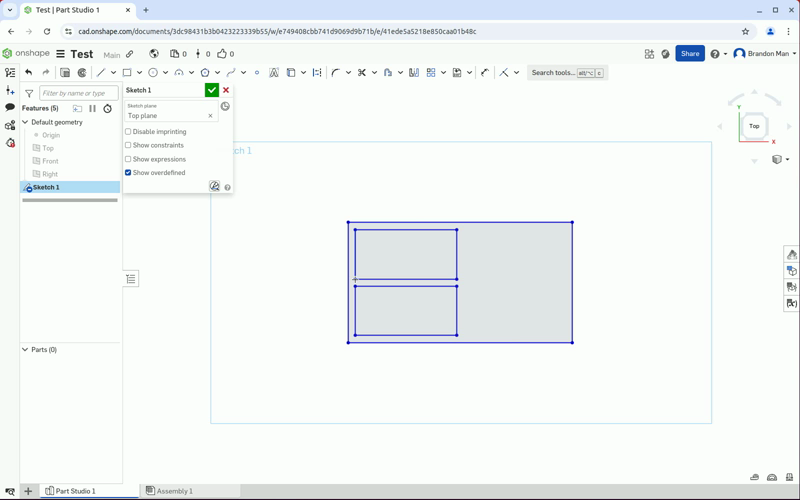
key_down(shift)
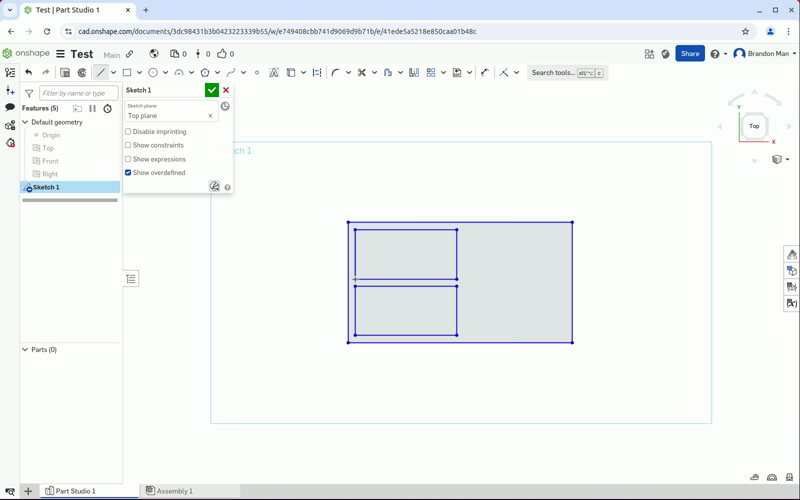
mouse_move(463, 335)
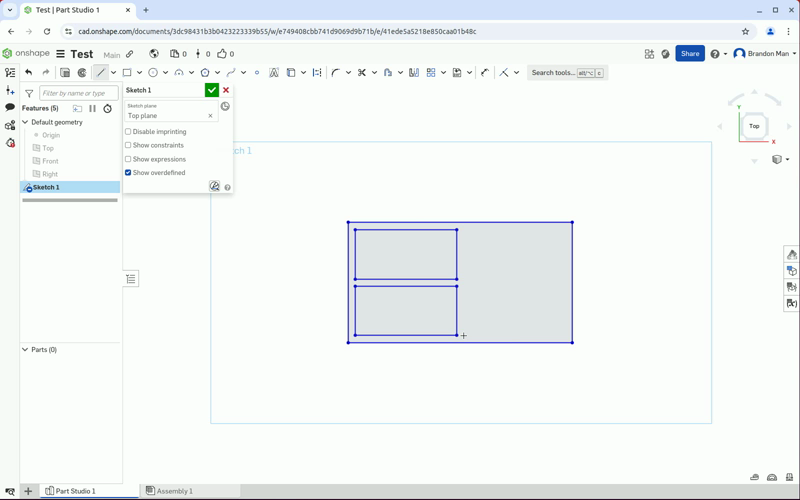
click(463, 335)
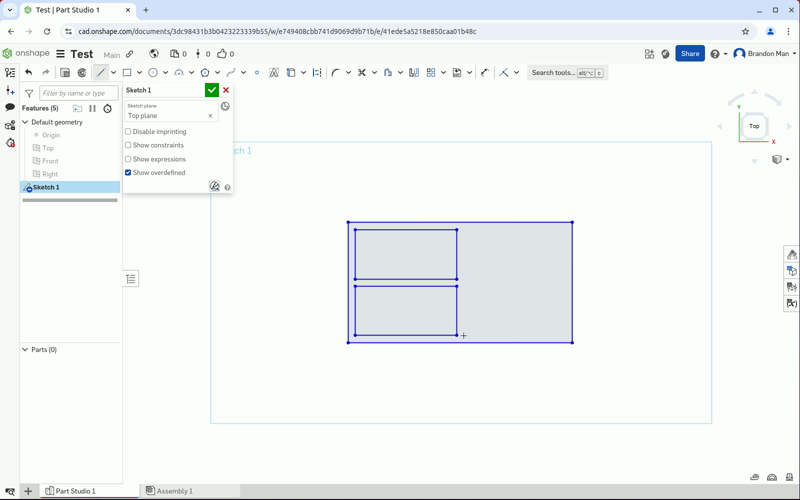
key_up(shift)
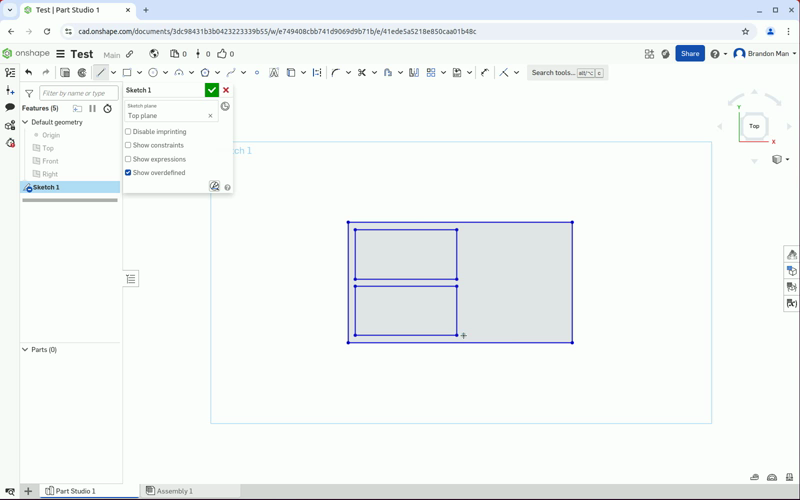
key_down(shift)
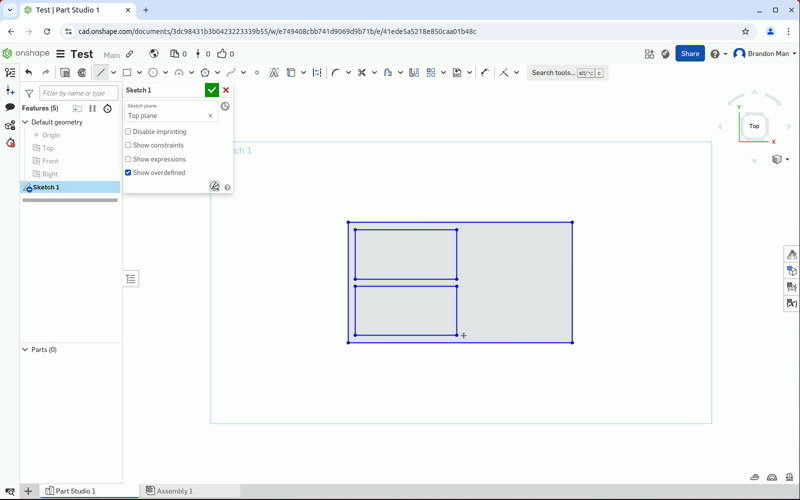
mouse_move(564, 335)
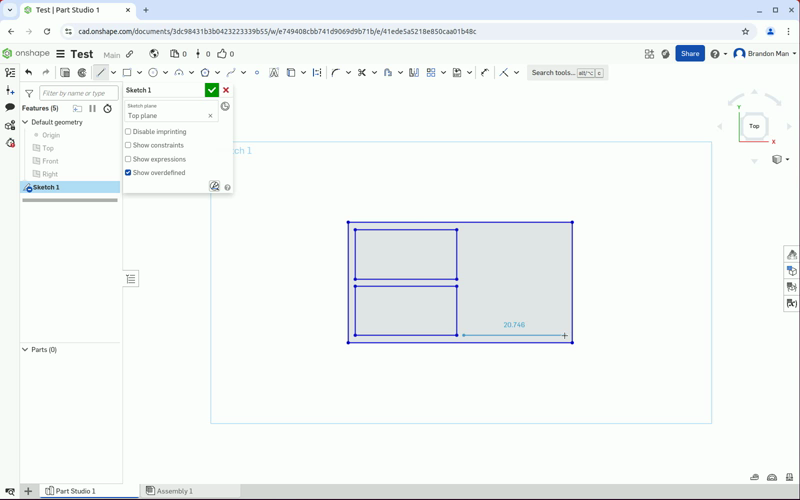
click(564, 335)
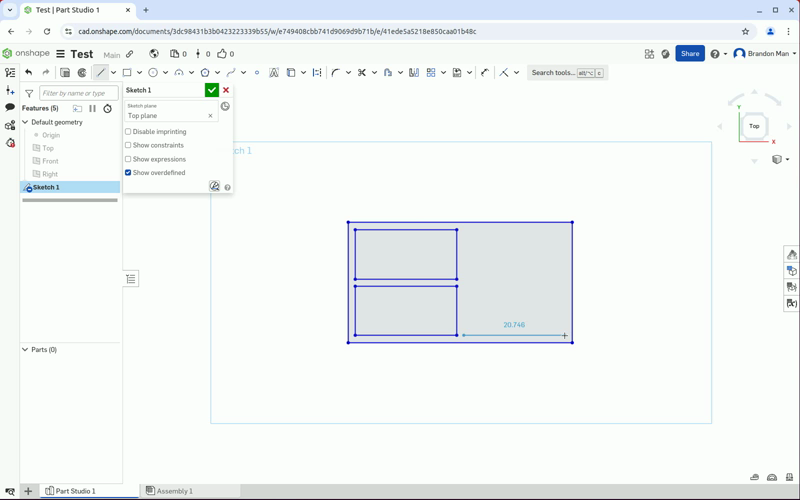
key_up(shift)
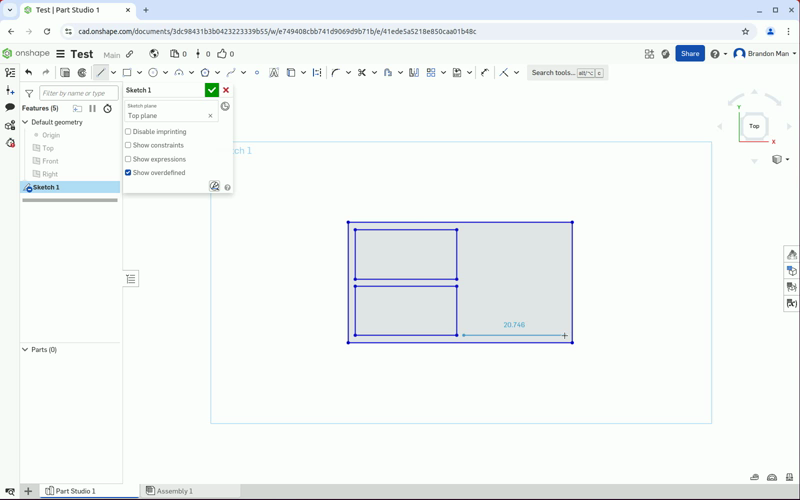
key_down(shift)
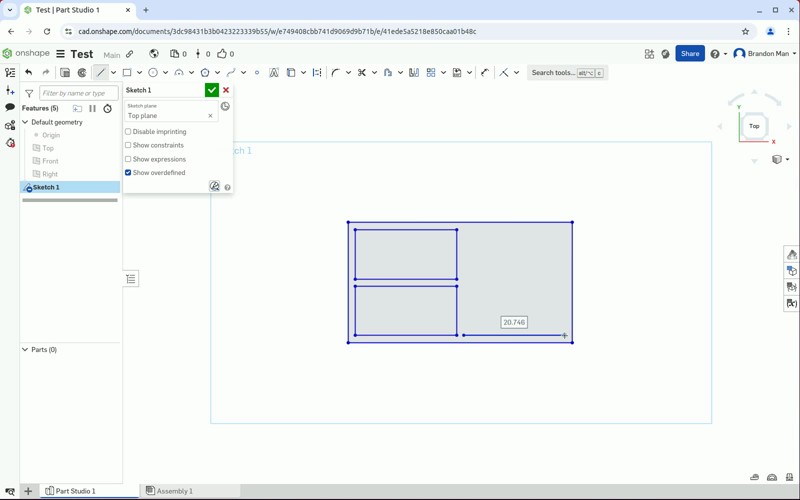
mouse_move(589, 335)
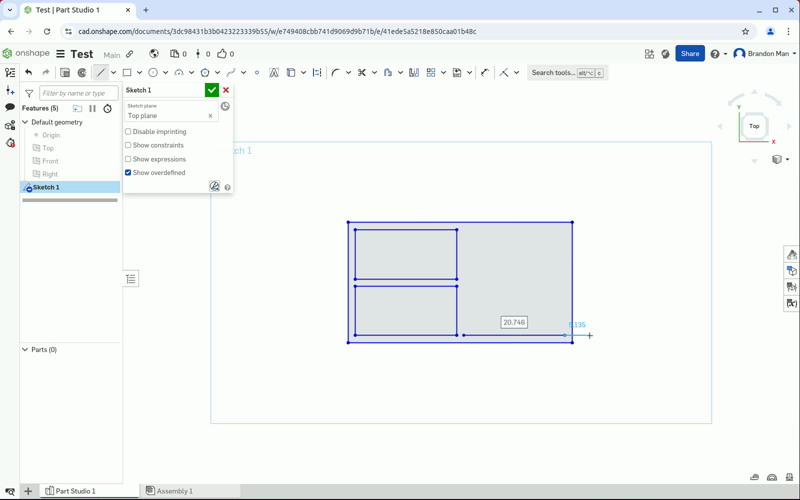
mouse_move(564, 286)
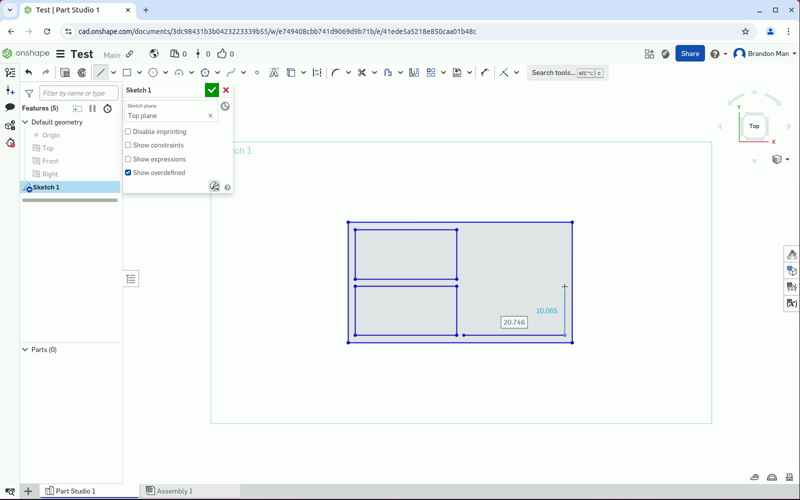
click(564, 286)
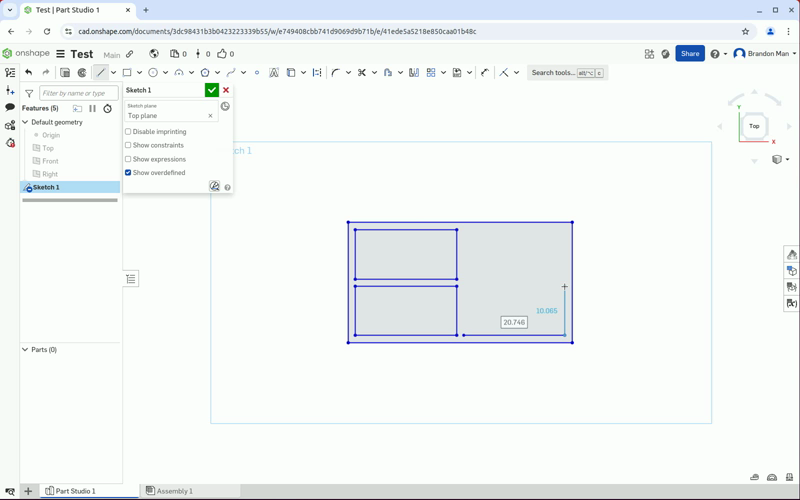
key_up(shift)
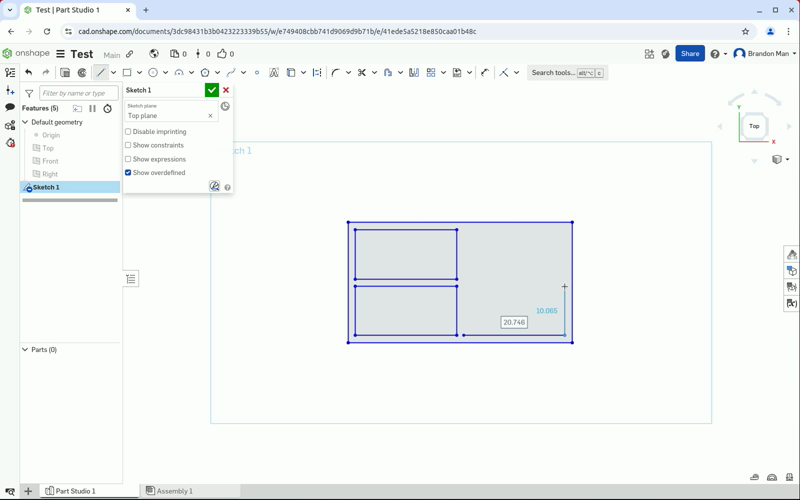
key_down(shift)
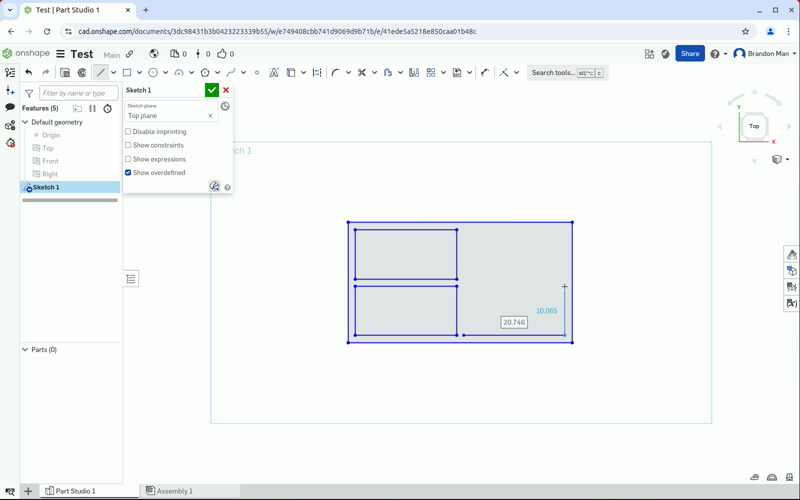
mouse_move(463, 286)
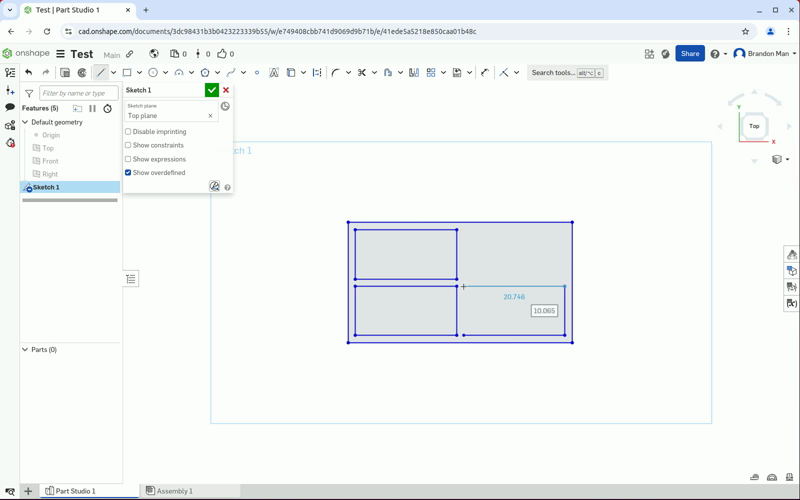
click(463, 286)
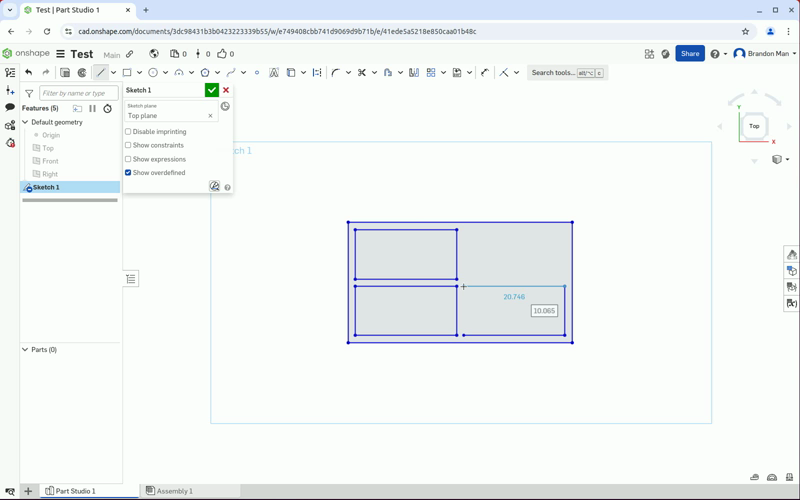
key_up(shift)
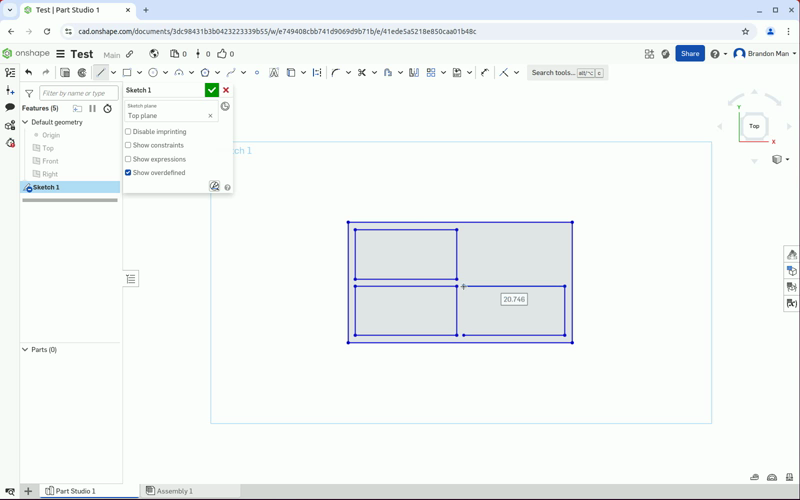
mouse_move(493, 286)
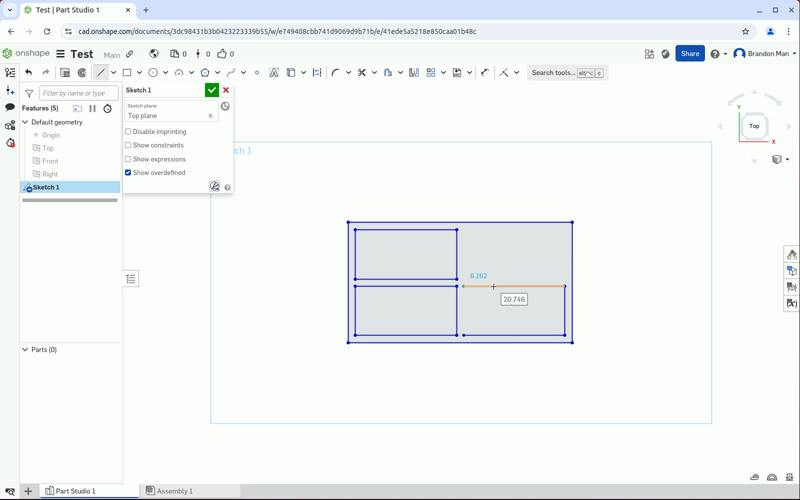
key_down(shift)
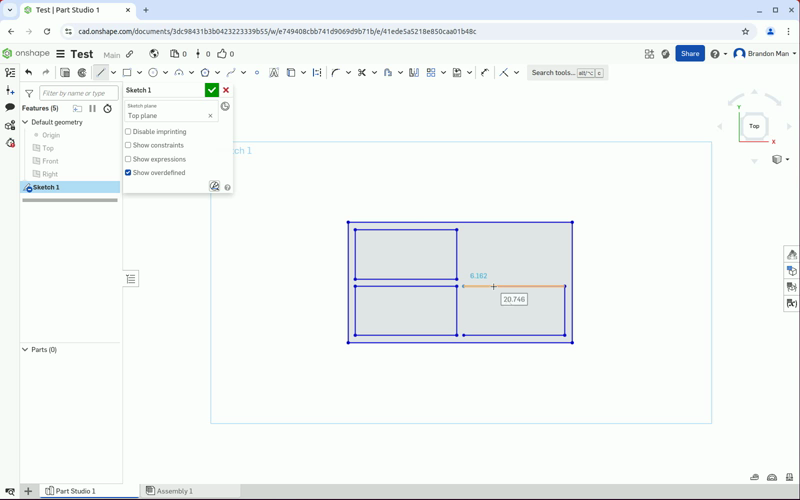
mouse_move(463, 335)
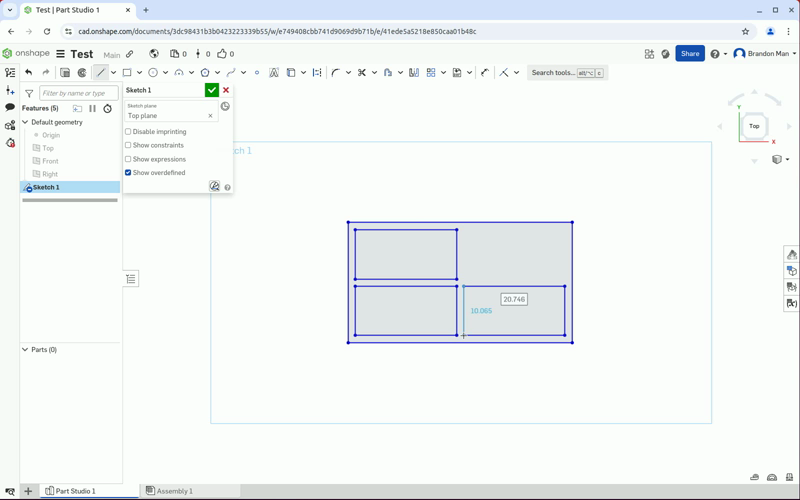
key_up(shift)
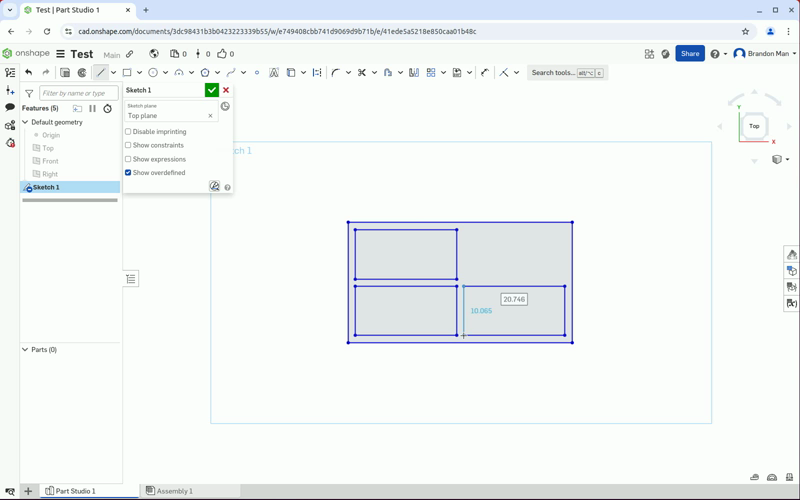
click(463, 335)
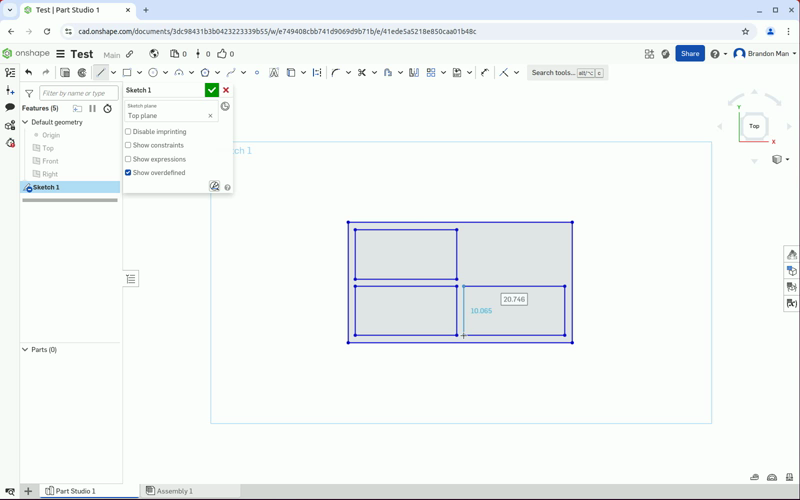
key(esc)
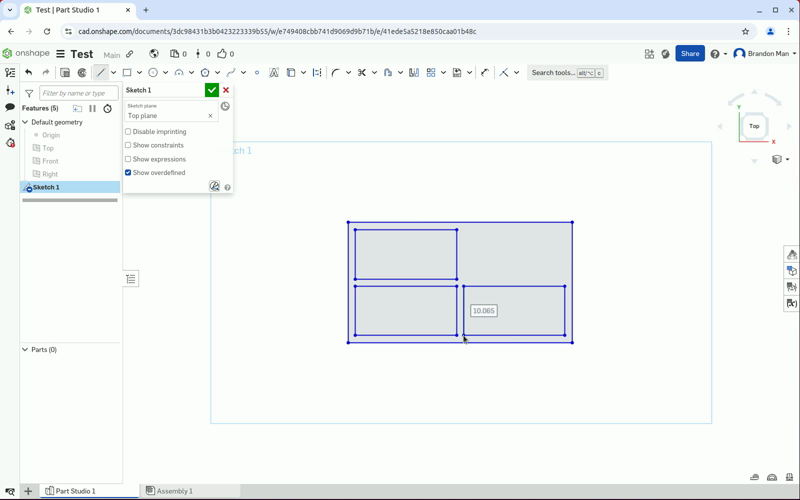
key(l)
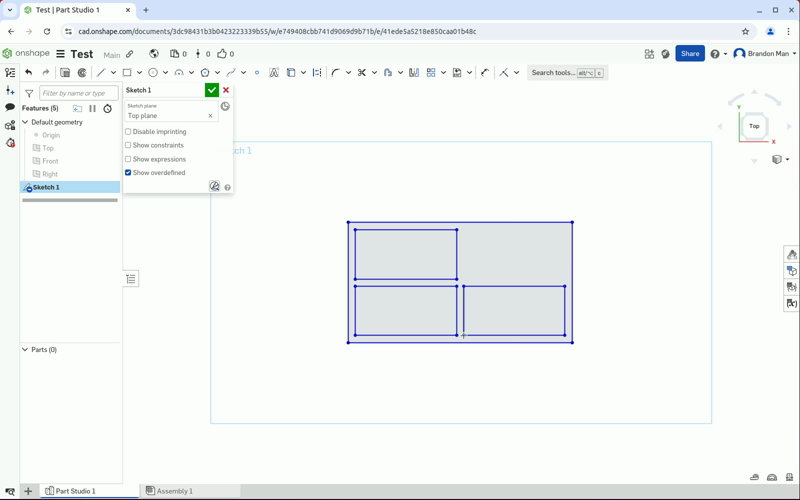
key_down(shift)
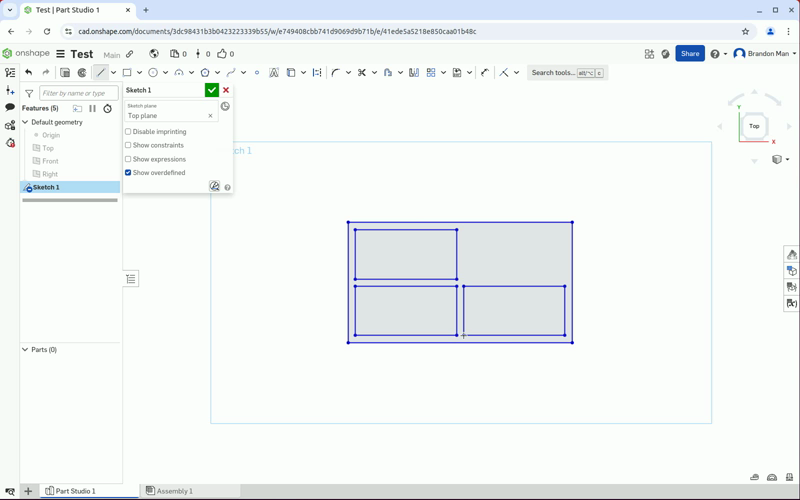
mouse_move(463, 279)
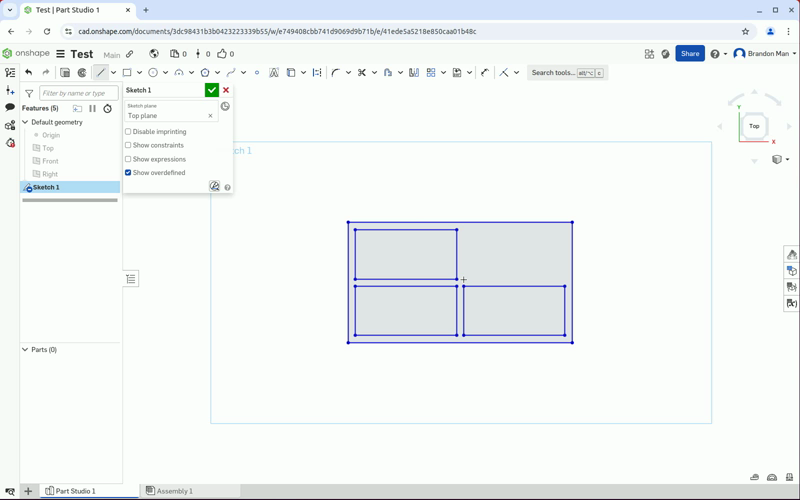
click(463, 279)
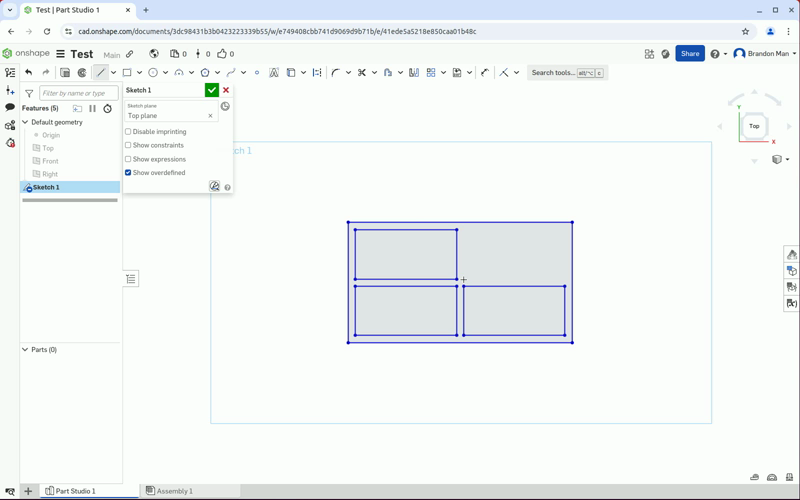
key_up(shift)
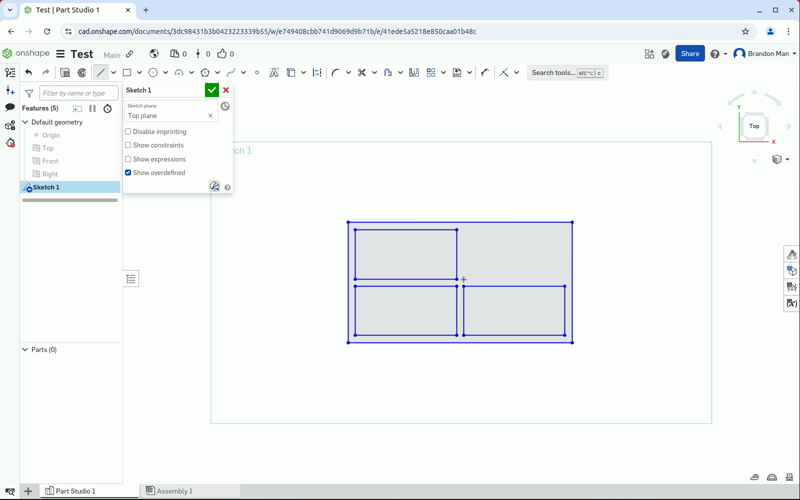
key_down(shift)
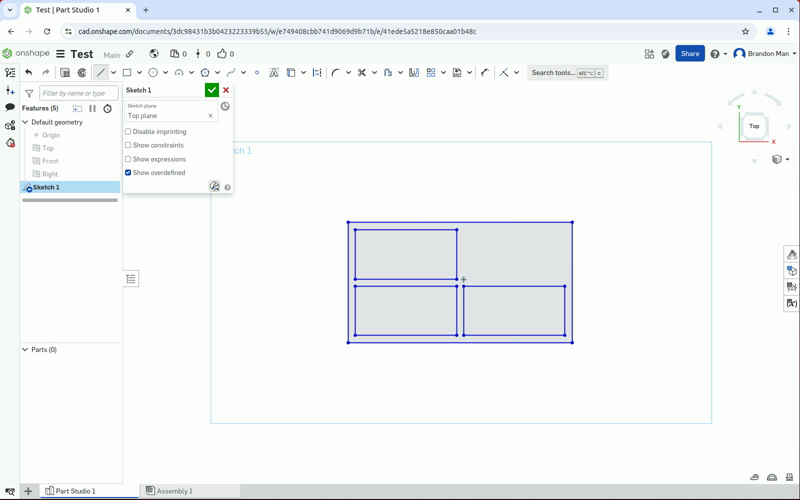
mouse_move(564, 279)
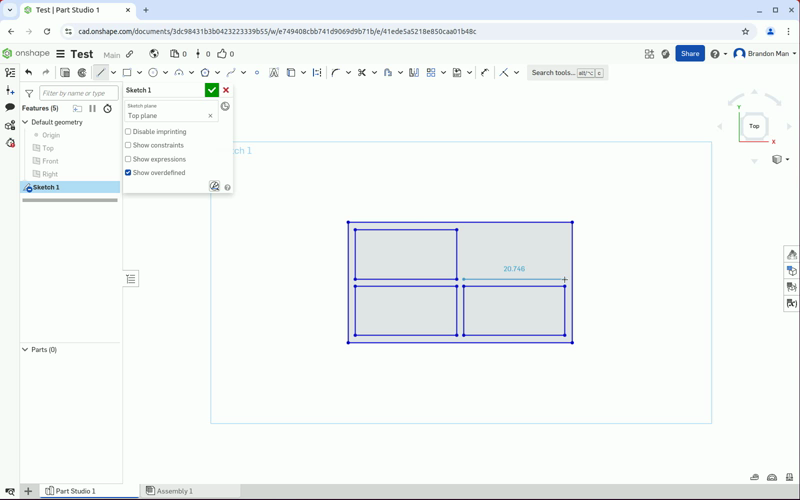
click(564, 279)
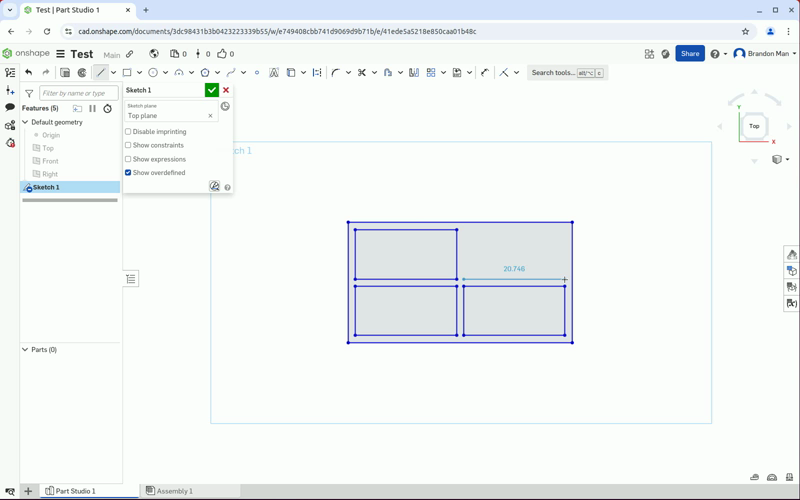
key_up(shift)
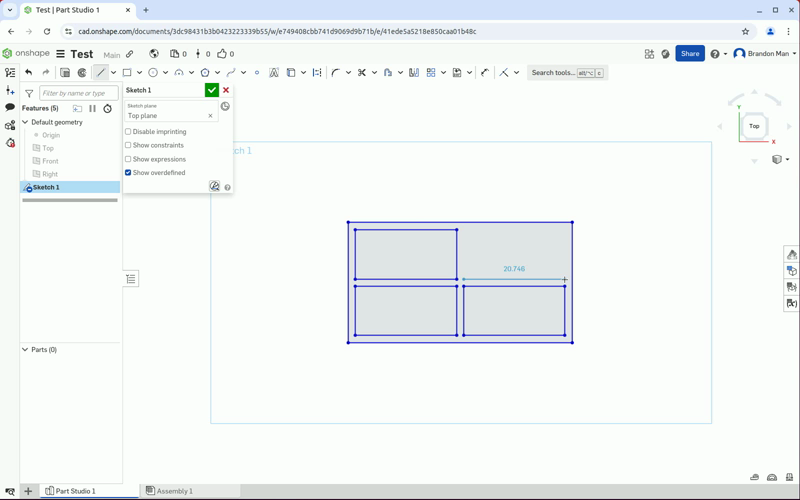
key_down(shift)
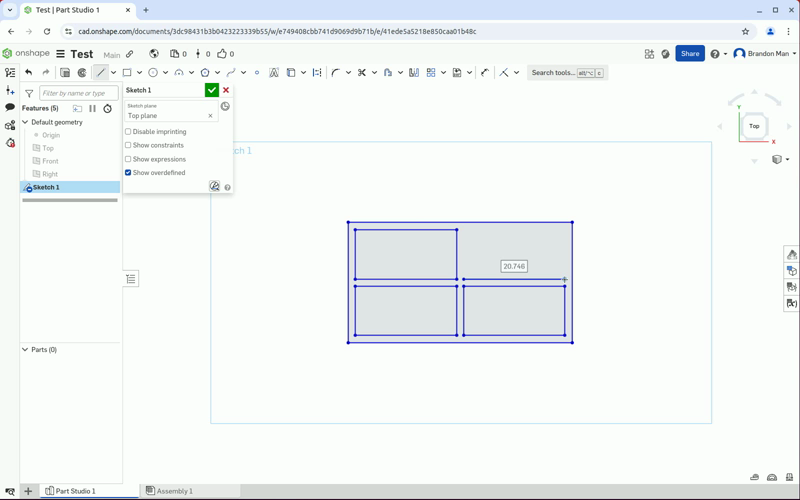
mouse_move(589, 279)
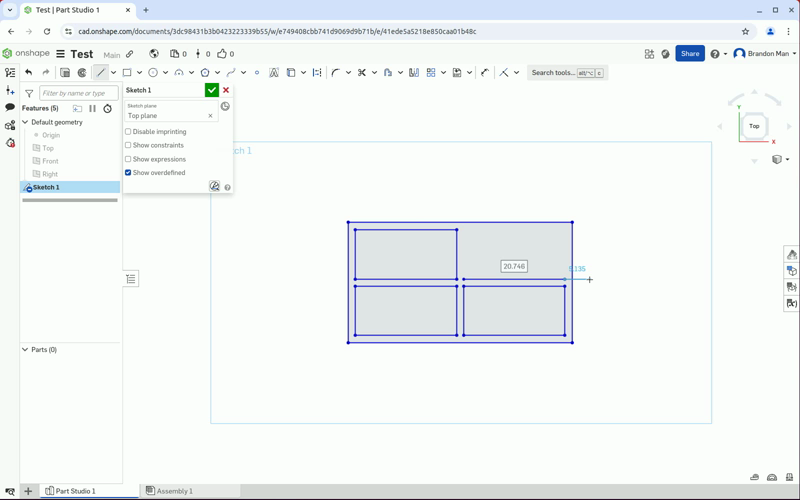
mouse_move(564, 229)
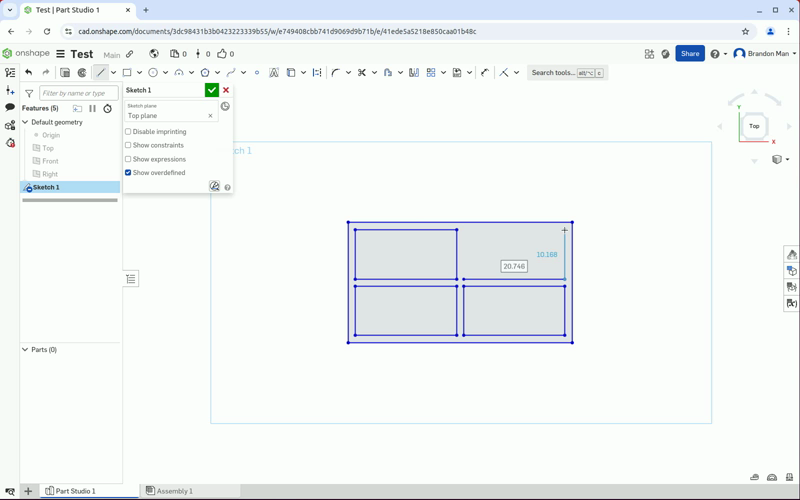
click(564, 229)
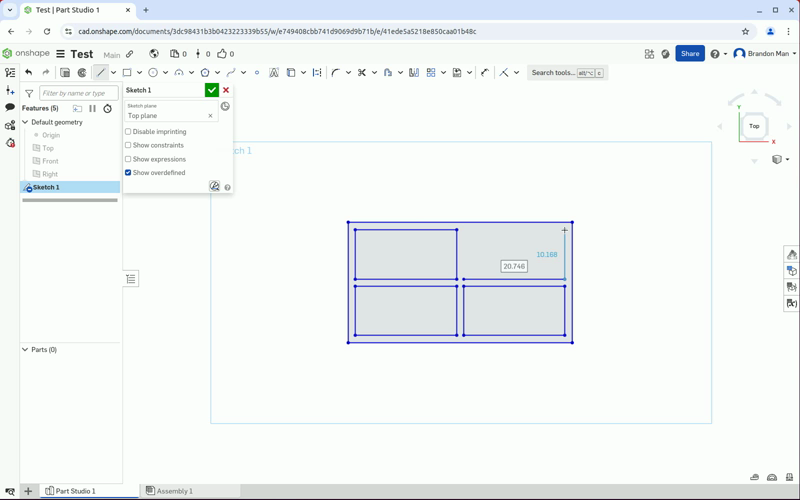
key_up(shift)
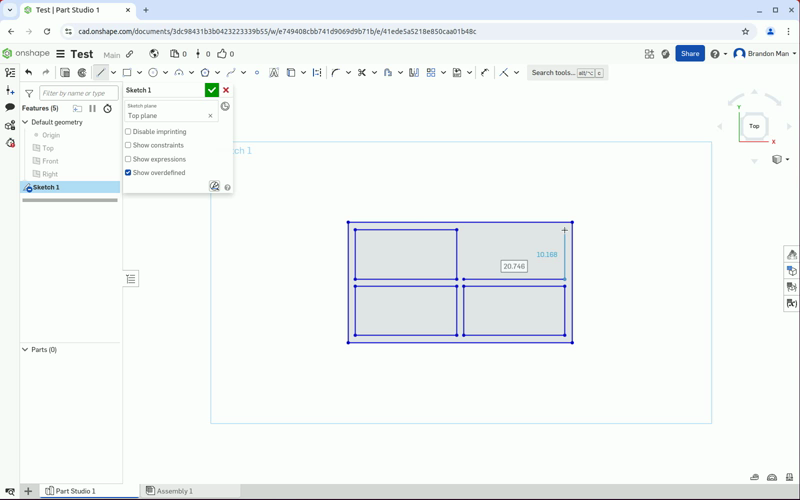
key_down(shift)
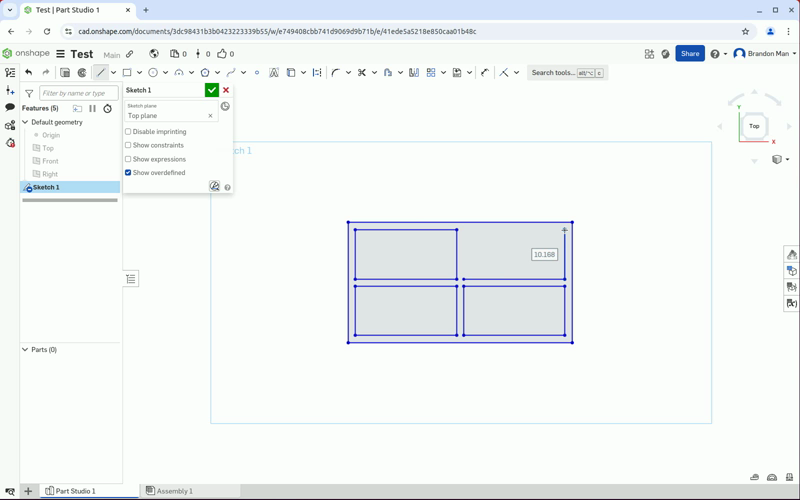
mouse_move(463, 229)
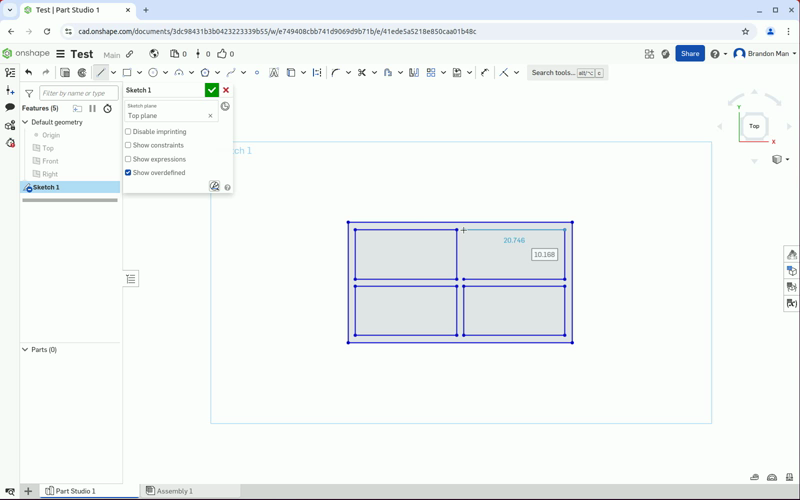
click(463, 229)
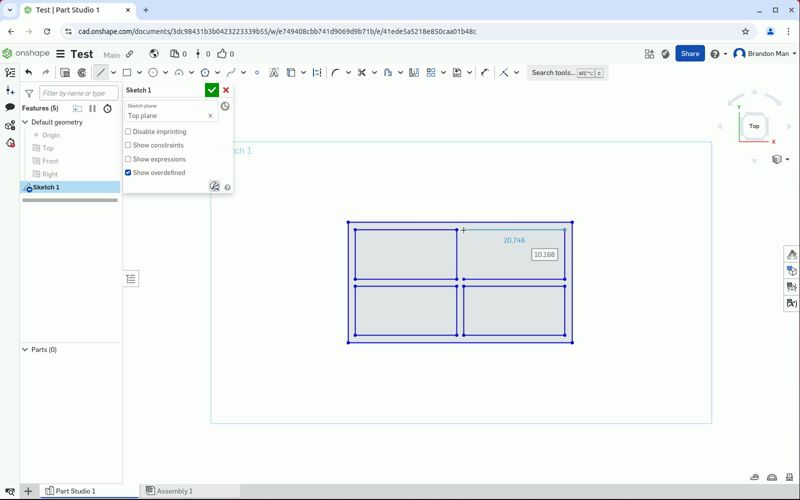
key_up(shift)
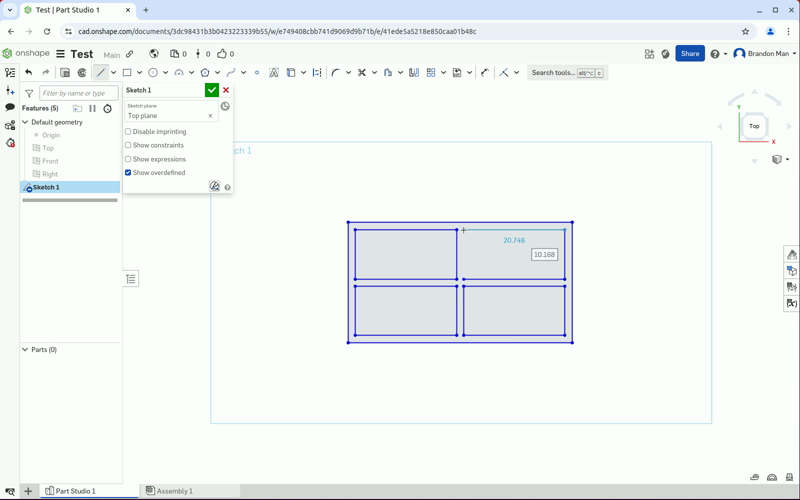
mouse_move(493, 229)
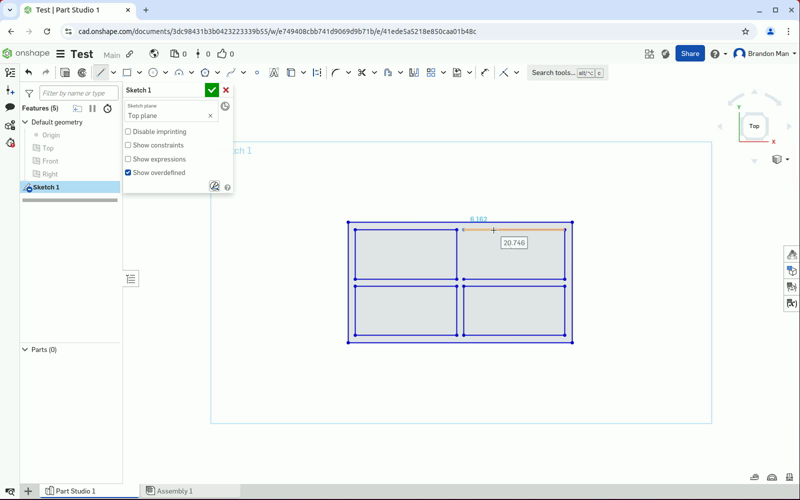
key_down(shift)
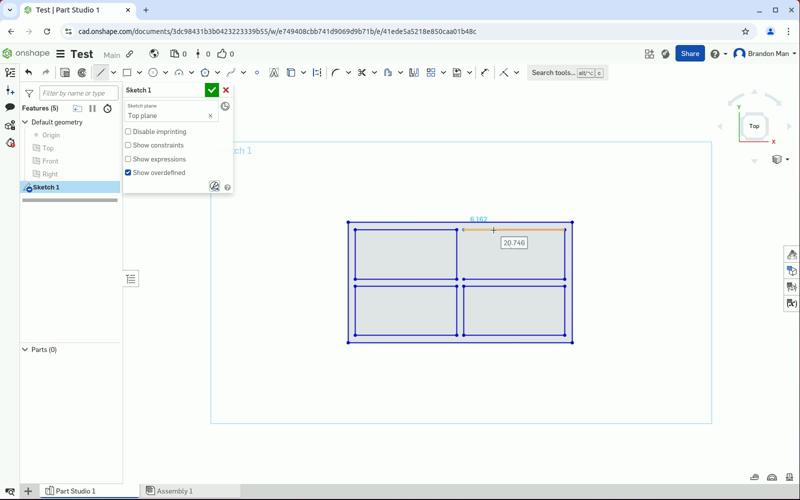
mouse_move(463, 279)
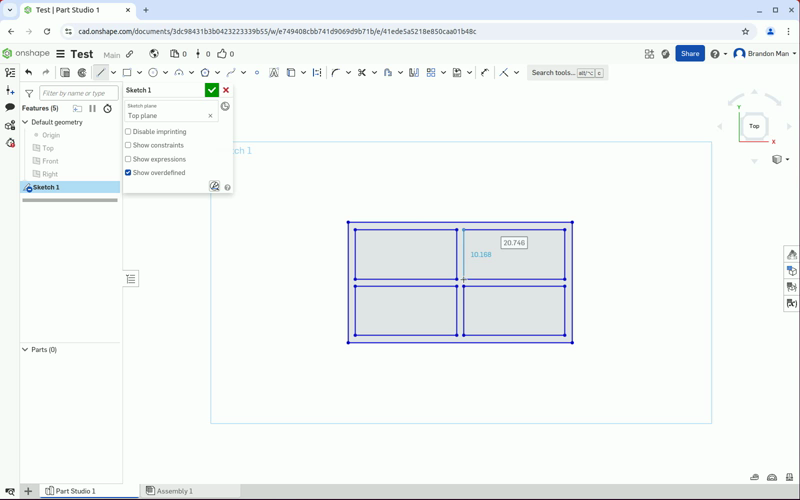
key_up(shift)
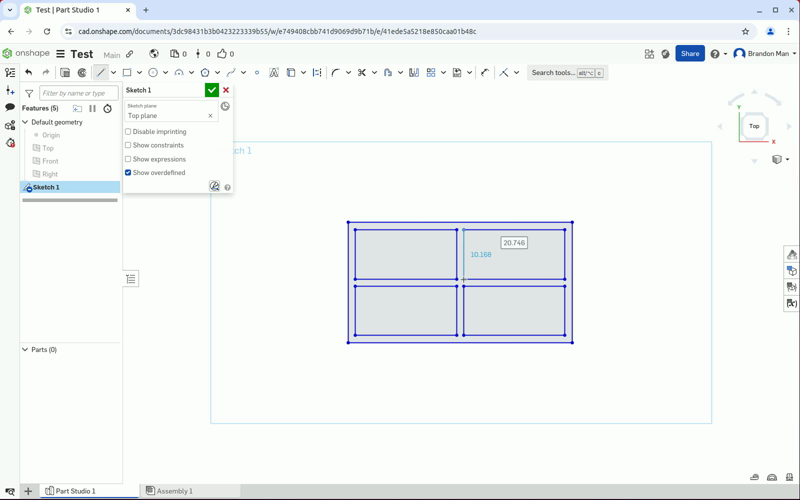
click(463, 279)
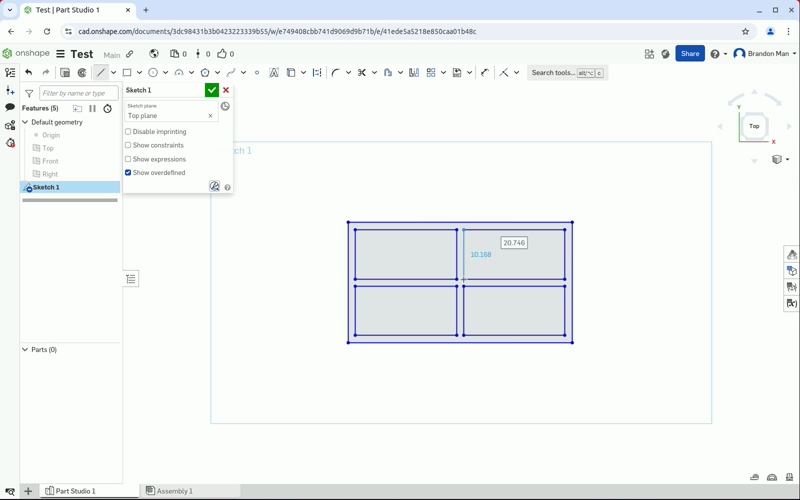
key(esc)
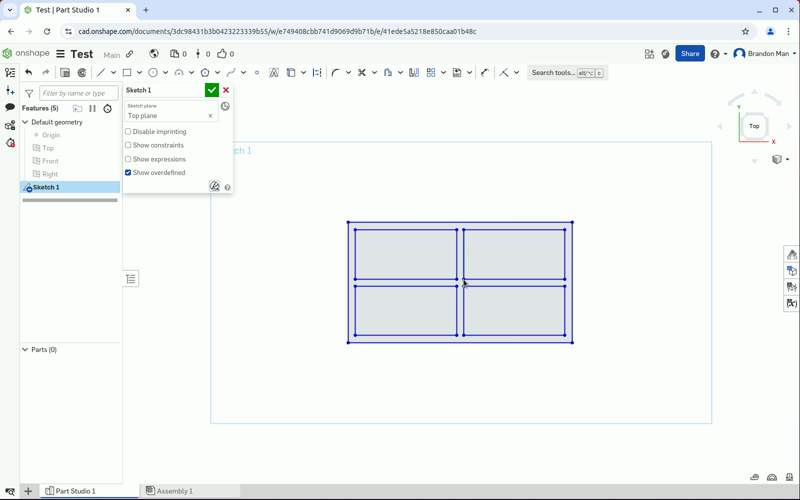
mouse_move(460, 282)
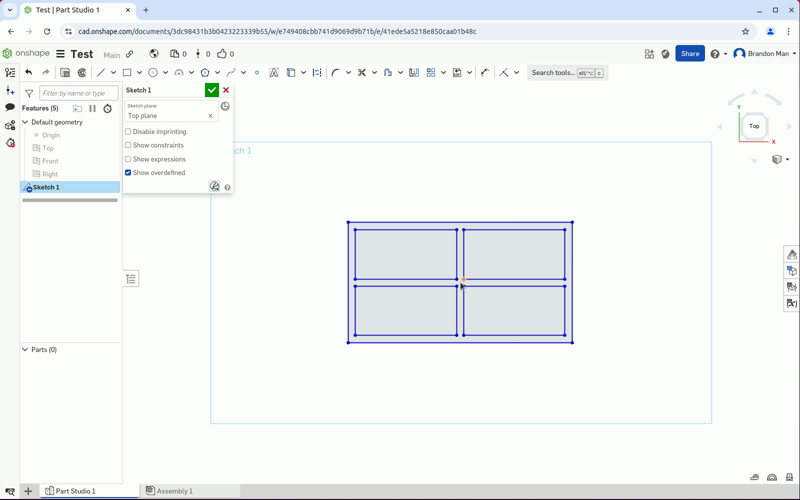
click(460, 282)
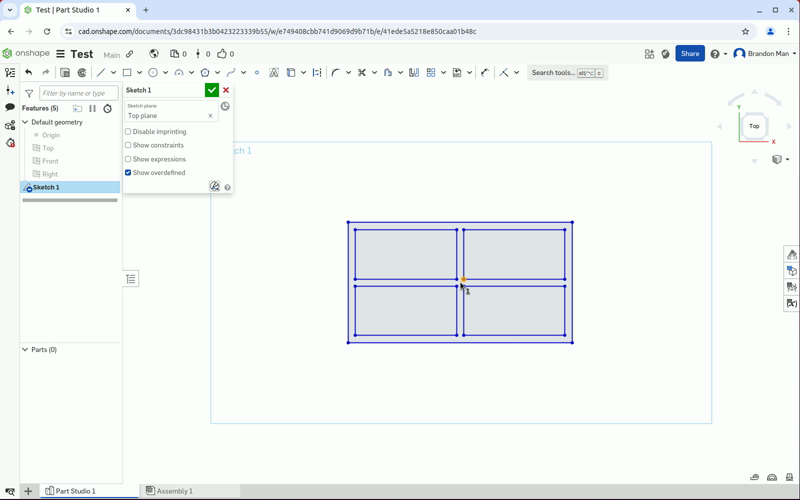
mouse_move(73, 352)
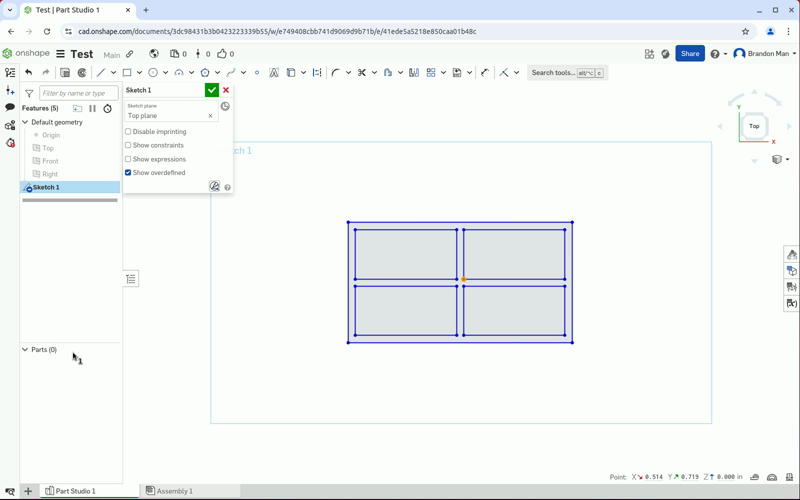
key(shift+y)
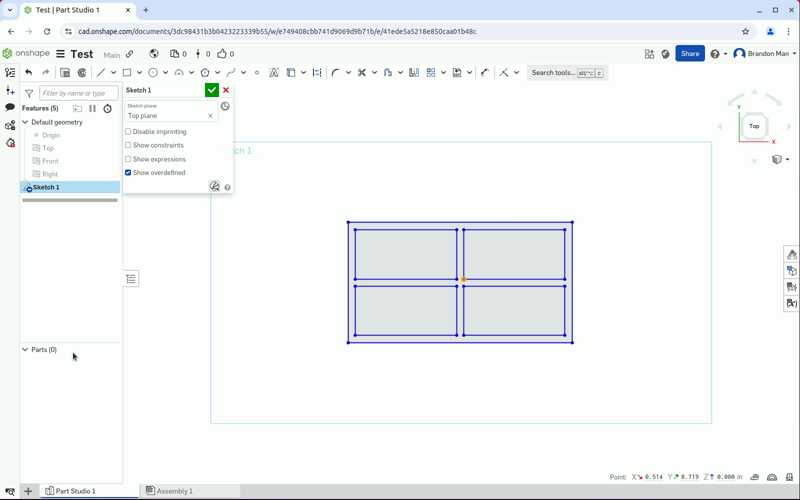
key(shift+e)
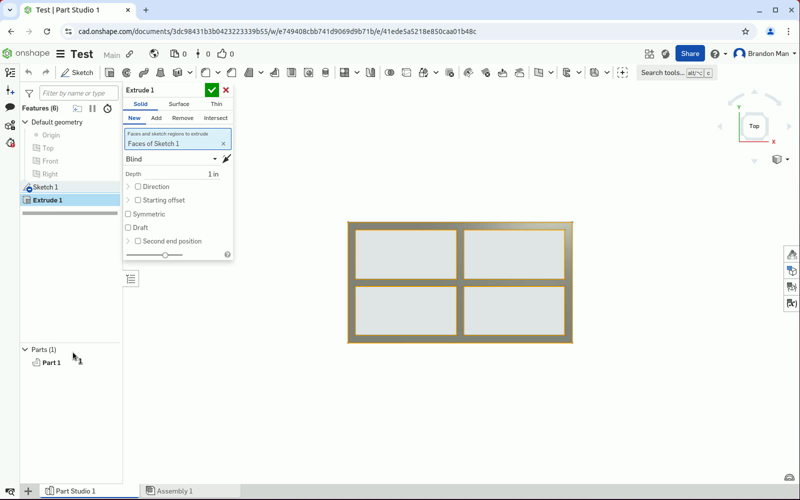
mouse_move(143, 106)
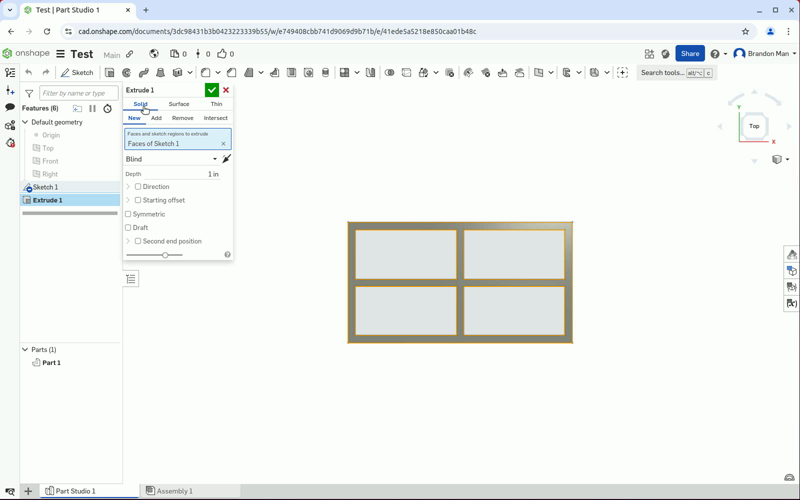
click(143, 106)
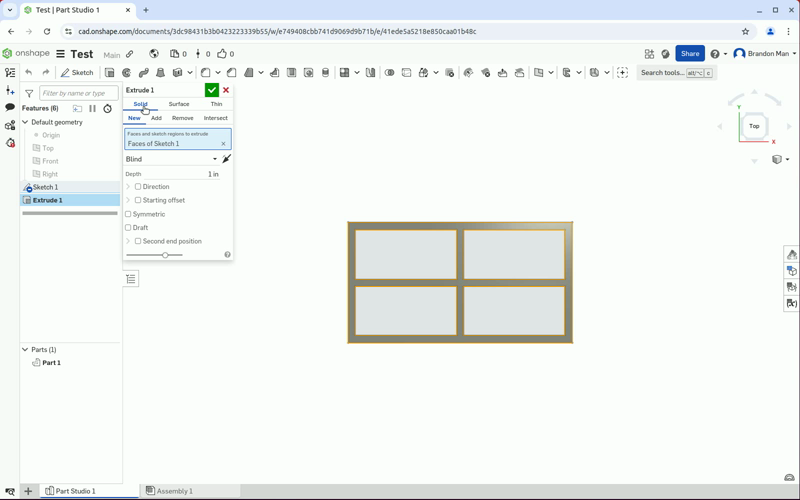
mouse_move(137, 120)
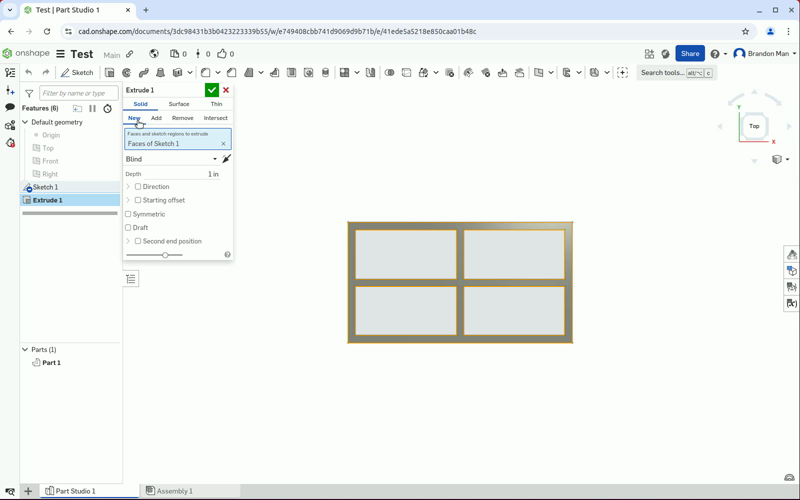
click(137, 120)
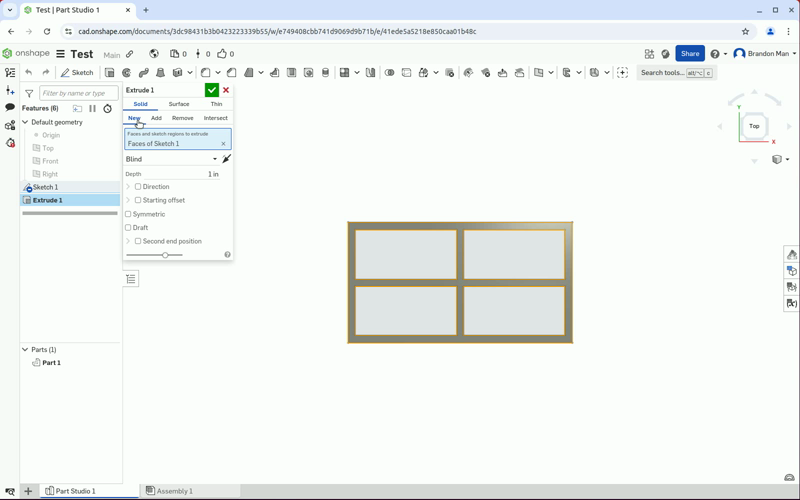
key(tab, 4)
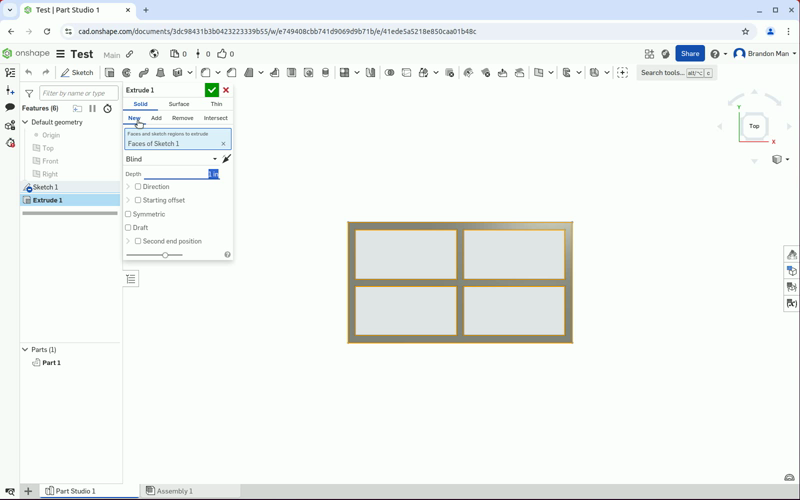
text(7.702)
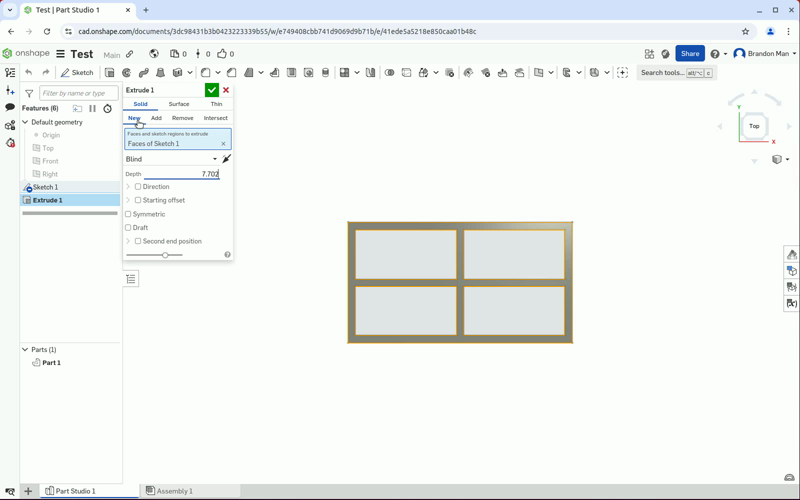
key(tab, 3)
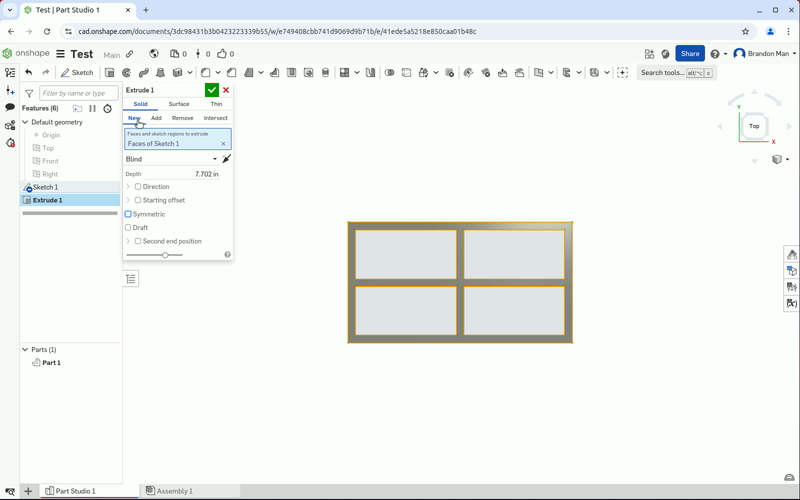
key(space)
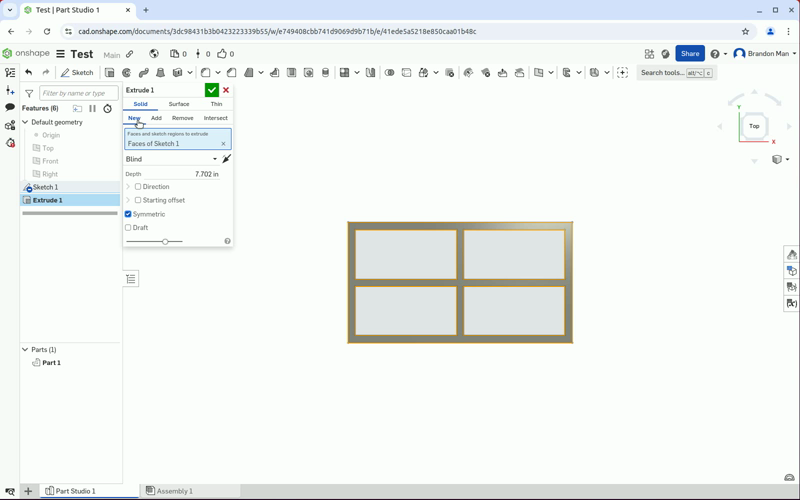
key(enter)
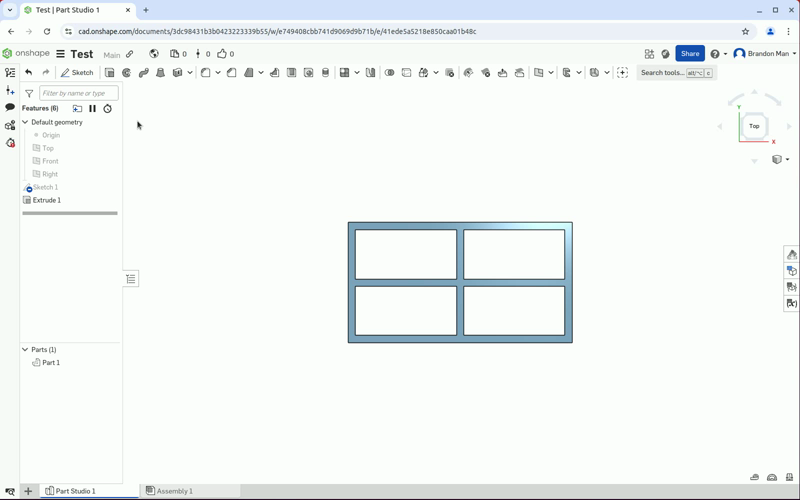
key(shift+h)
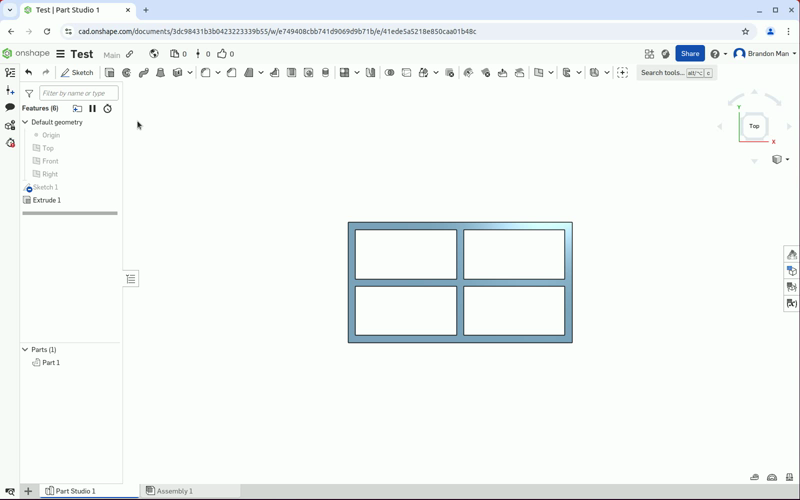
key(shift+h)
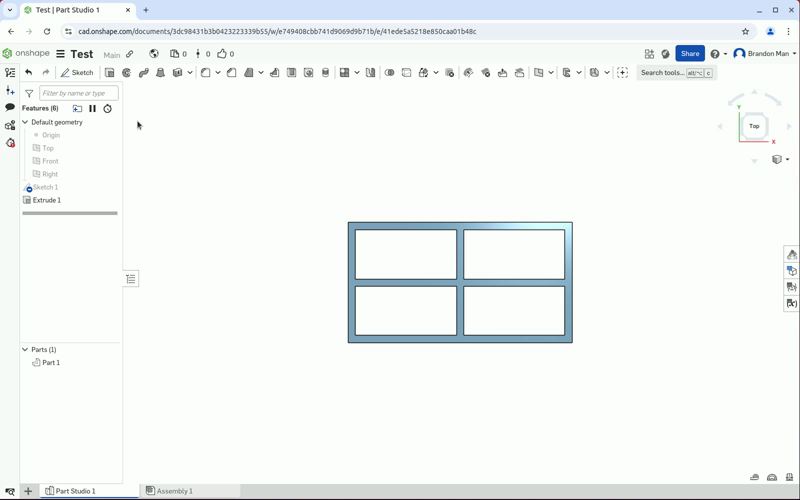
mouse_move(73, 189)
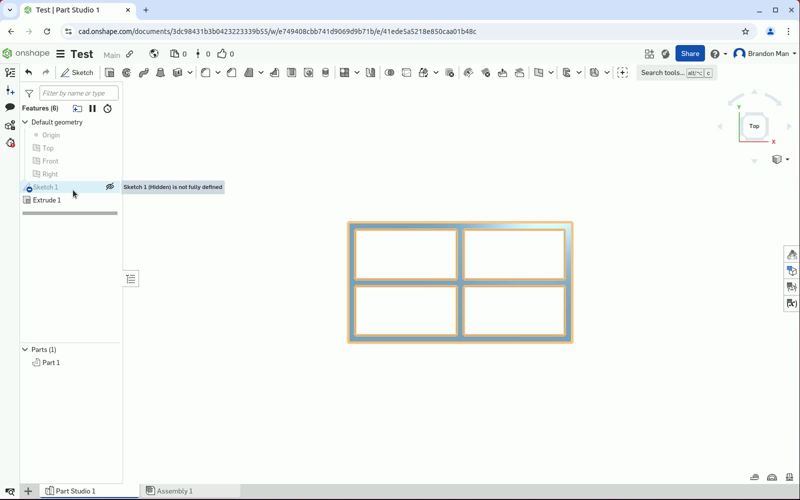
click(73, 189)
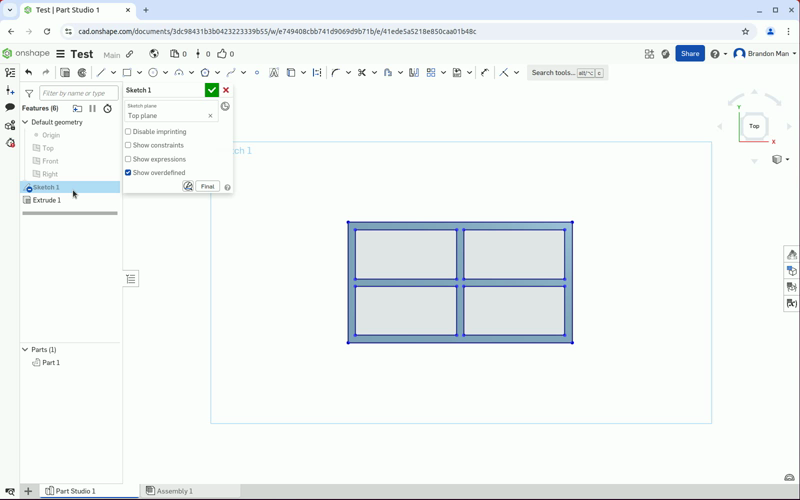
mouse_move(229, 92)
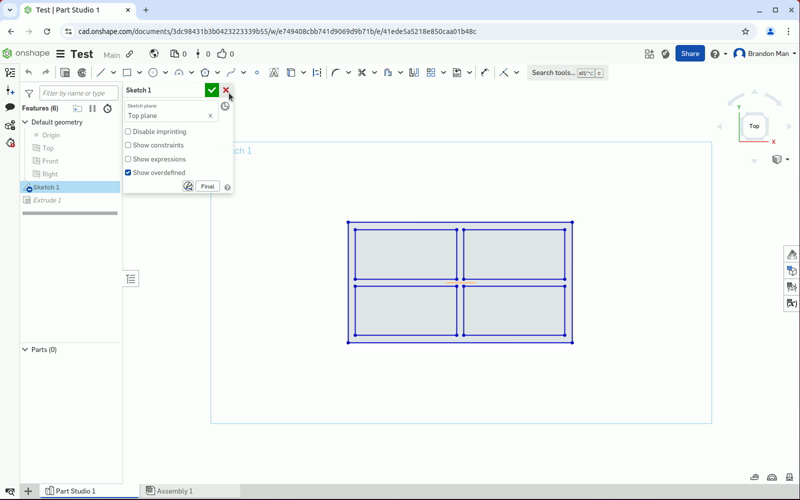
click(229, 92)
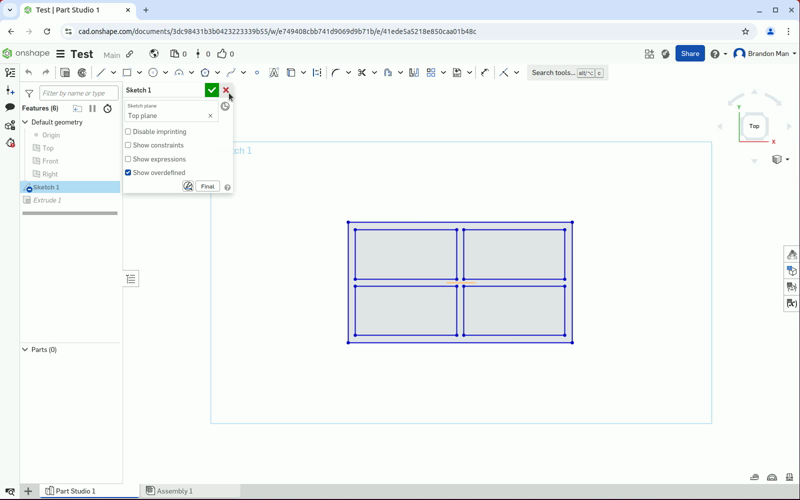
key(shift+s)
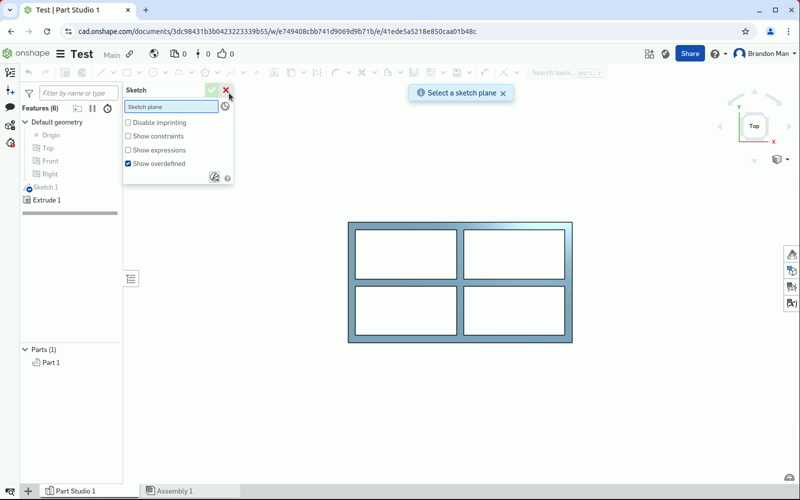
mouse_move(73, 150)
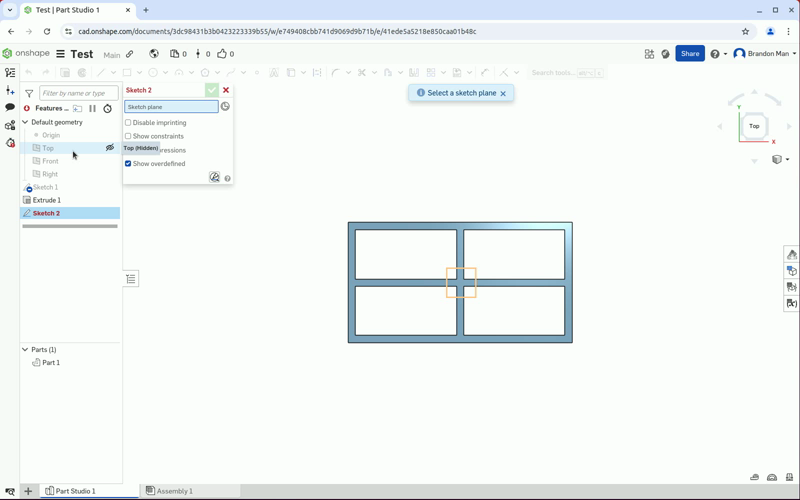
click(73, 150)
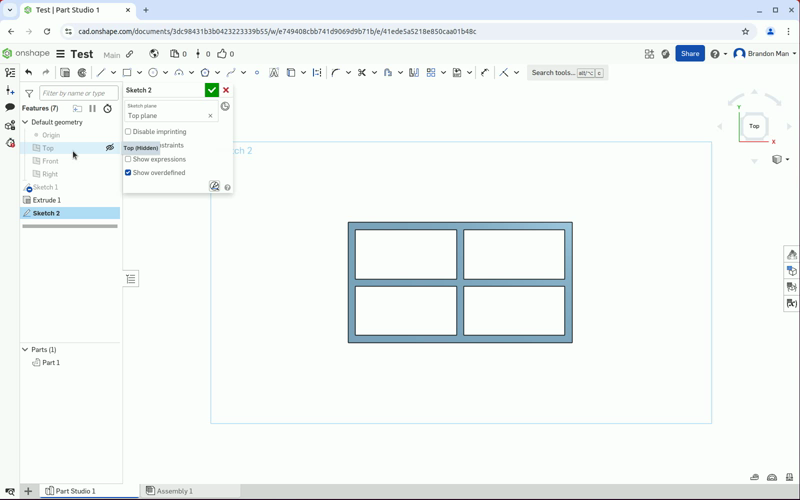
mouse_move(73, 352)
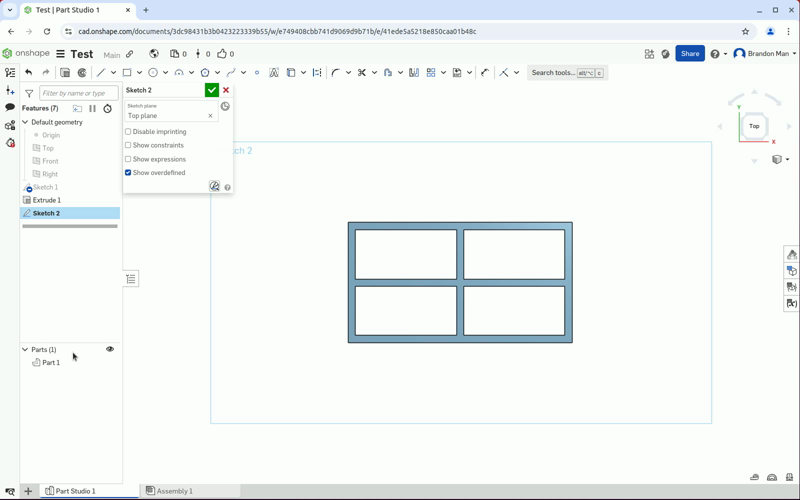
key(y)
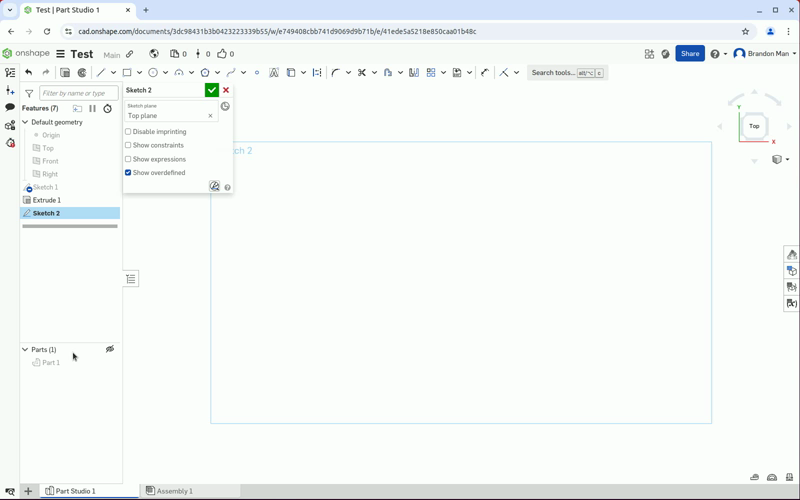
key(l)
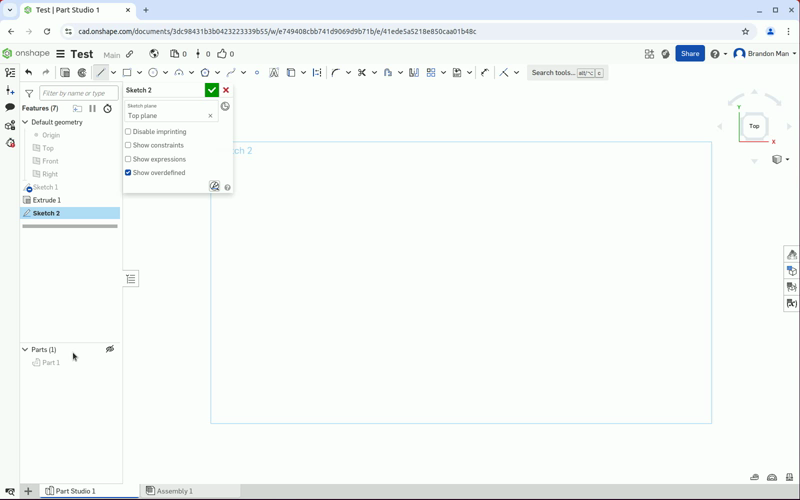
key_down(shift)
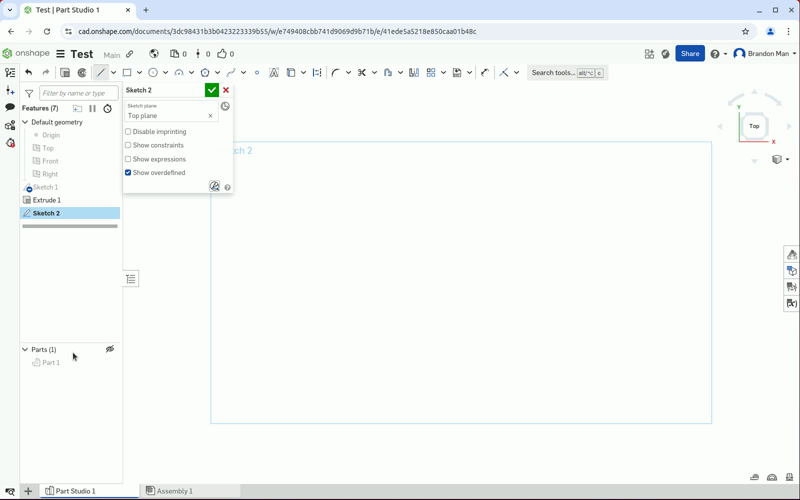
mouse_move(355, 278)
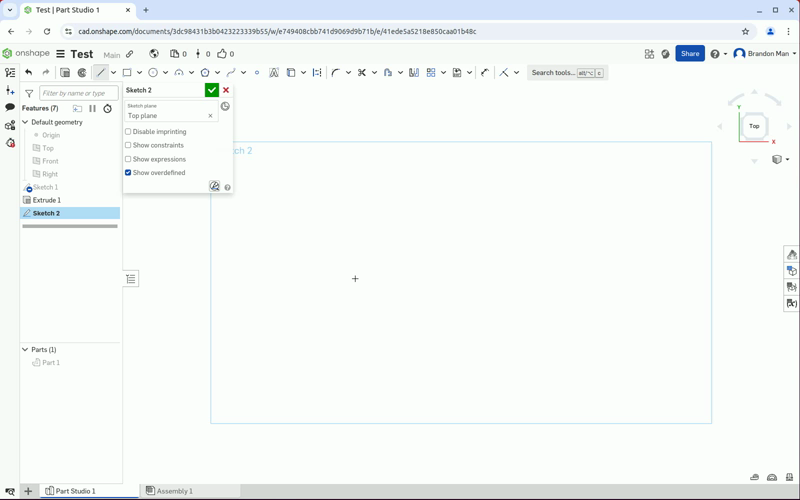
click(355, 278)
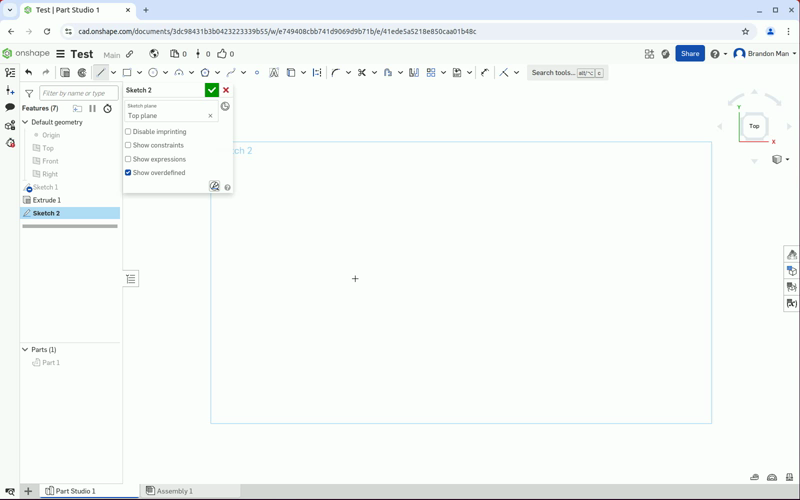
key_up(shift)
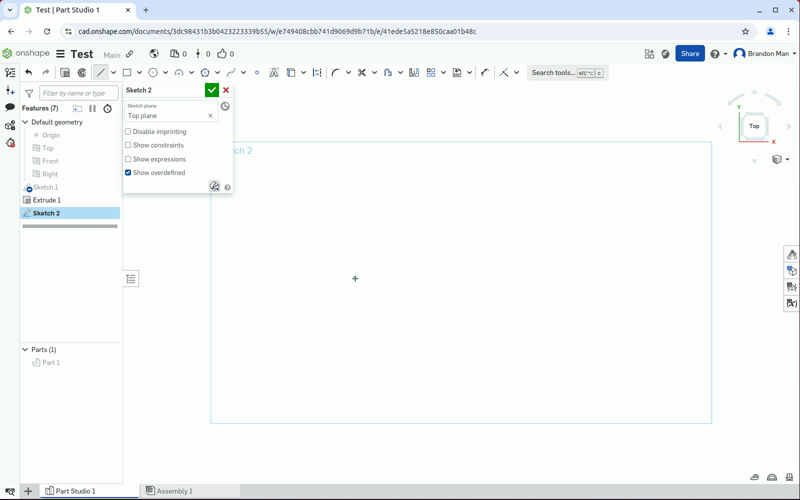
key_down(shift)
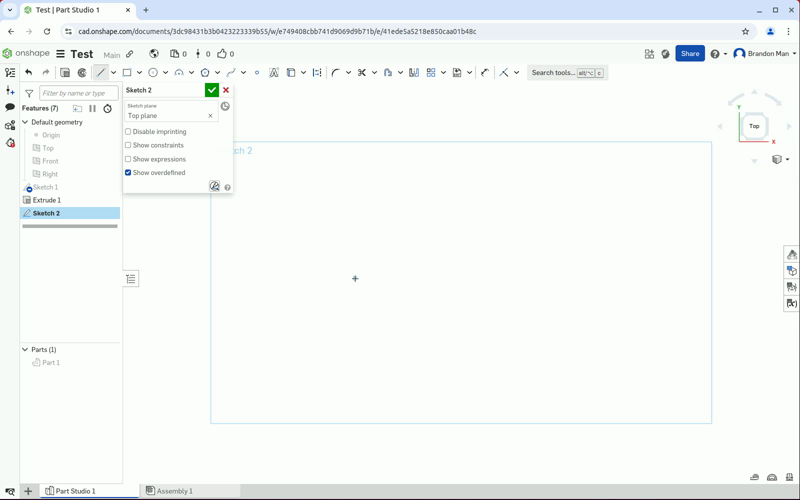
mouse_move(456, 278)
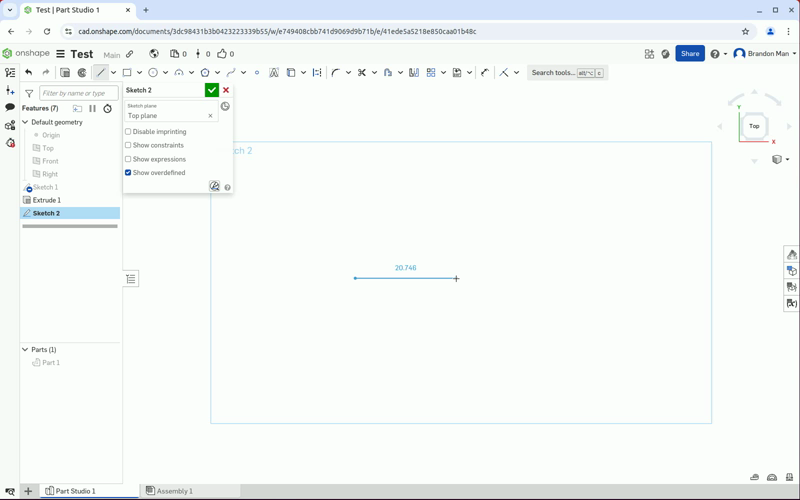
click(456, 278)
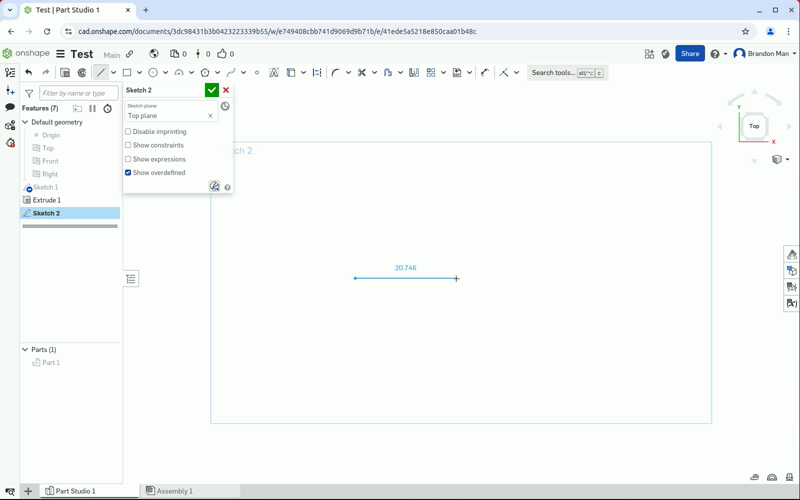
key_up(shift)
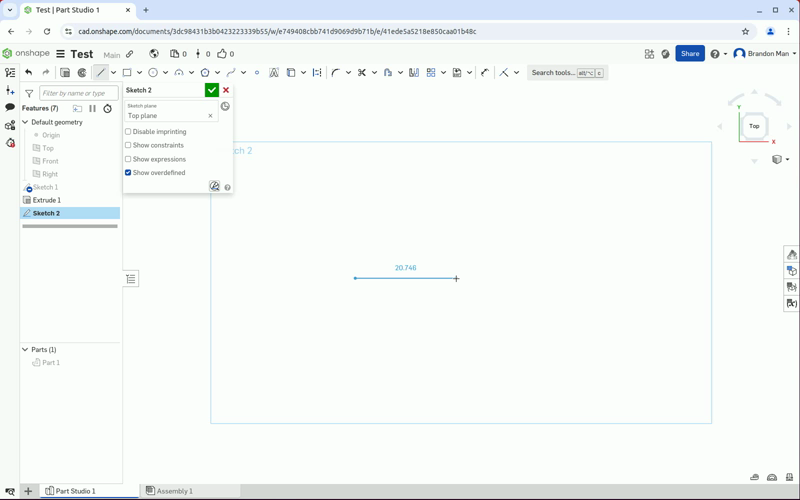
key_down(shift)
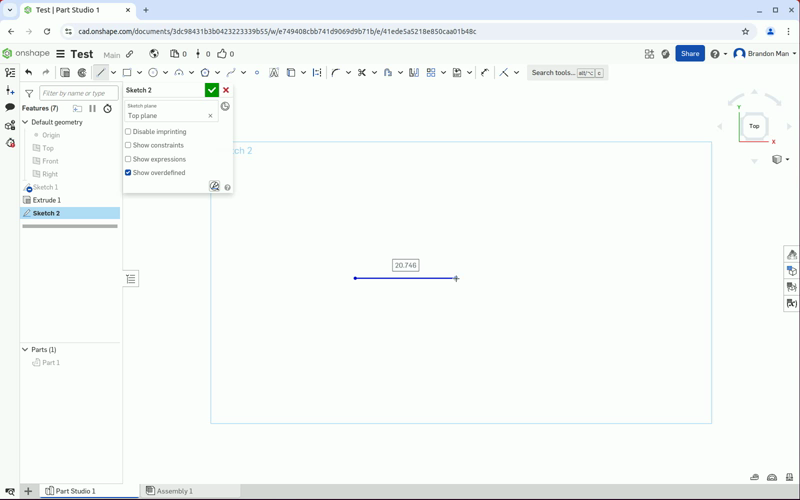
mouse_move(486, 278)
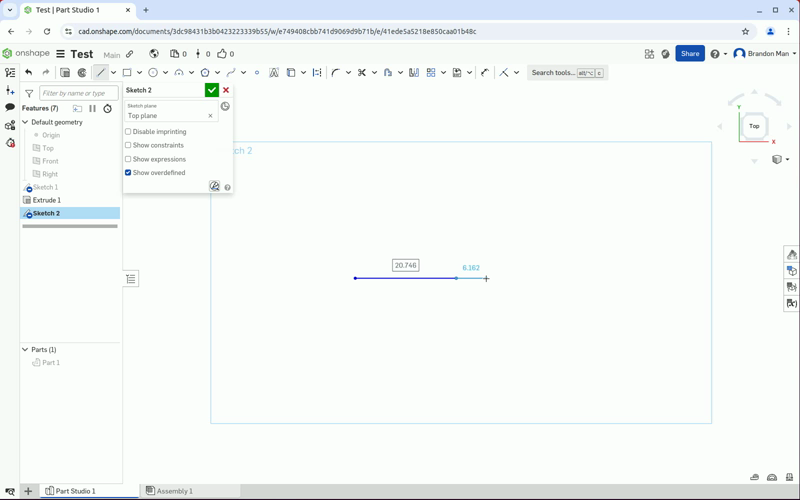
mouse_move(456, 229)
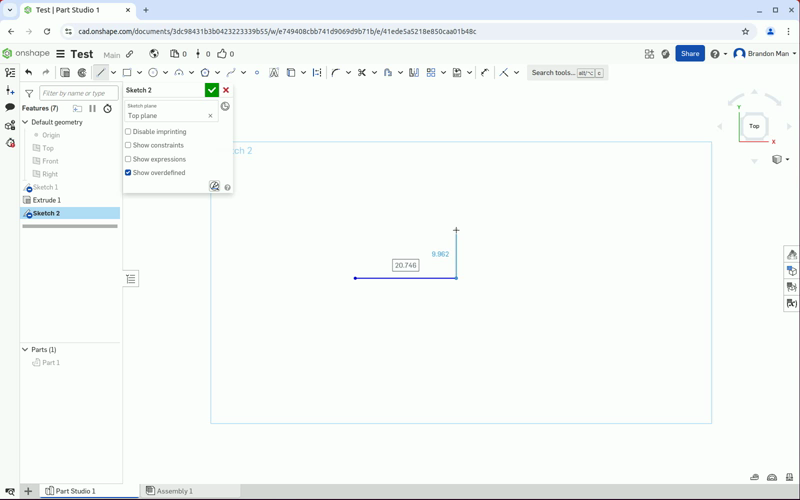
click(456, 229)
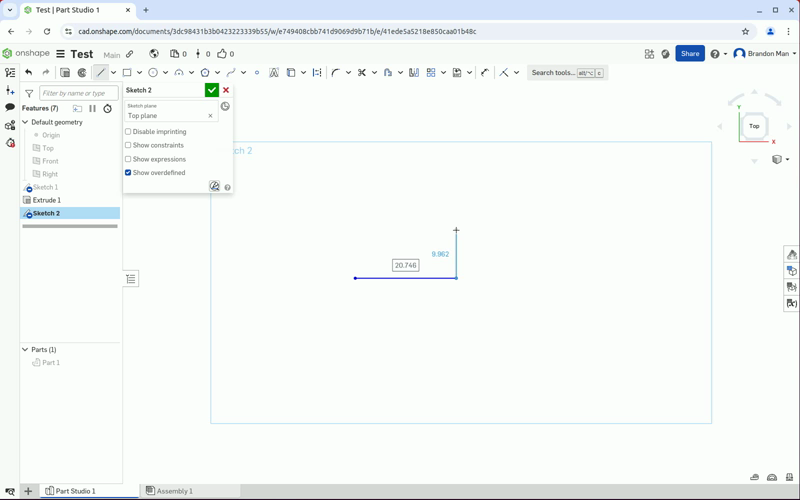
key_up(shift)
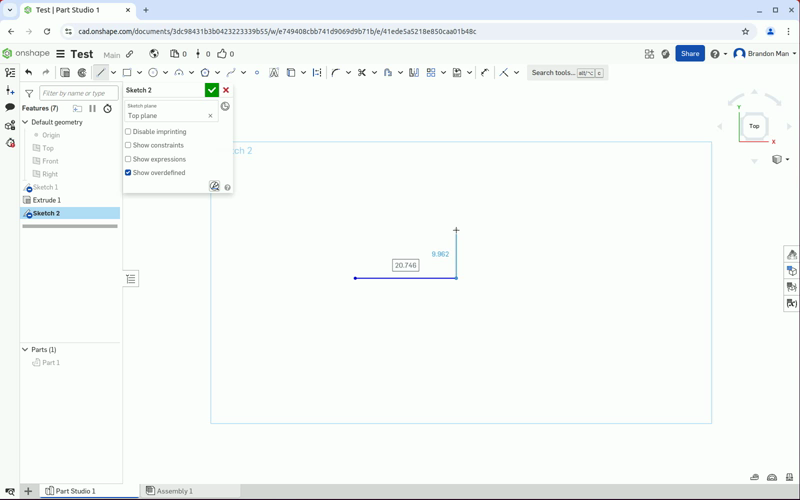
key_down(shift)
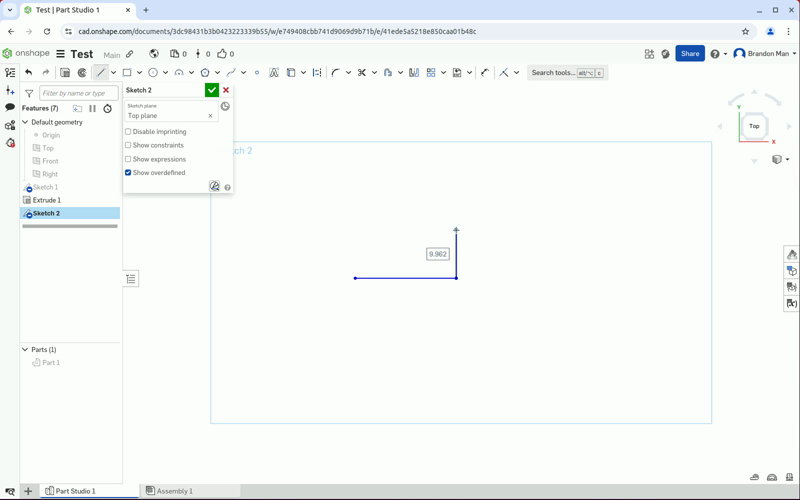
mouse_move(355, 229)
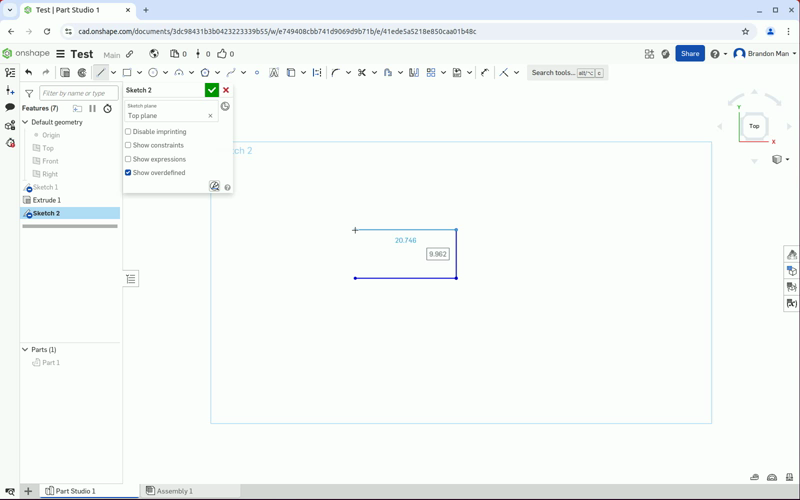
click(355, 229)
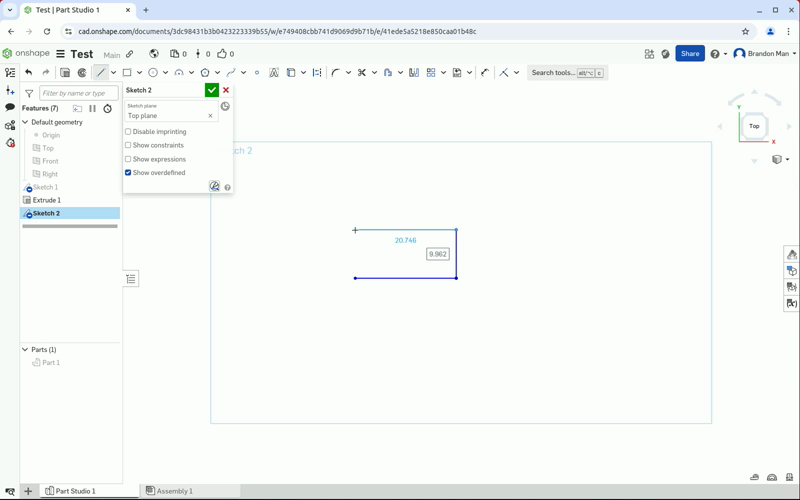
key_up(shift)
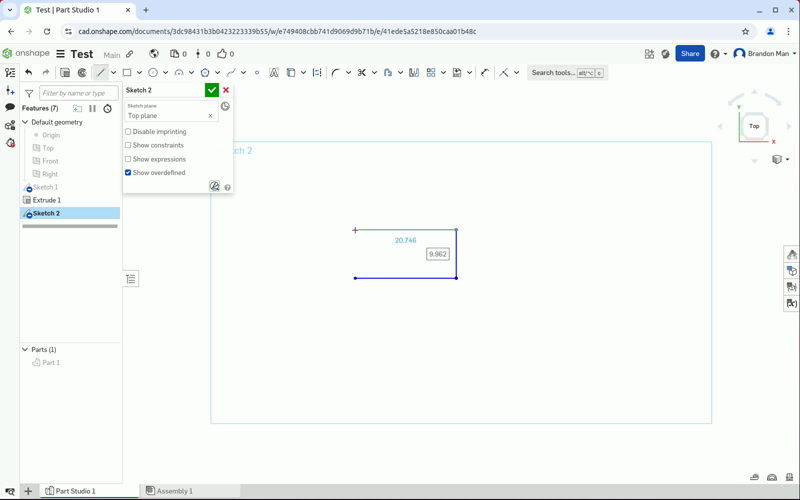
mouse_move(385, 229)
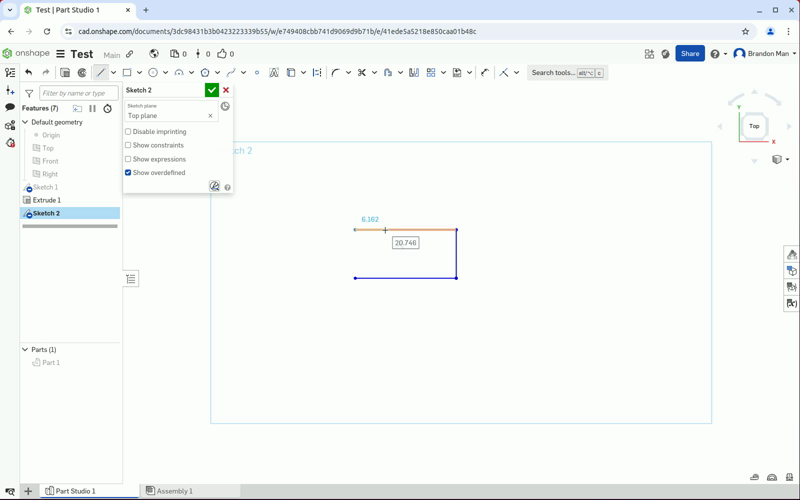
key_down(shift)
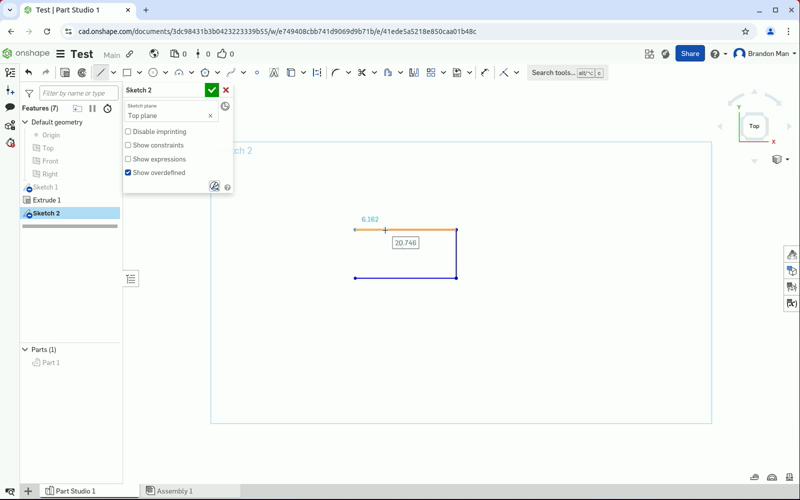
mouse_move(355, 278)
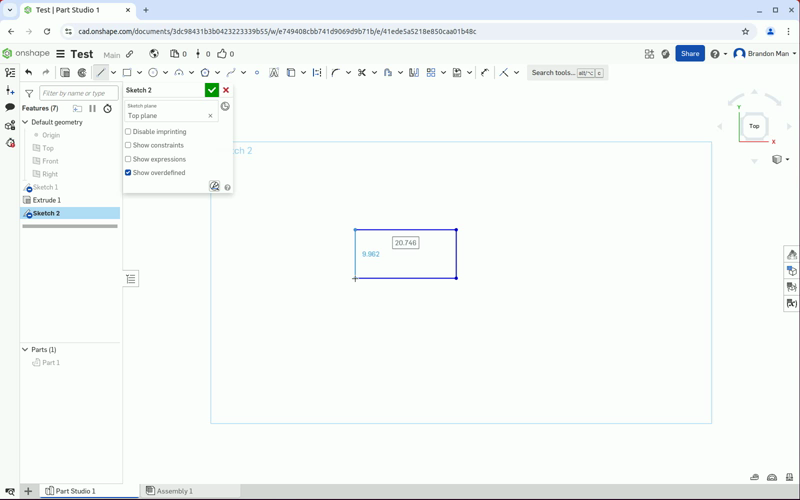
key_up(shift)
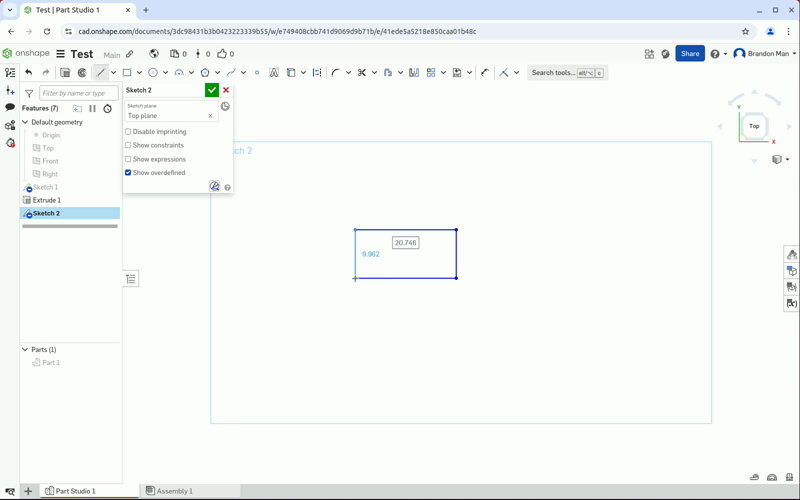
click(355, 278)
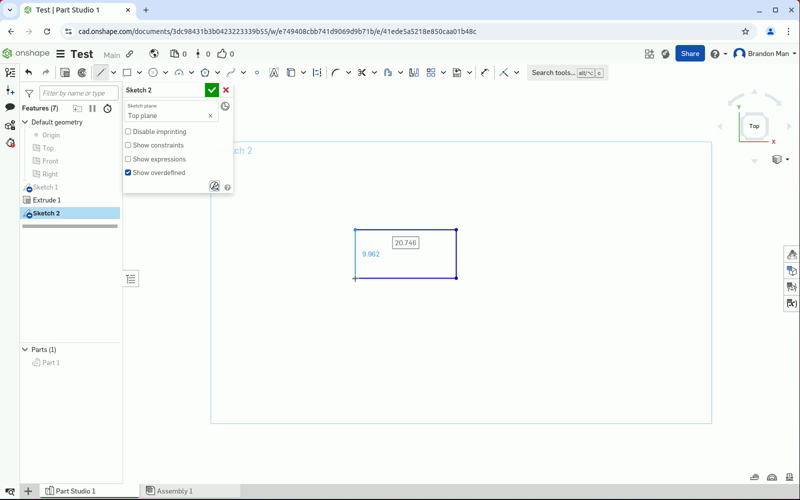
key(esc)
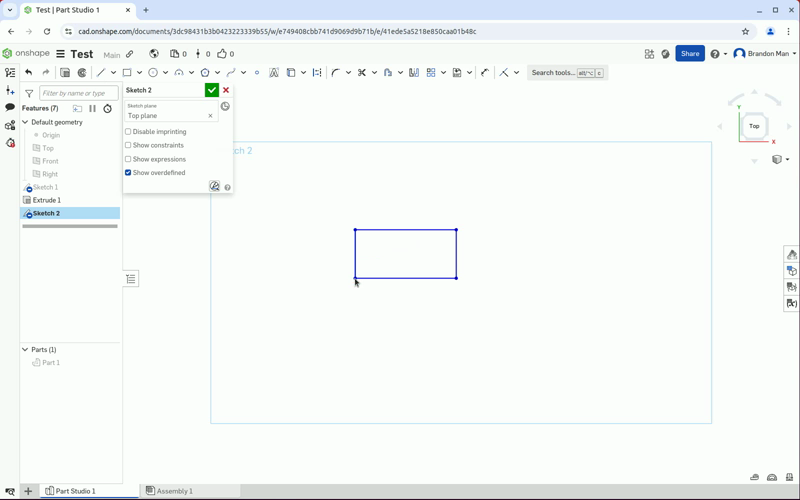
mouse_move(433, 238)
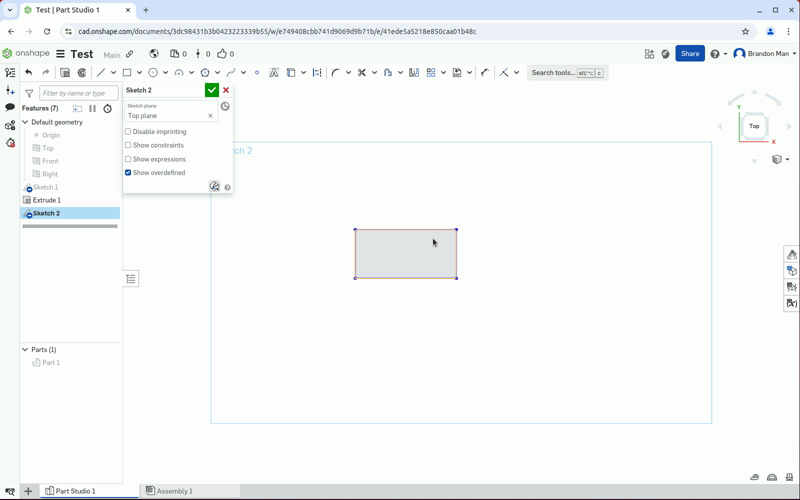
click(433, 238)
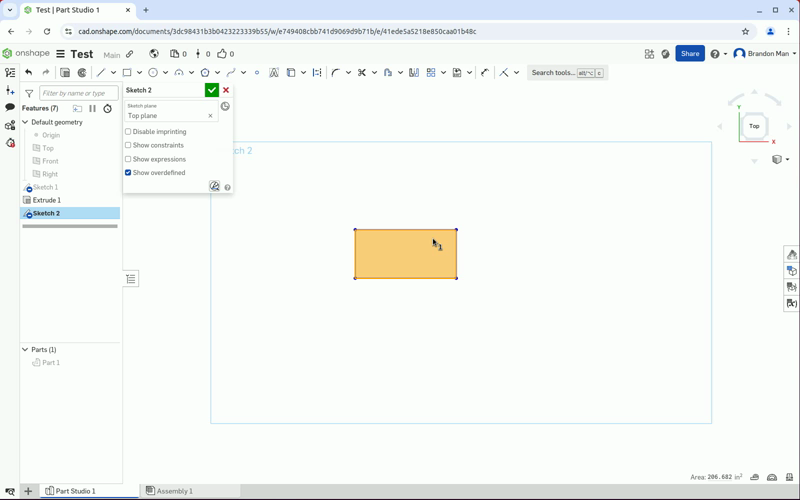
mouse_move(73, 352)
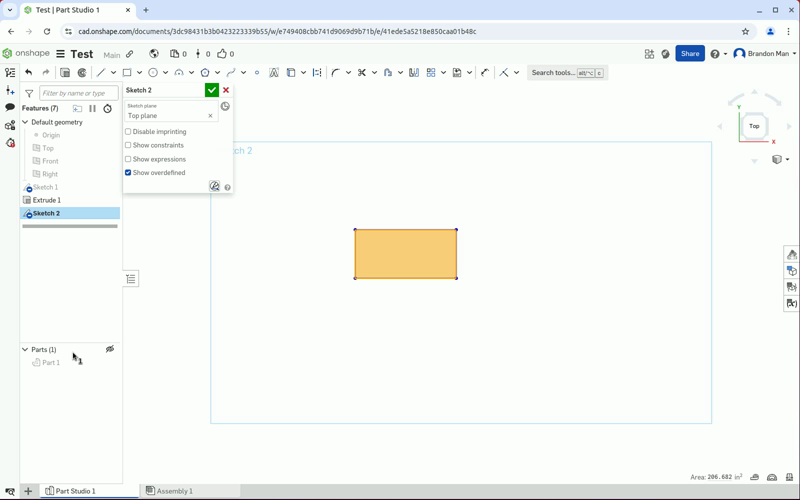
key(shift+y)
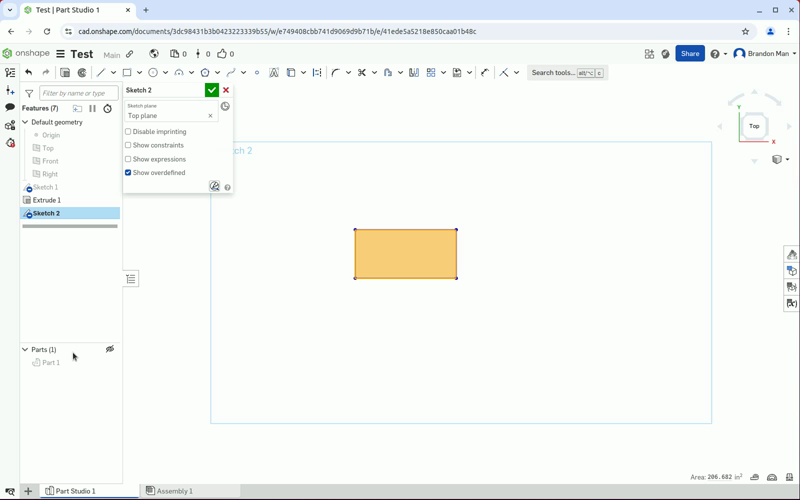
key(shift+e)
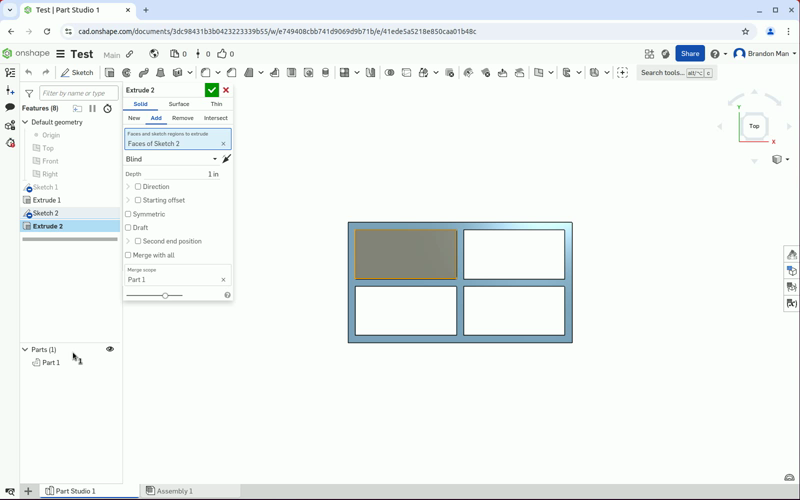
mouse_move(143, 106)
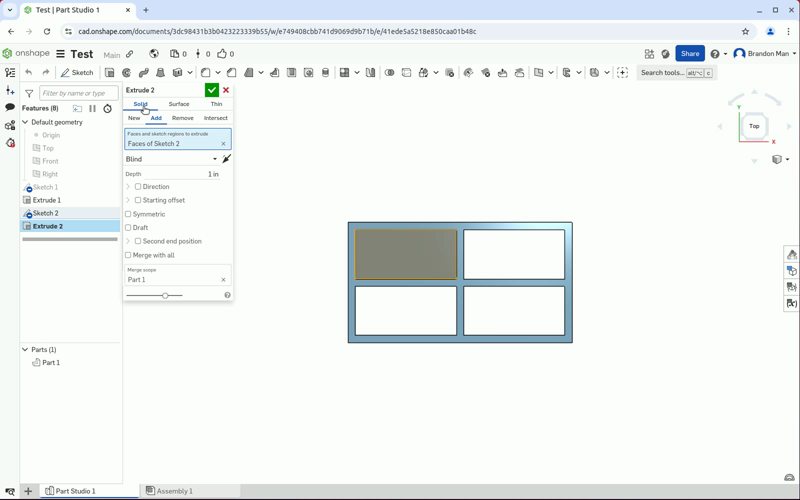
click(143, 106)
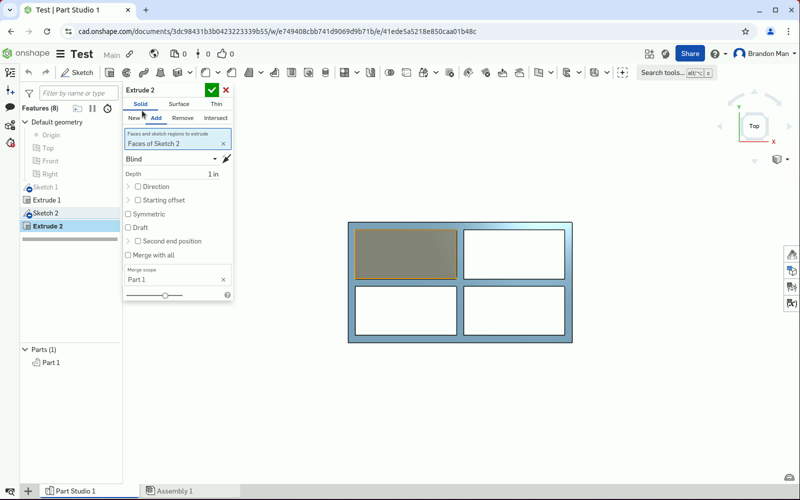
mouse_move(137, 120)
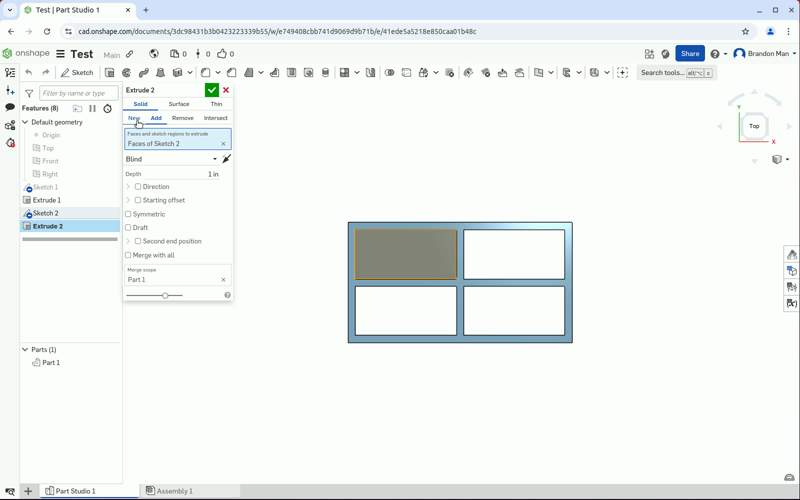
click(137, 120)
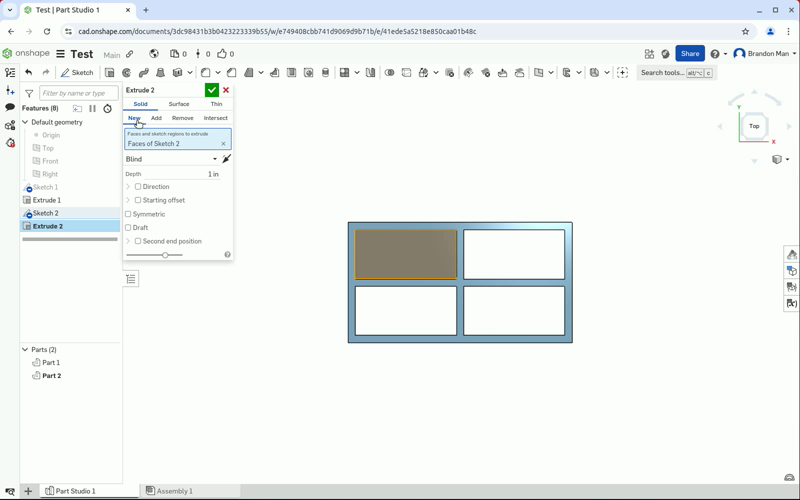
key(tab, 4)
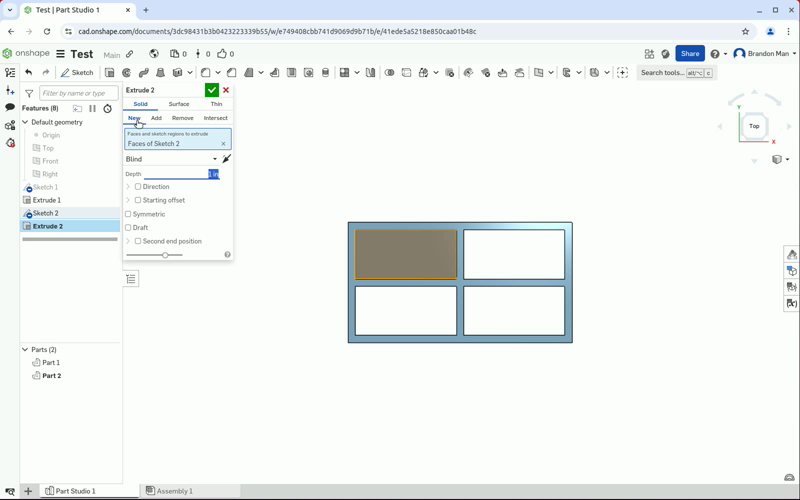
text(-0.482)
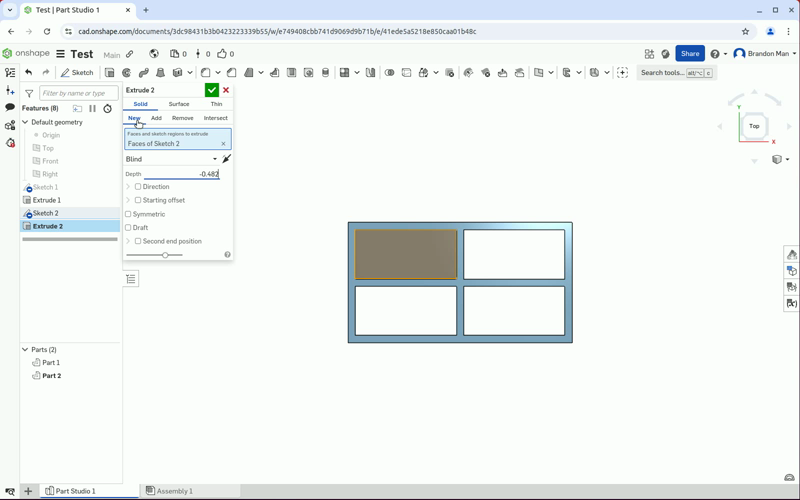
key(tab, 3)
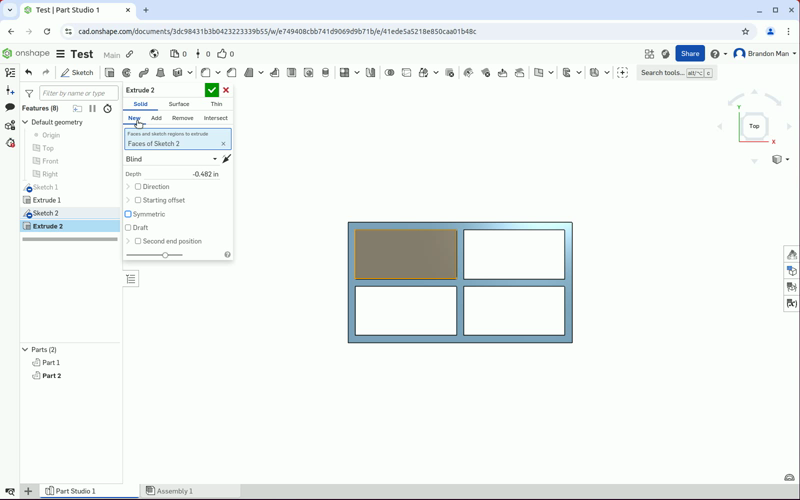
key(space)
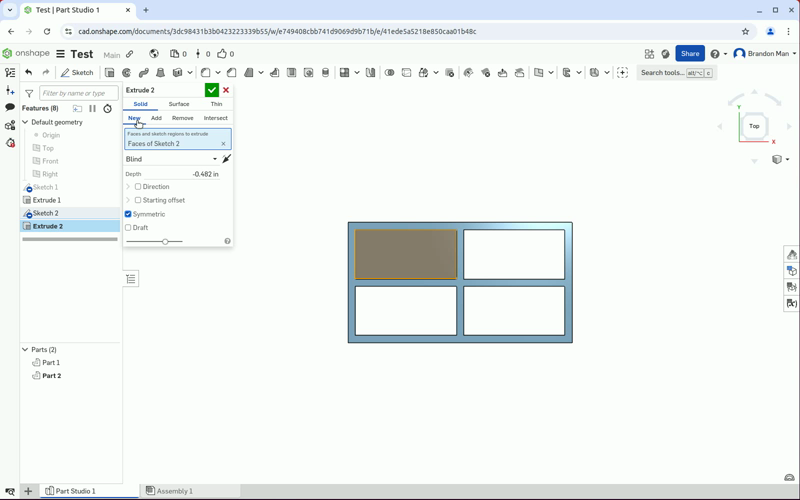
key(enter)
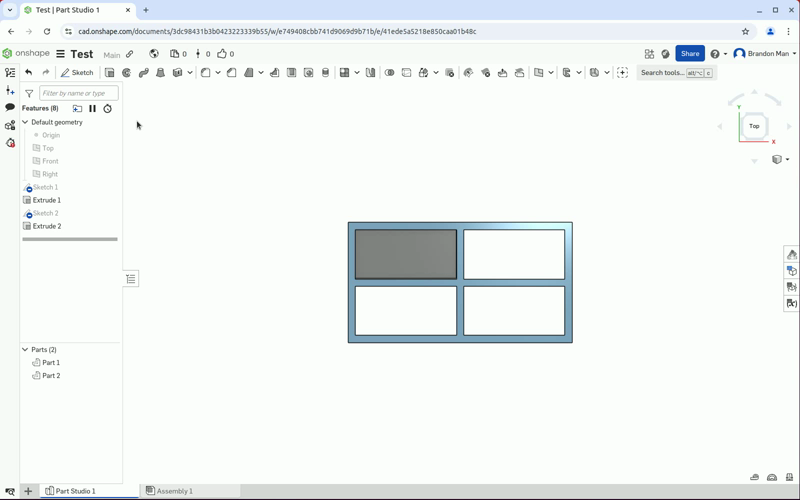
key(shift+h)
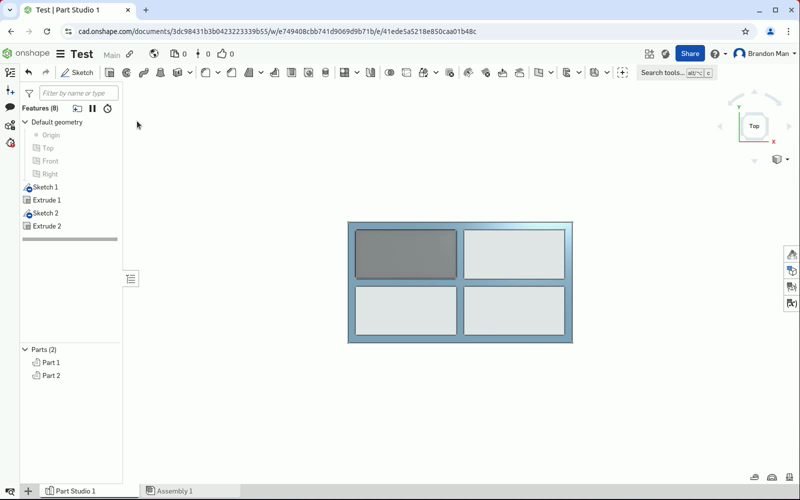
key(shift+h)
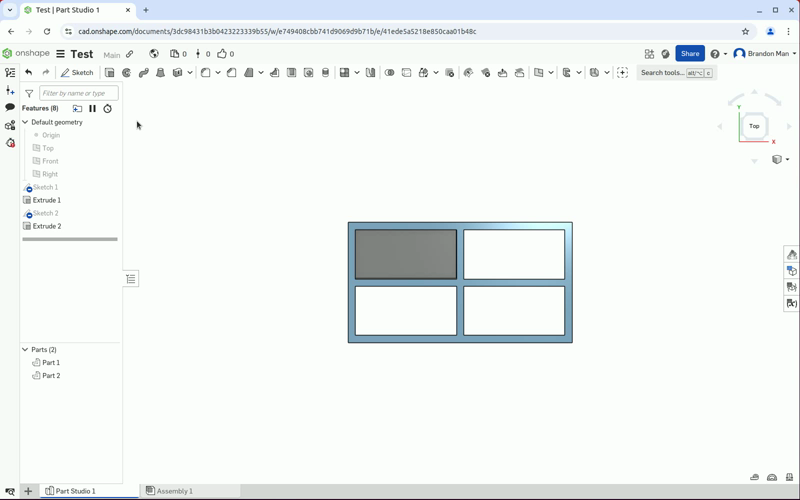
mouse_move(73, 189)
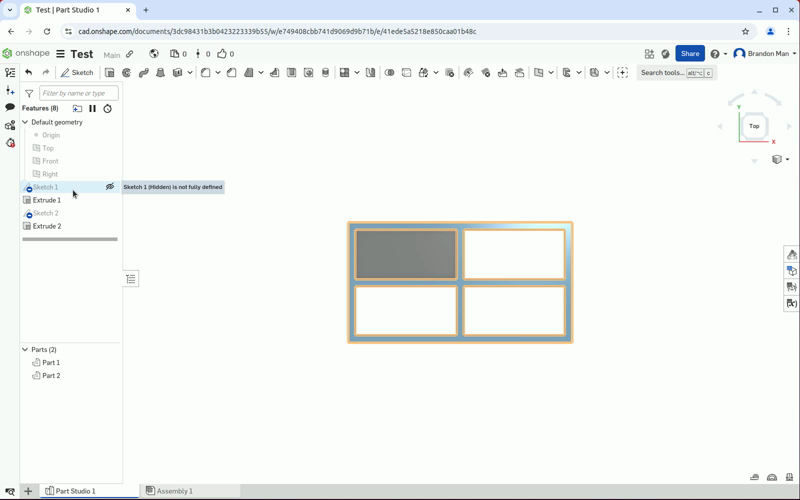
click(73, 189)
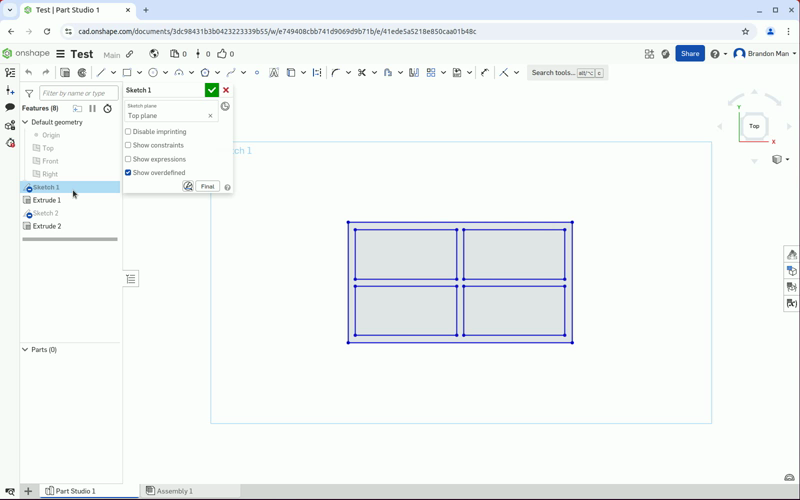
mouse_move(229, 92)
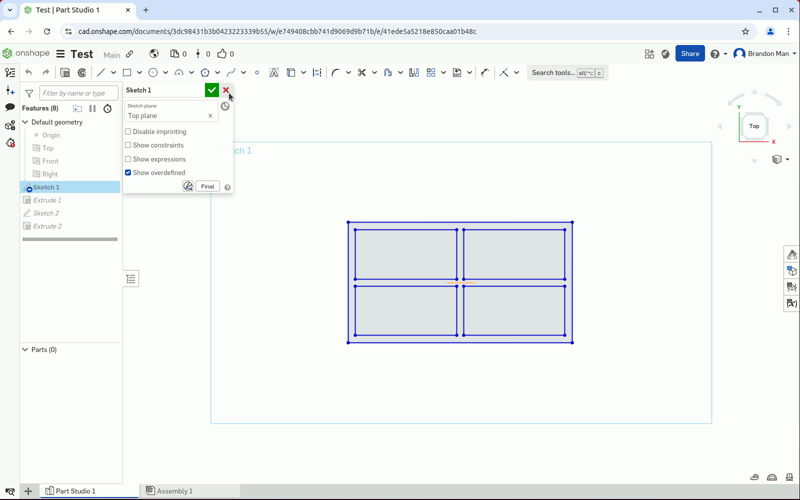
click(229, 92)
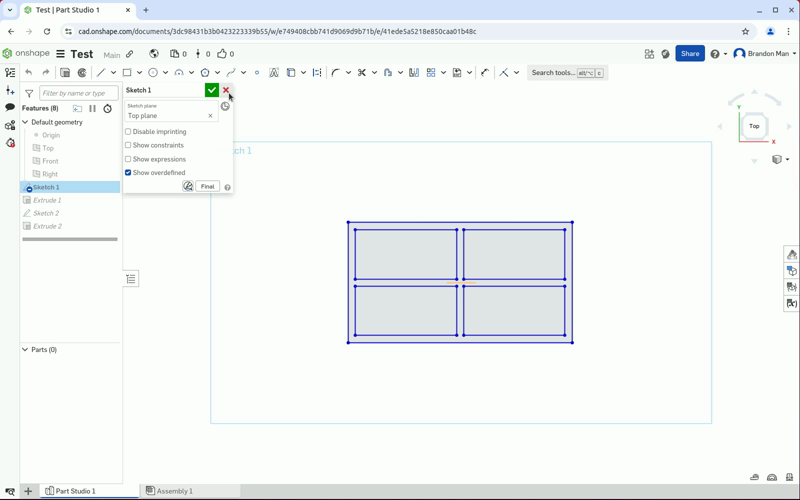
key(shift+s)
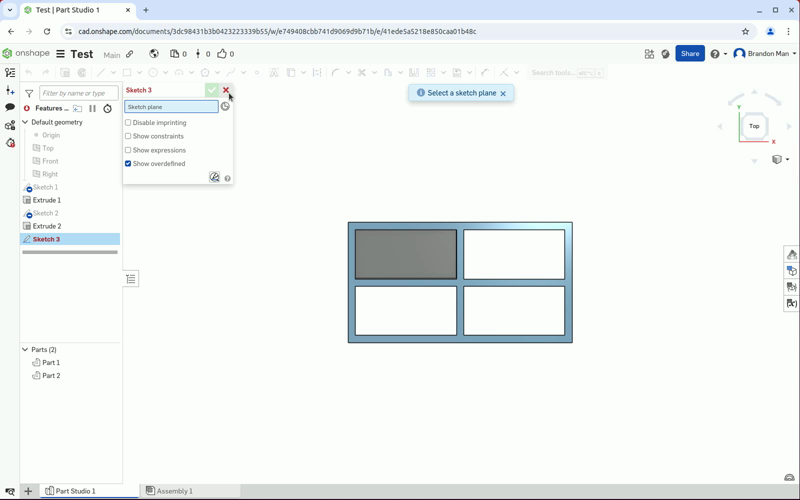
mouse_move(73, 150)
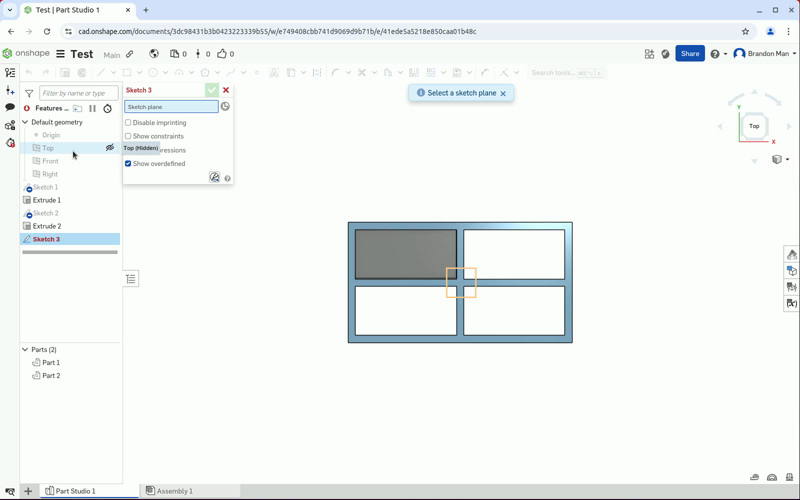
click(73, 150)
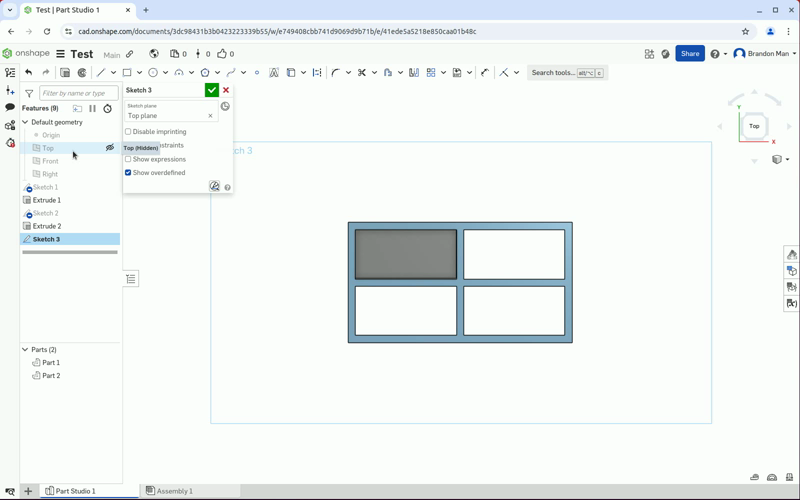
mouse_move(73, 352)
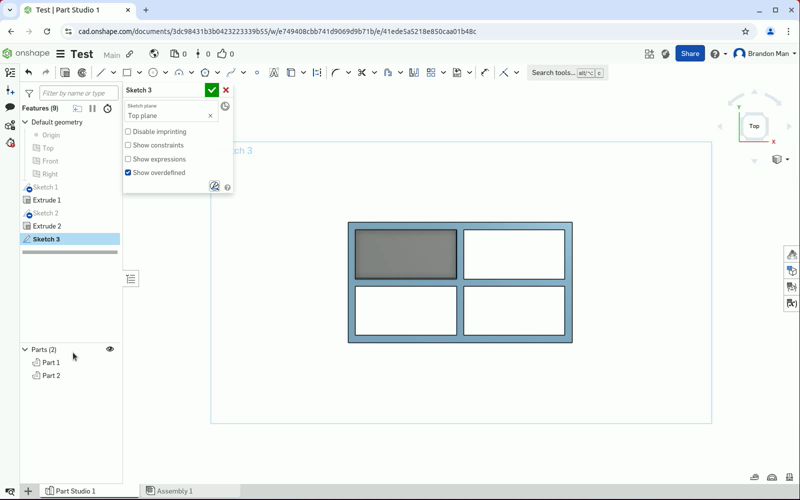
key(y)
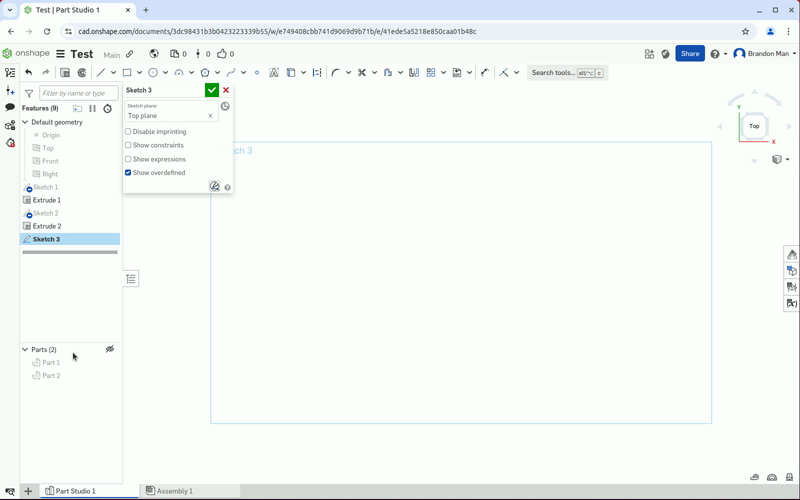
key(l)
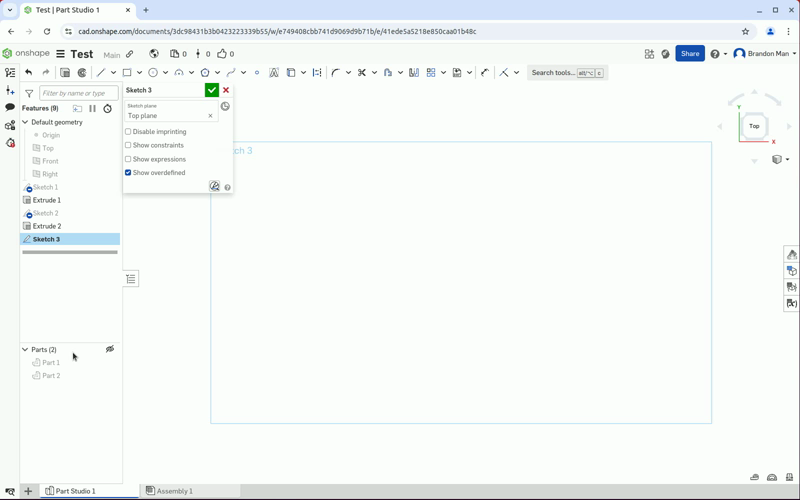
key_down(shift)
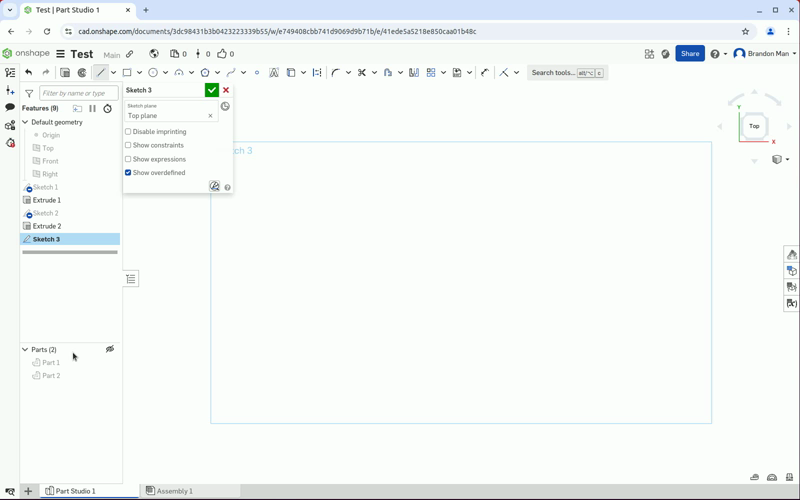
mouse_move(464, 279)
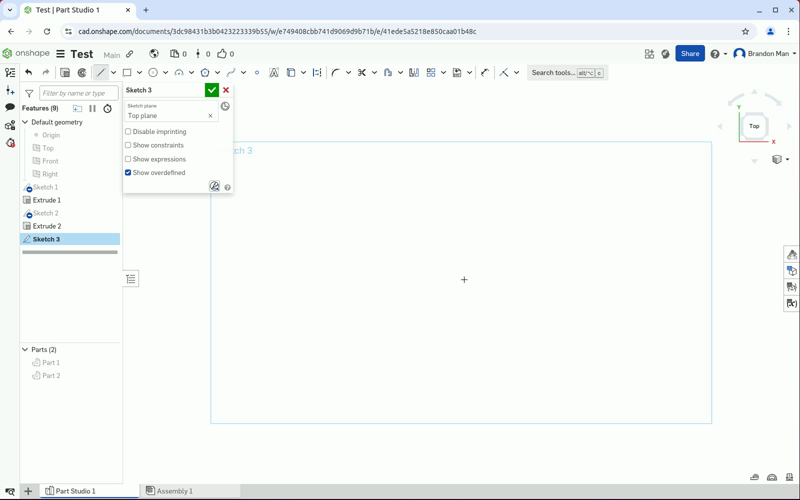
click(464, 279)
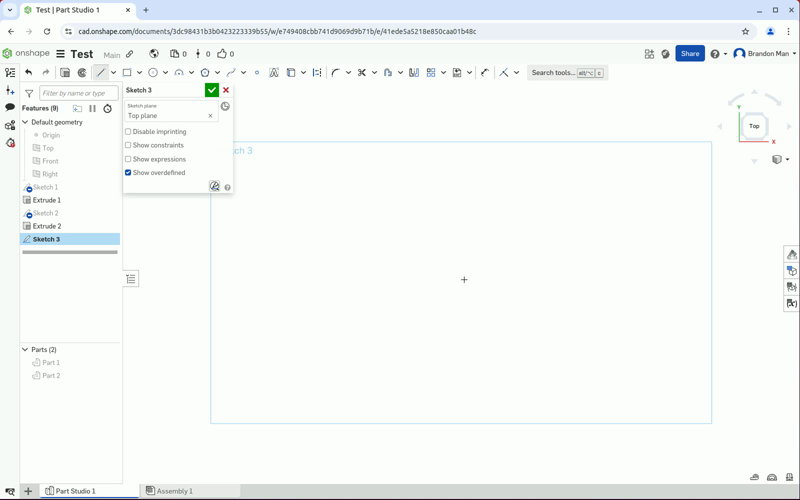
key_up(shift)
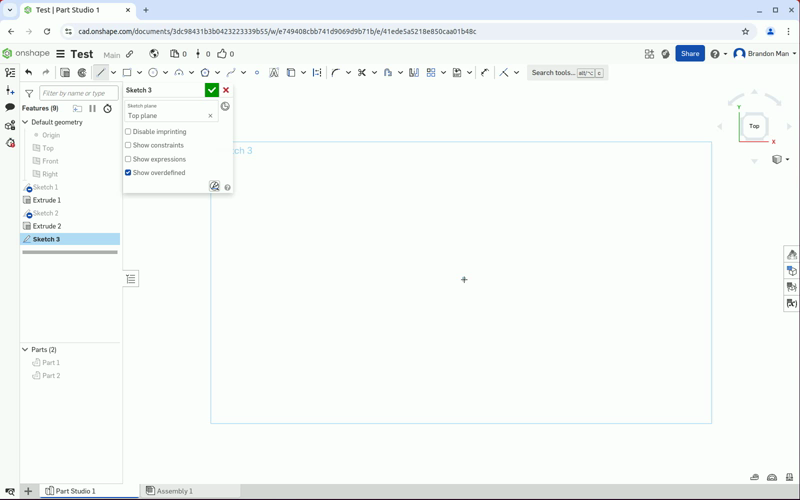
key_down(shift)
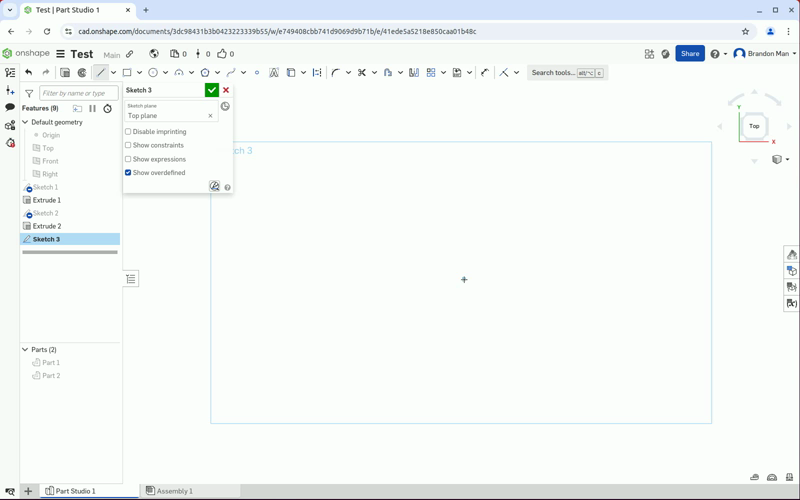
mouse_move(565, 279)
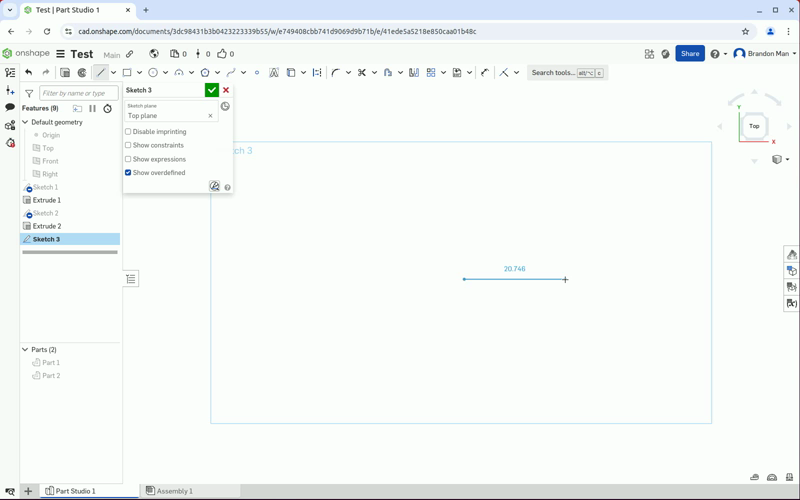
click(565, 279)
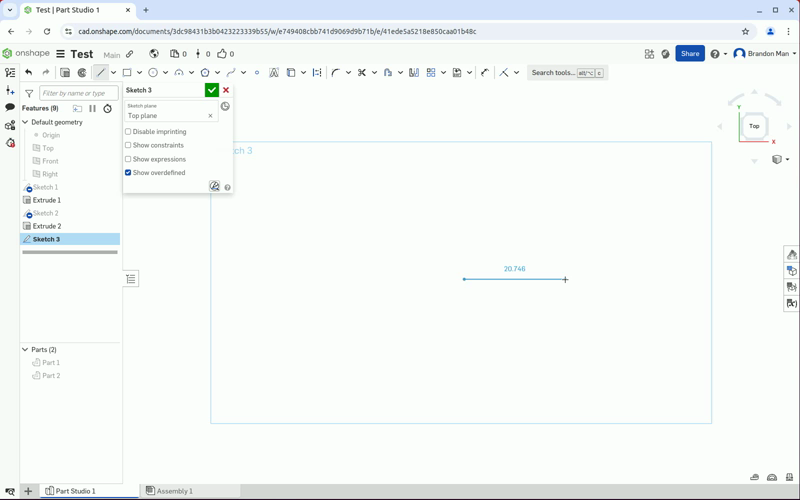
key_up(shift)
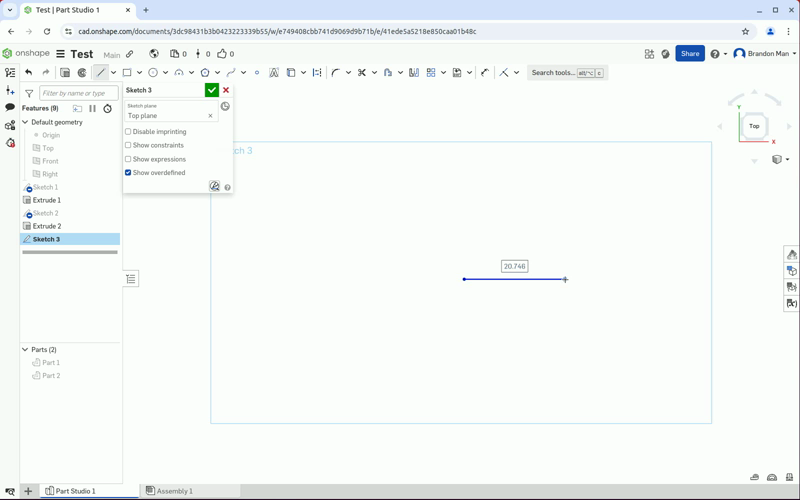
key_down(shift)
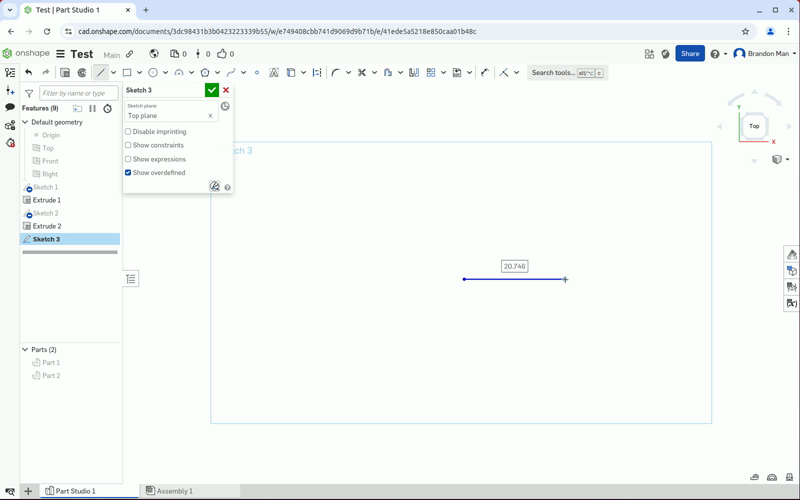
mouse_move(589, 279)
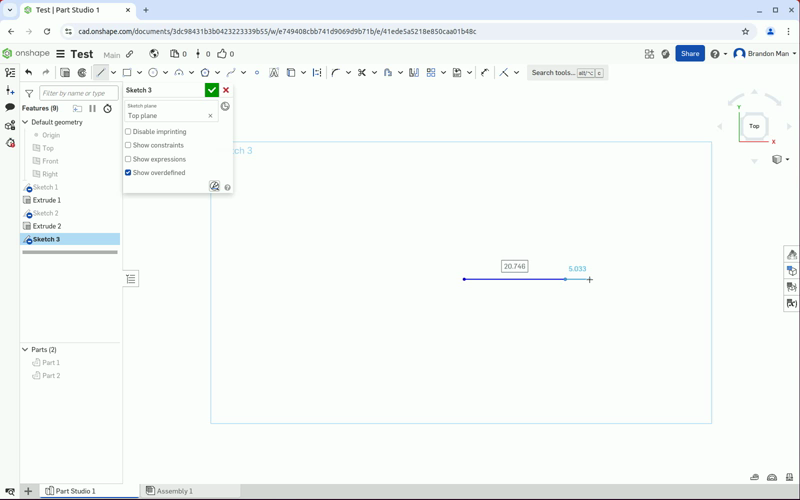
mouse_move(565, 230)
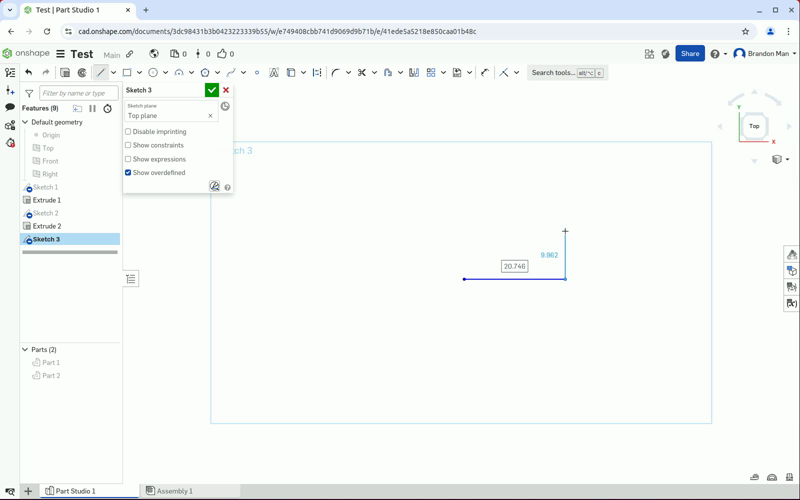
click(565, 230)
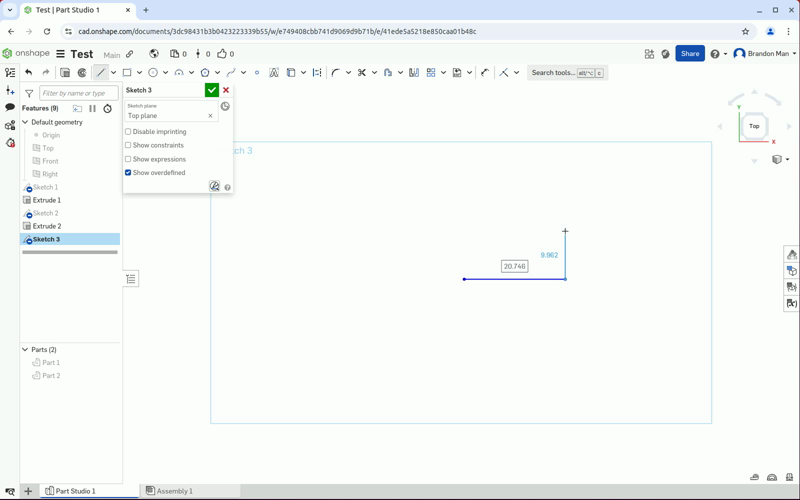
key_up(shift)
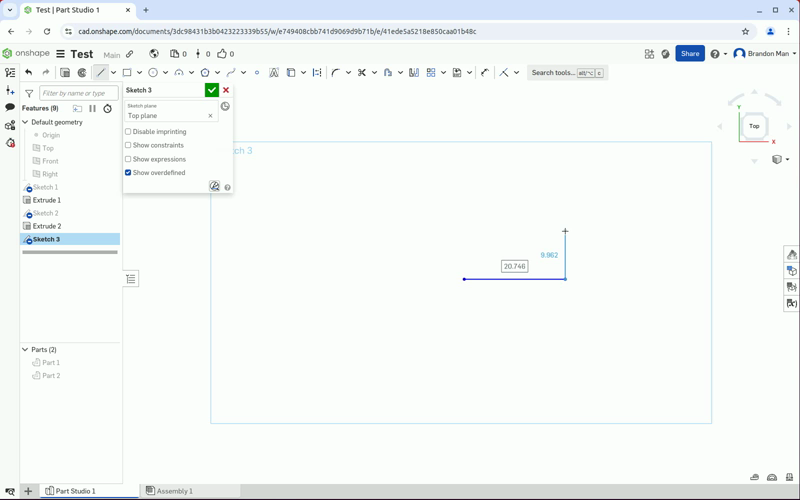
key_down(shift)
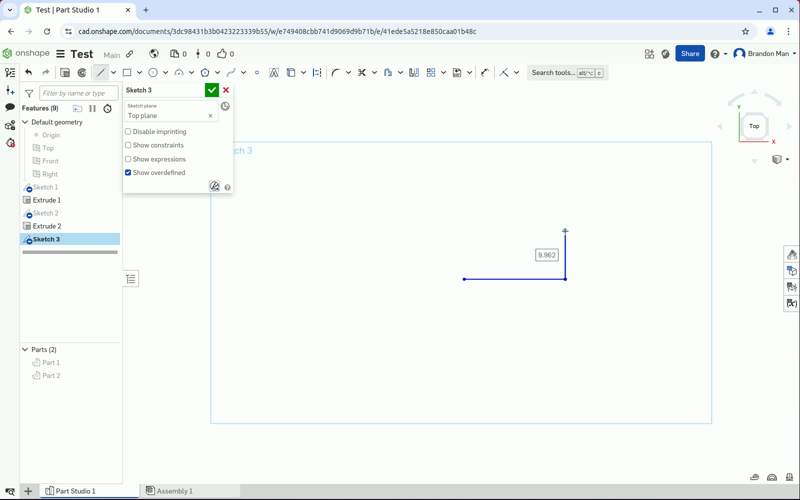
mouse_move(464, 230)
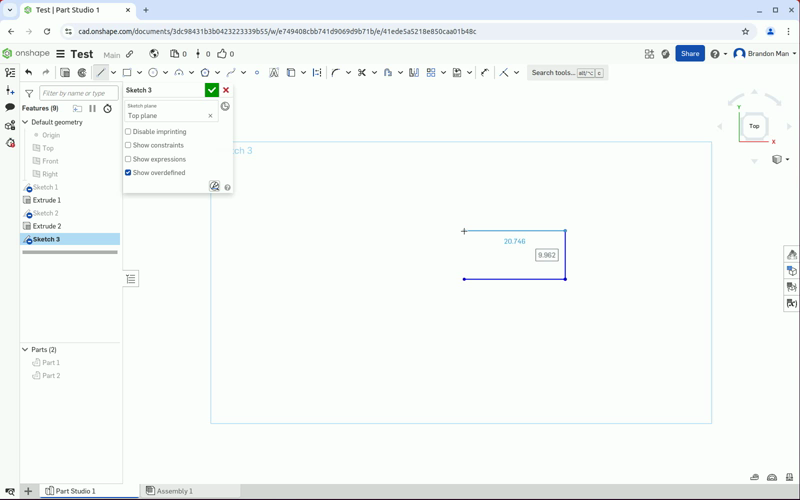
click(464, 230)
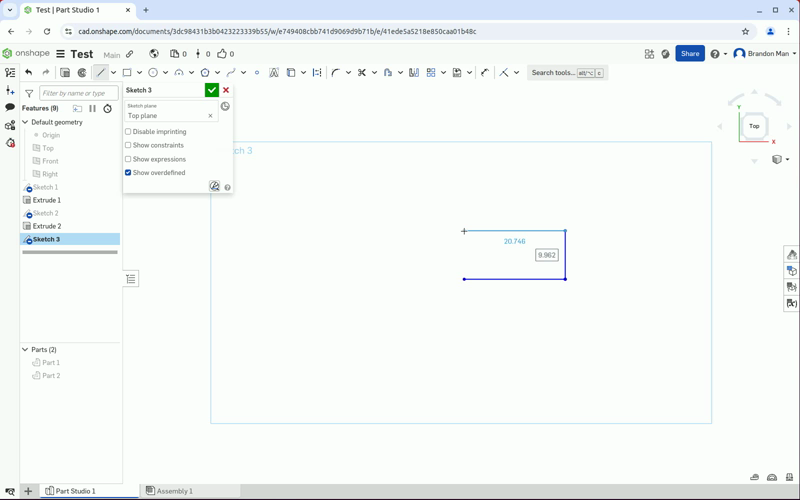
key_up(shift)
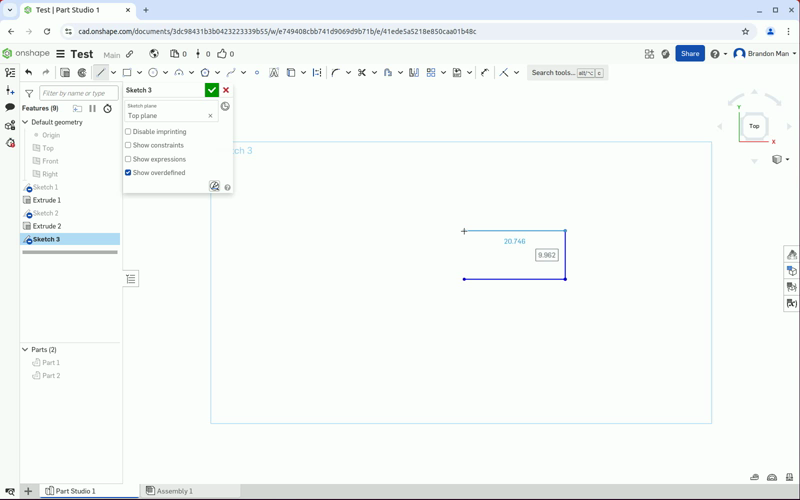
mouse_move(494, 230)
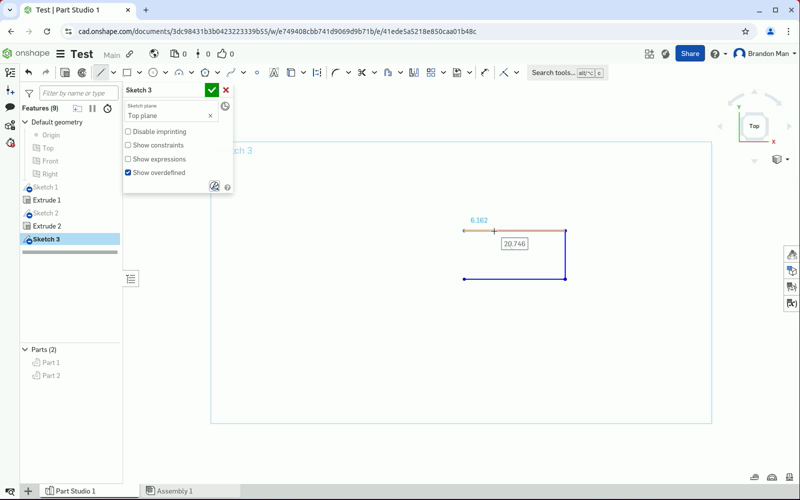
key_down(shift)
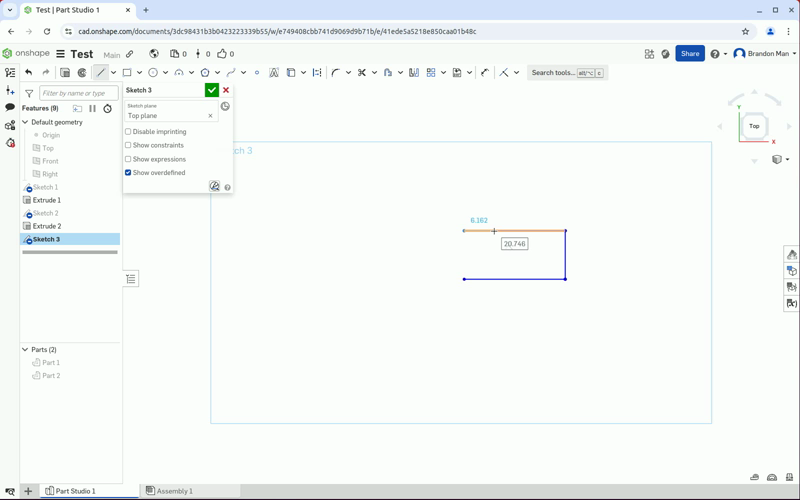
mouse_move(464, 279)
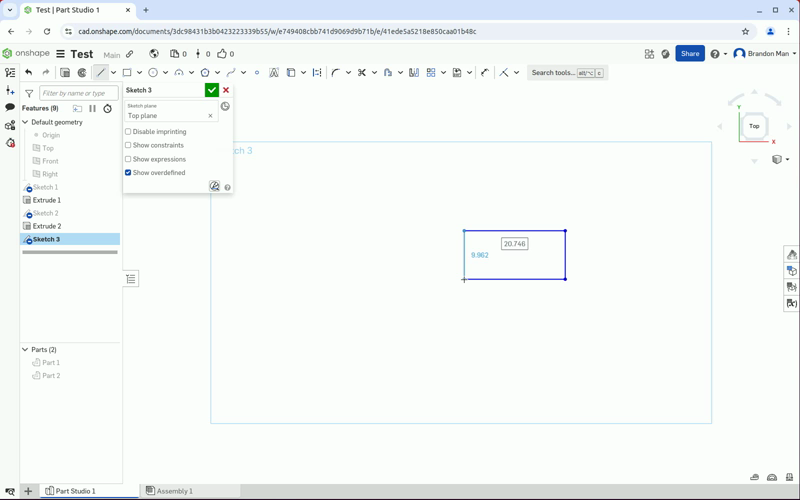
key_up(shift)
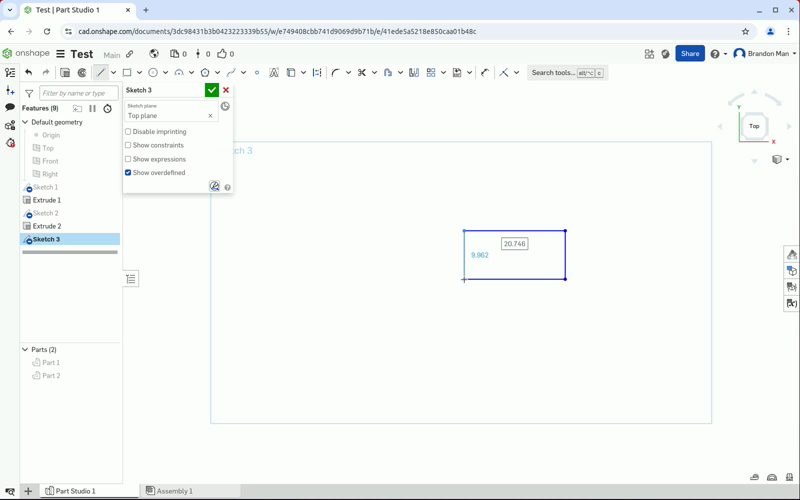
click(464, 279)
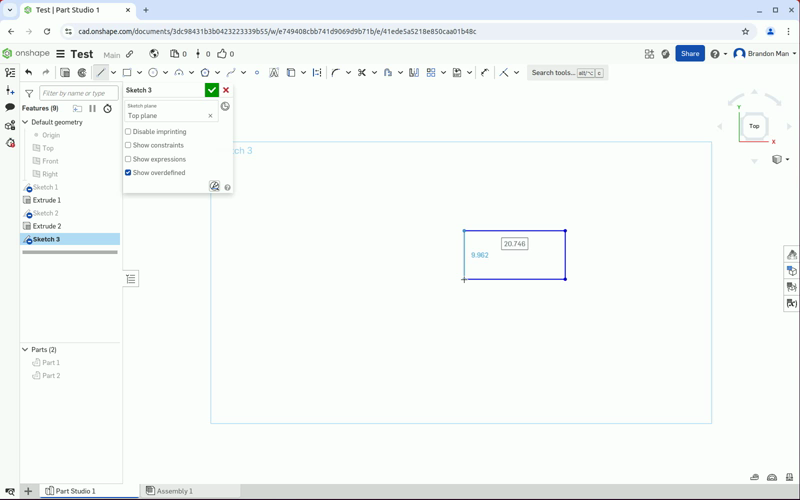
key(esc)
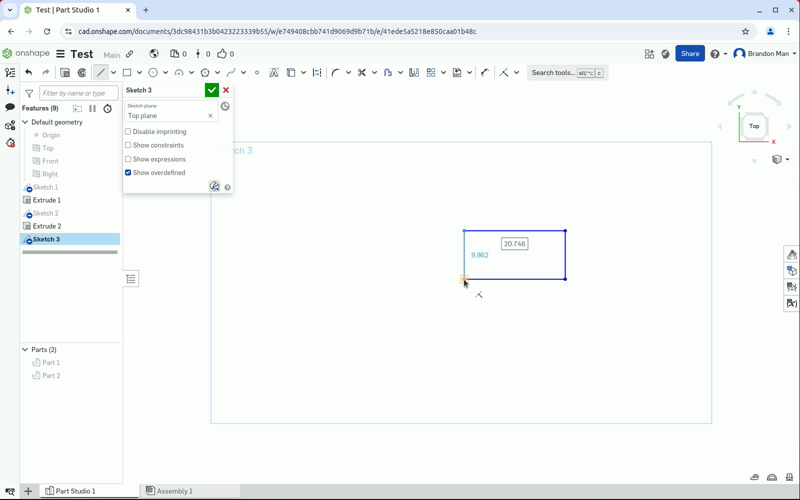
mouse_move(513, 240)
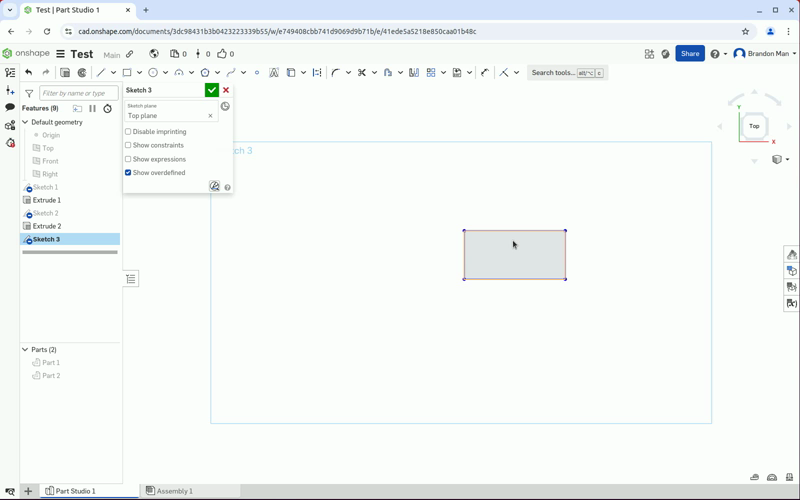
click(513, 240)
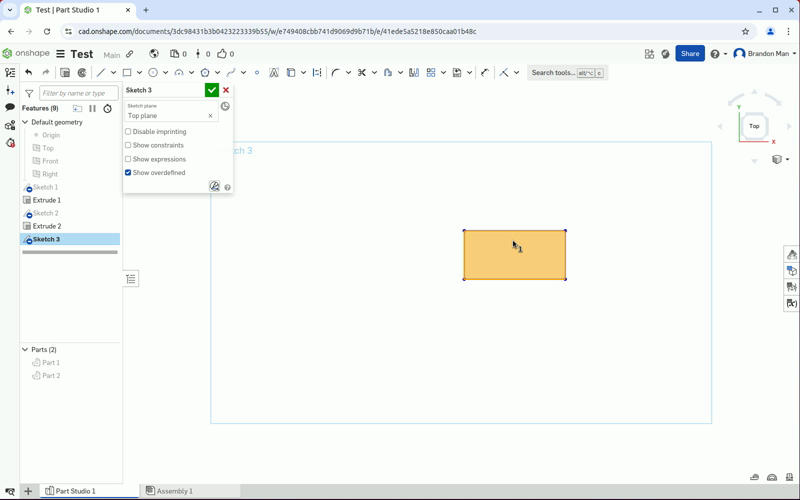
mouse_move(73, 352)
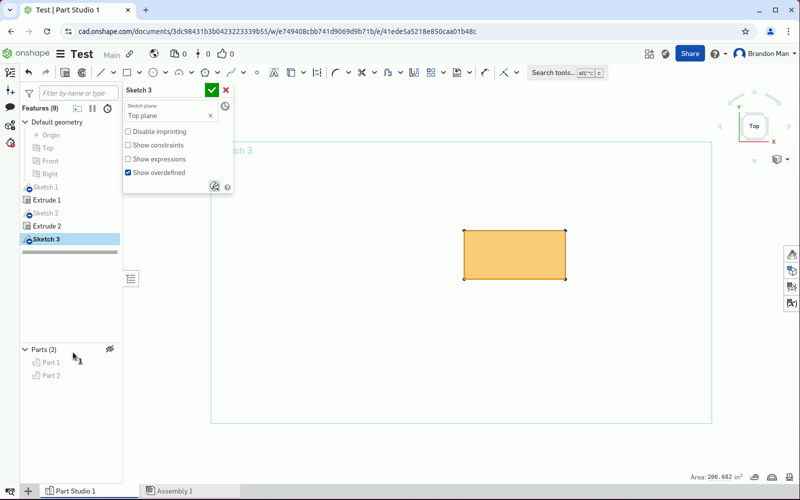
key(shift+y)
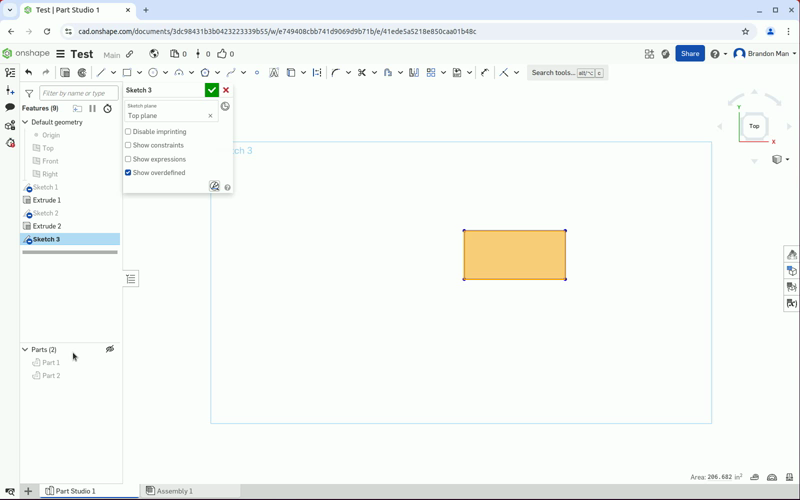
key(shift+e)
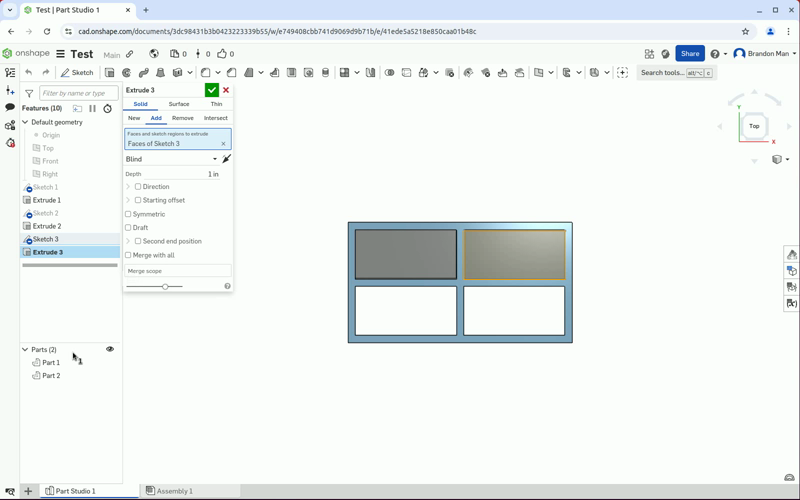
mouse_move(143, 106)
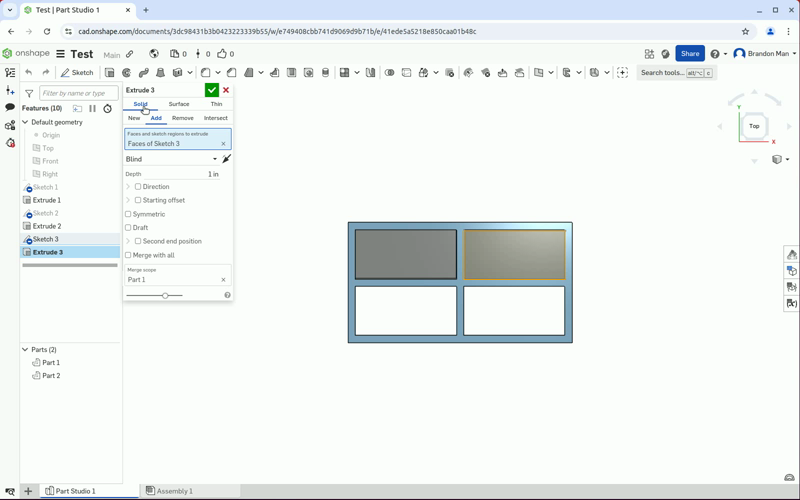
click(143, 106)
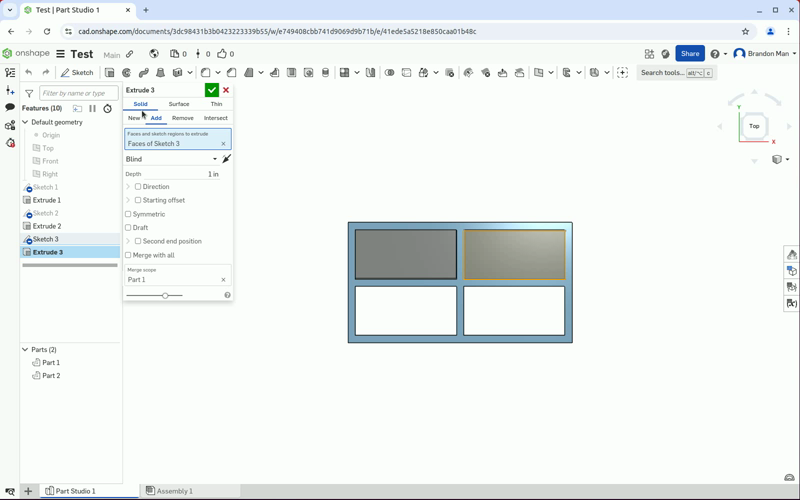
mouse_move(137, 120)
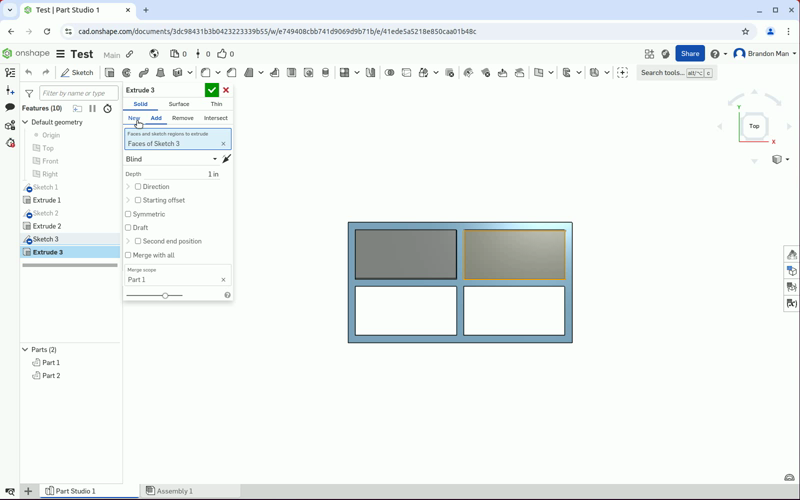
click(137, 120)
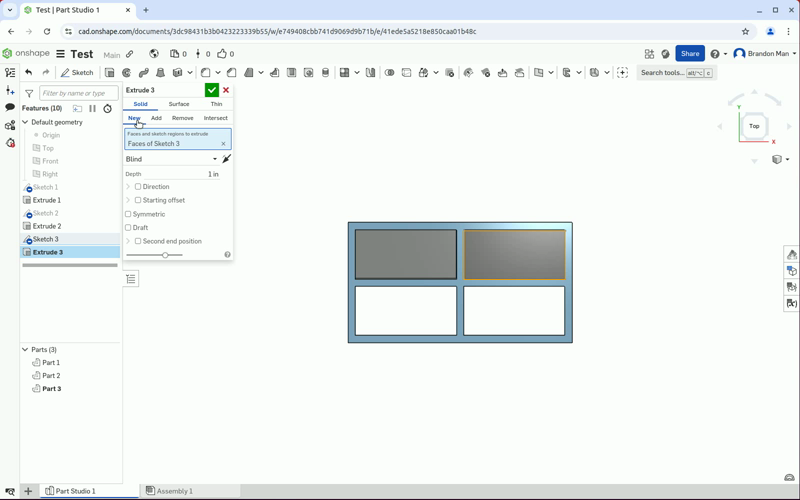
key(tab, 4)
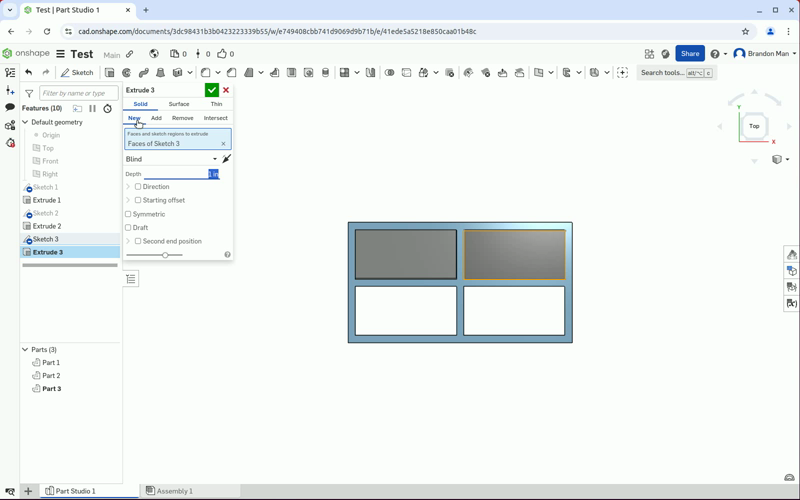
text(-0.482)
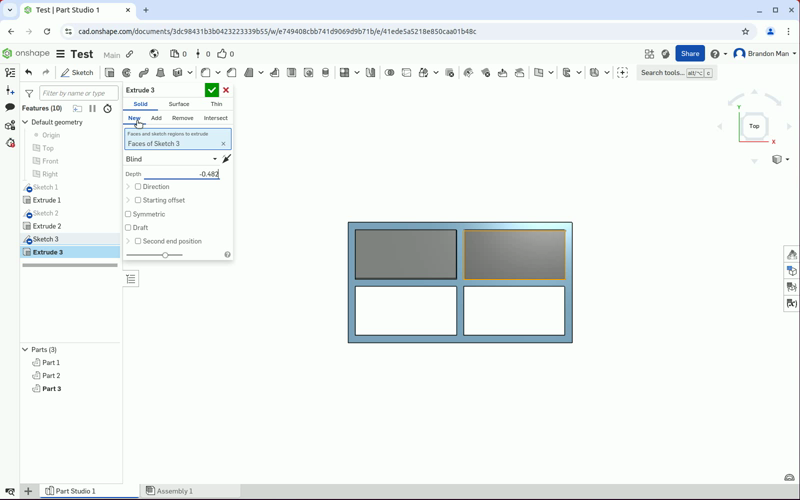
key(tab, 3)
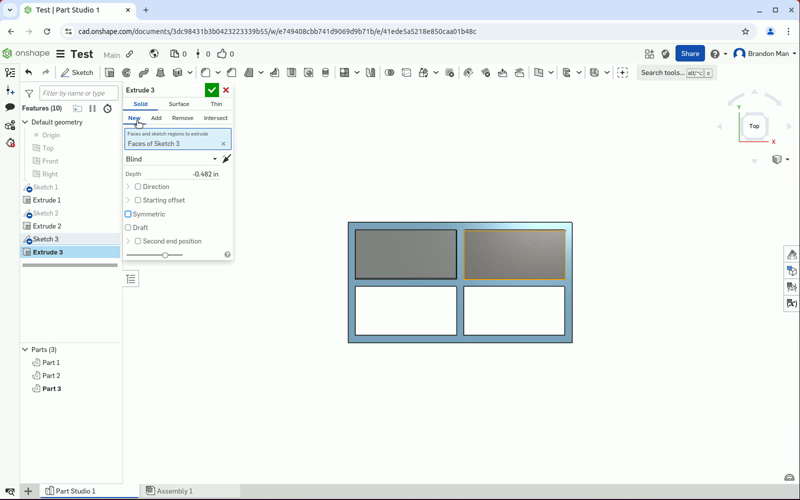
key(space)
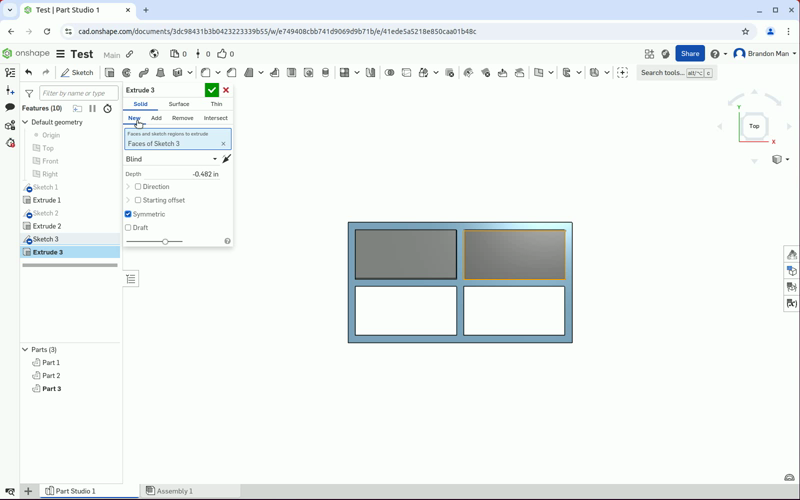
key(enter)
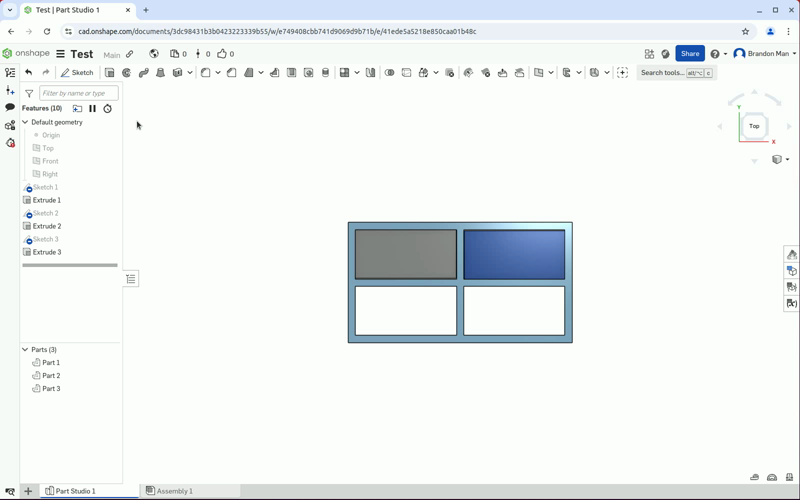
key(shift+h)
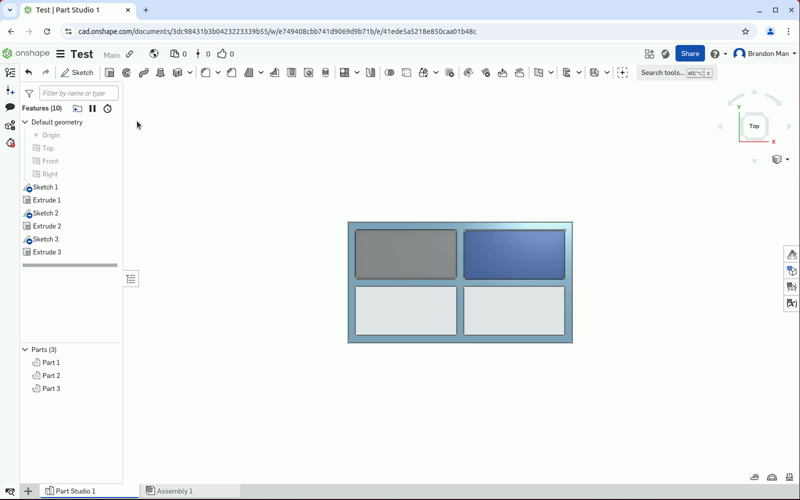
key(shift+h)
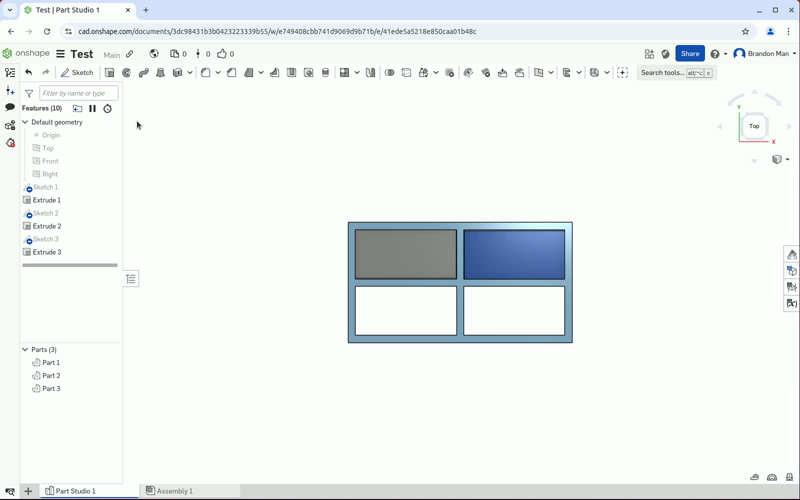
mouse_move(73, 189)
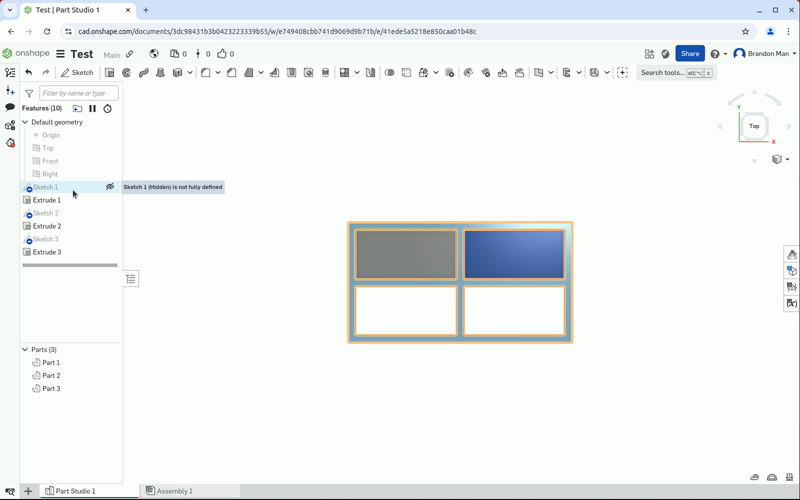
click(73, 189)
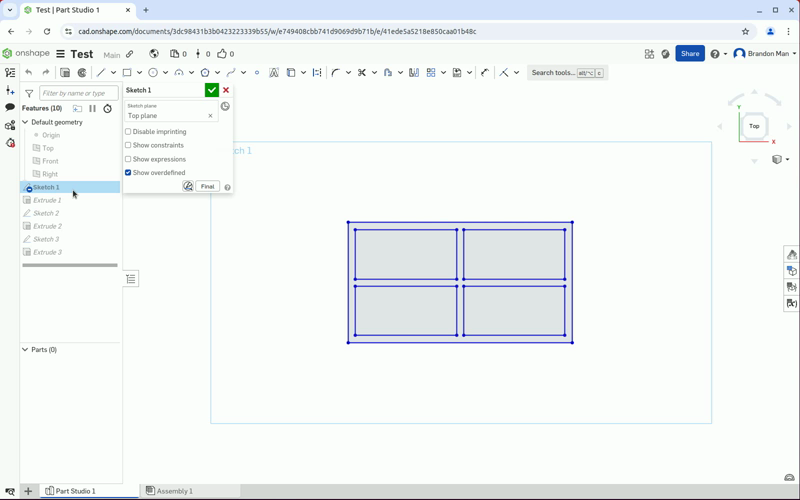
mouse_move(229, 92)
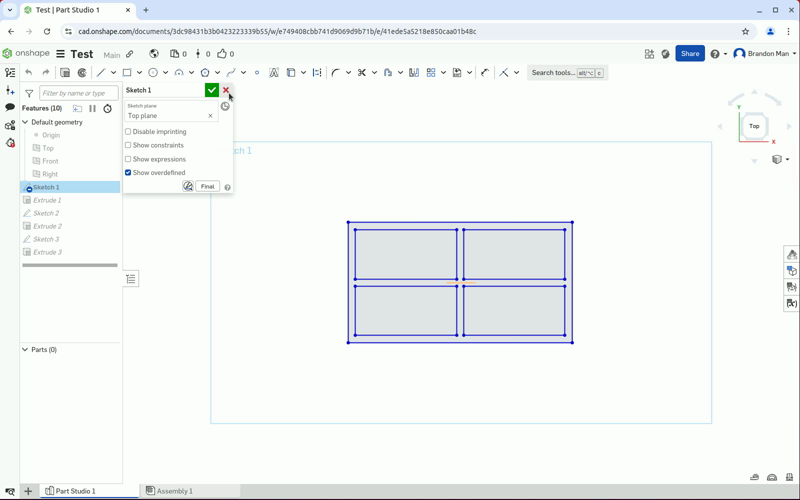
click(229, 92)
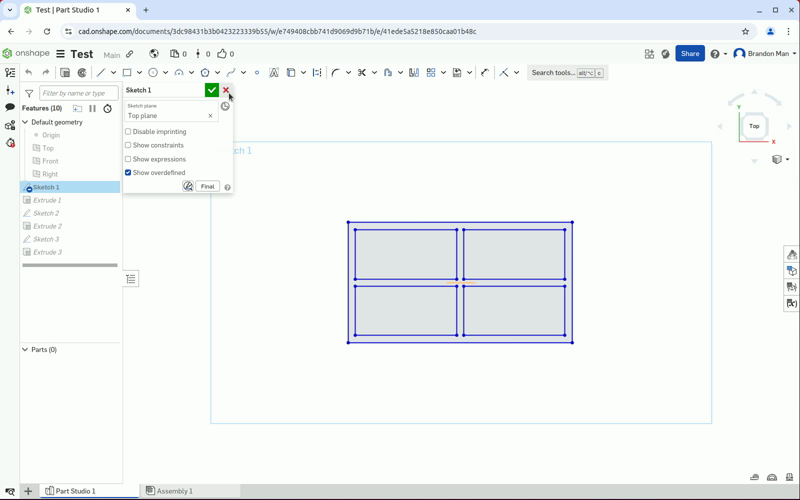
key(shift+s)
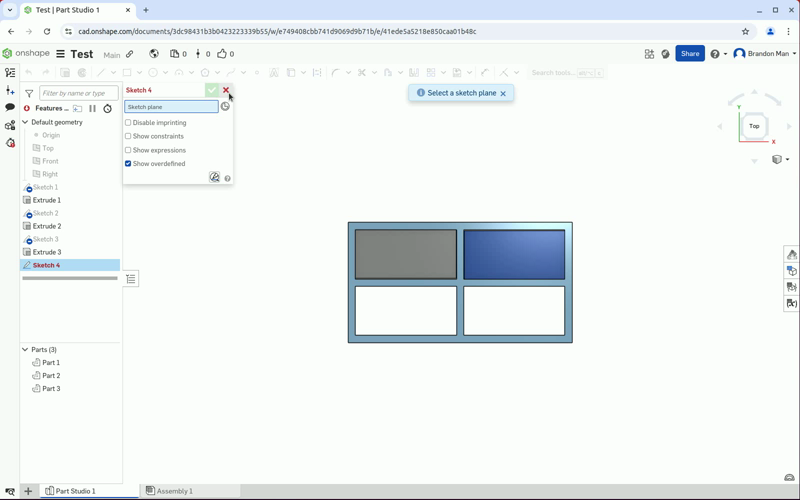
mouse_move(73, 150)
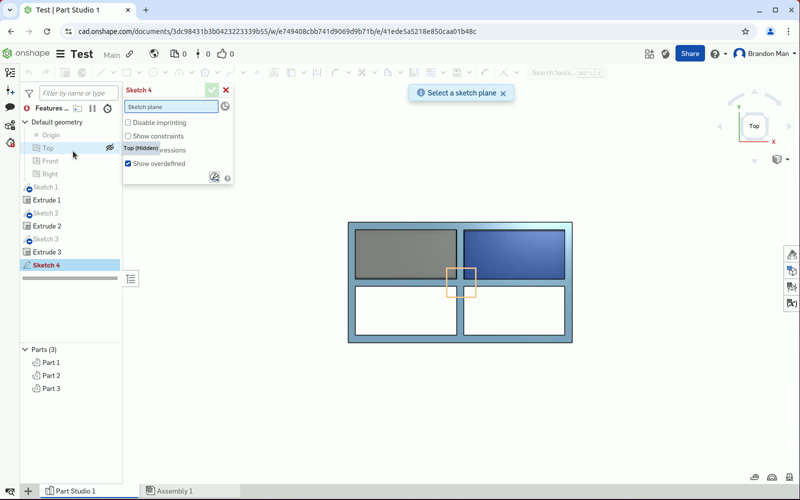
click(73, 150)
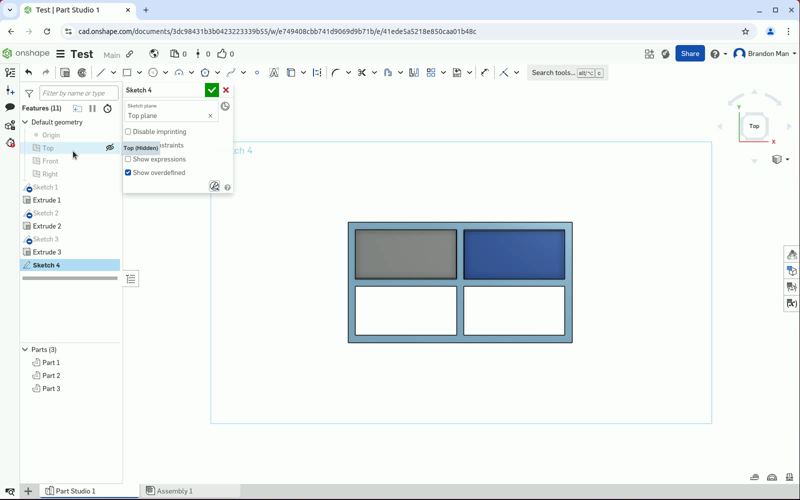
mouse_move(73, 352)
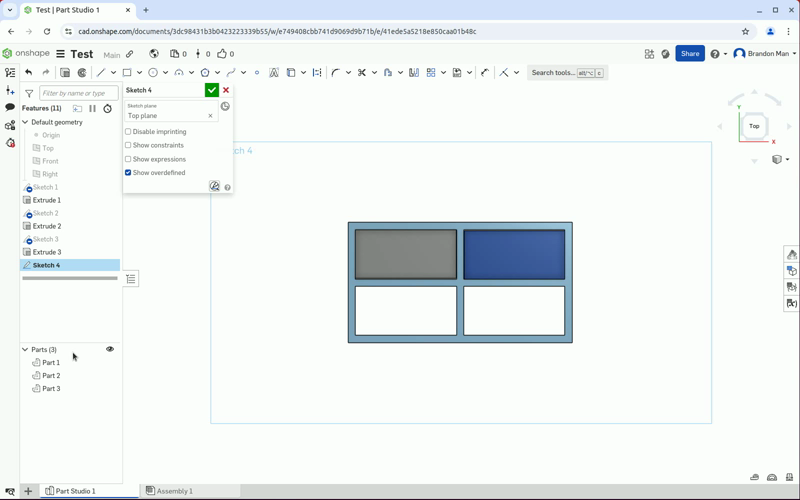
key(y)
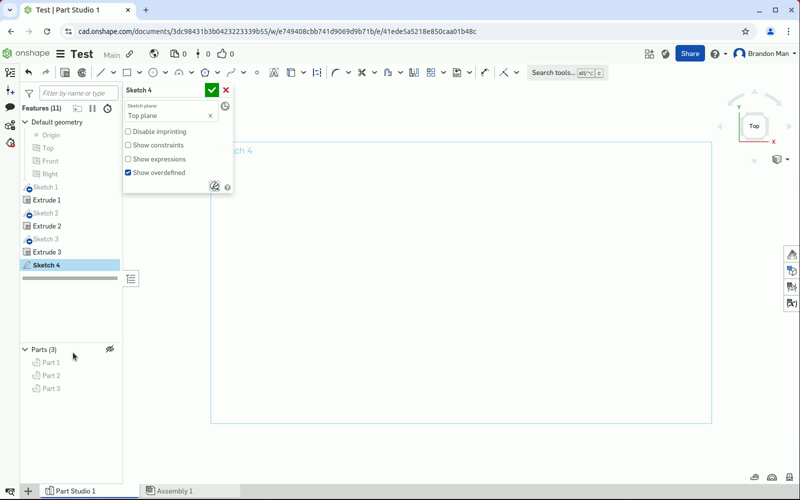
key(l)
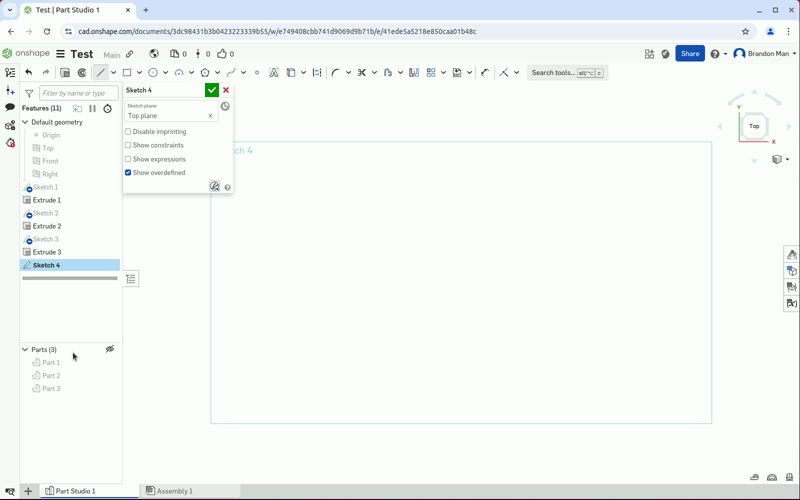
key_down(shift)
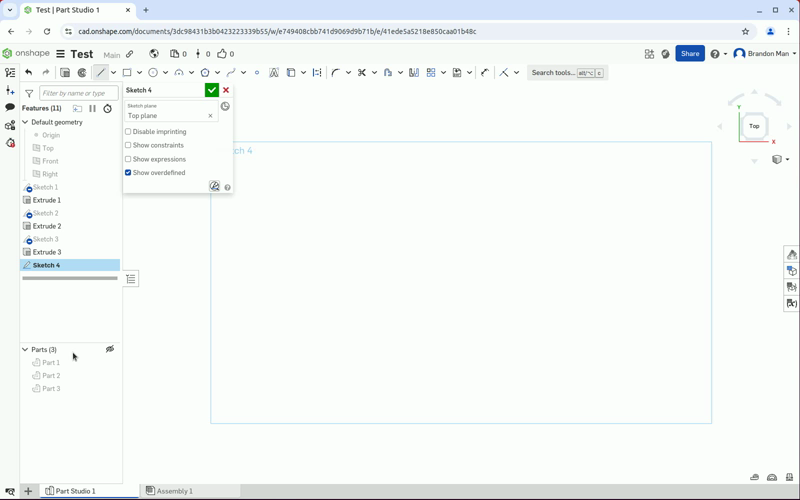
mouse_move(355, 335)
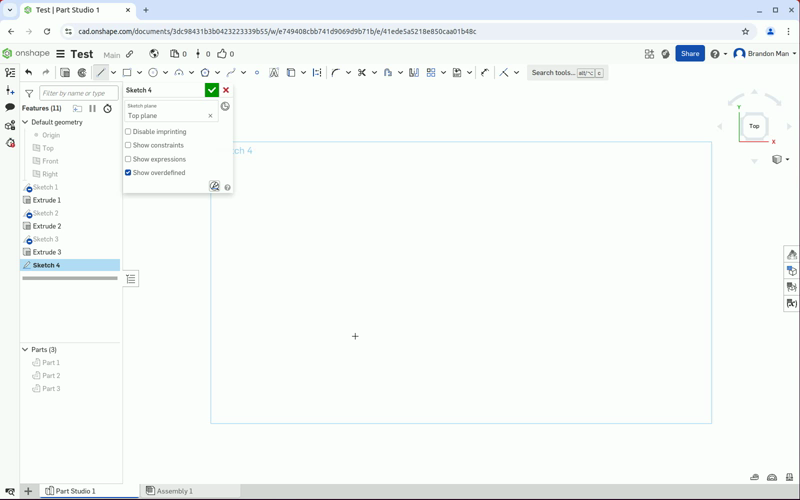
click(355, 335)
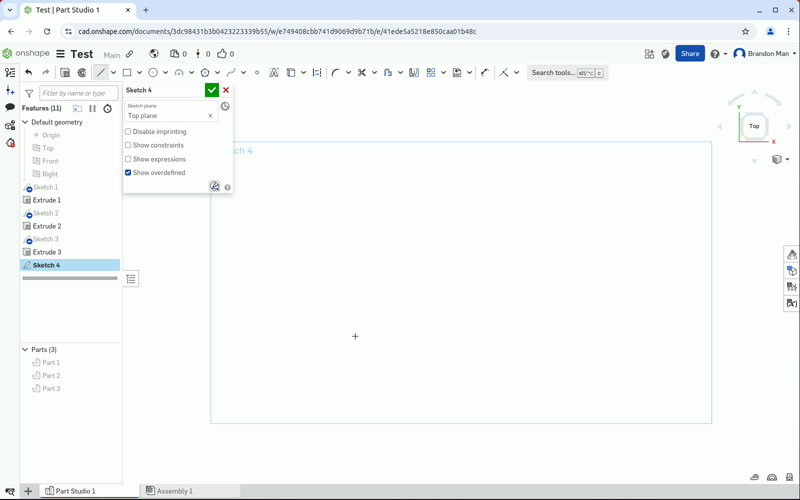
key_up(shift)
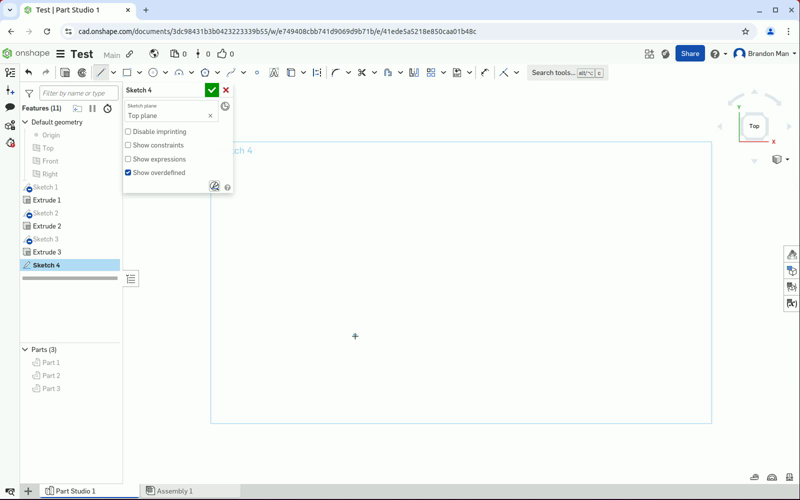
key_down(shift)
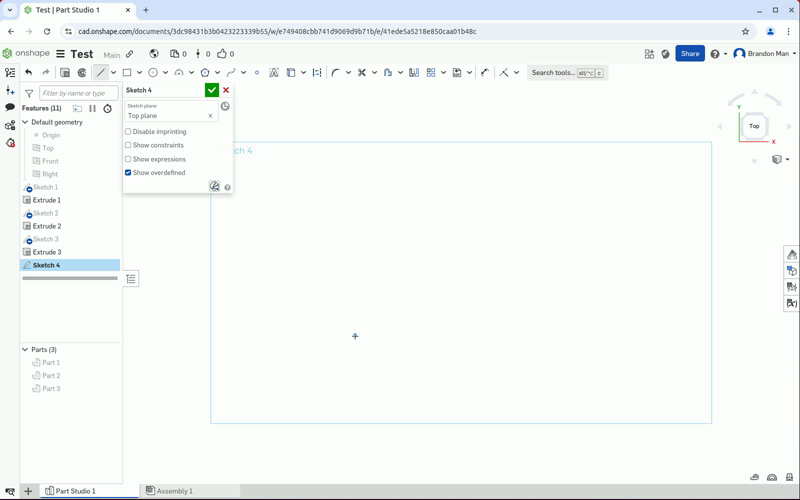
mouse_move(456, 335)
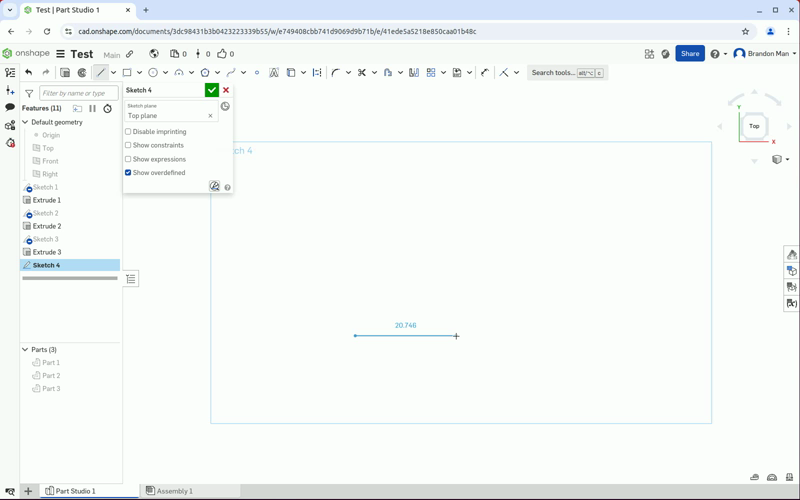
click(456, 335)
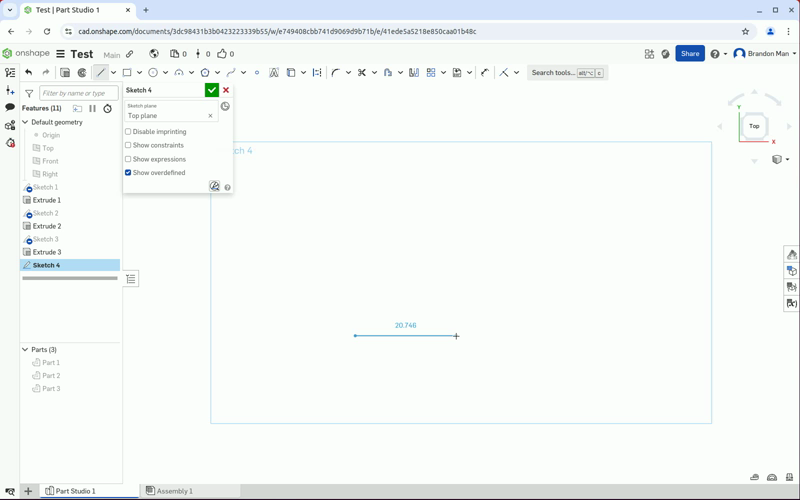
key_up(shift)
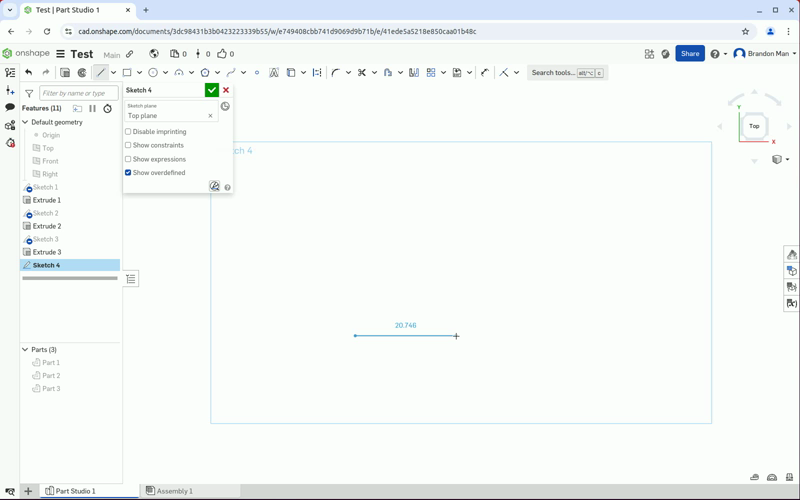
key_down(shift)
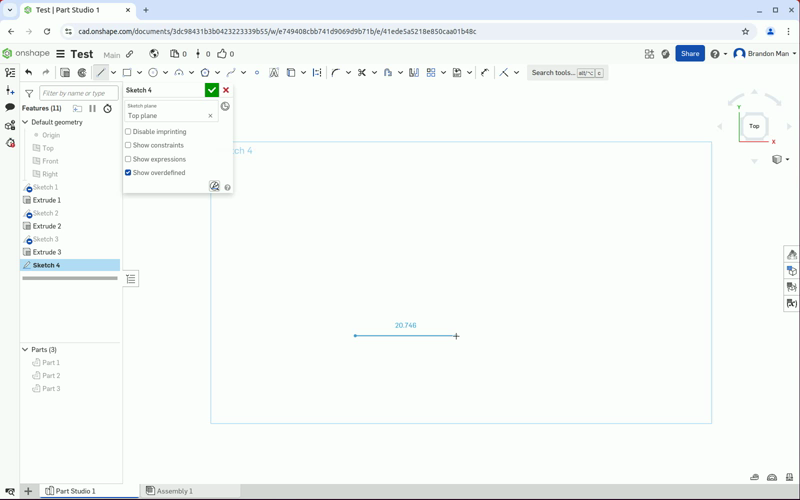
mouse_move(486, 335)
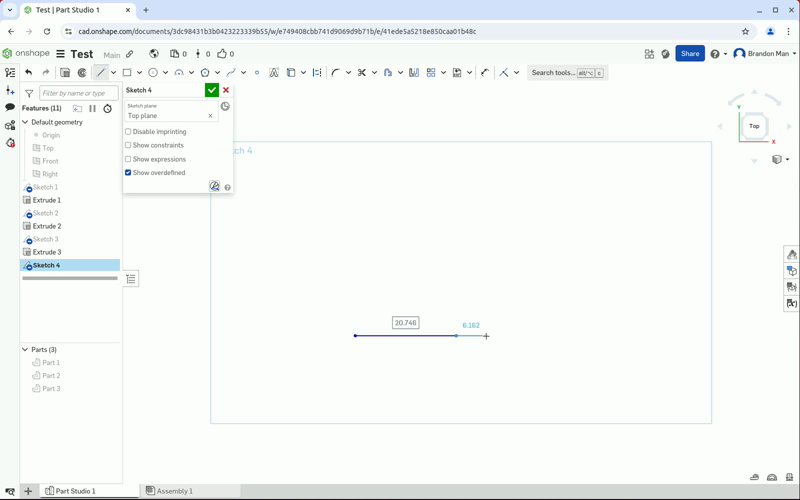
mouse_move(456, 286)
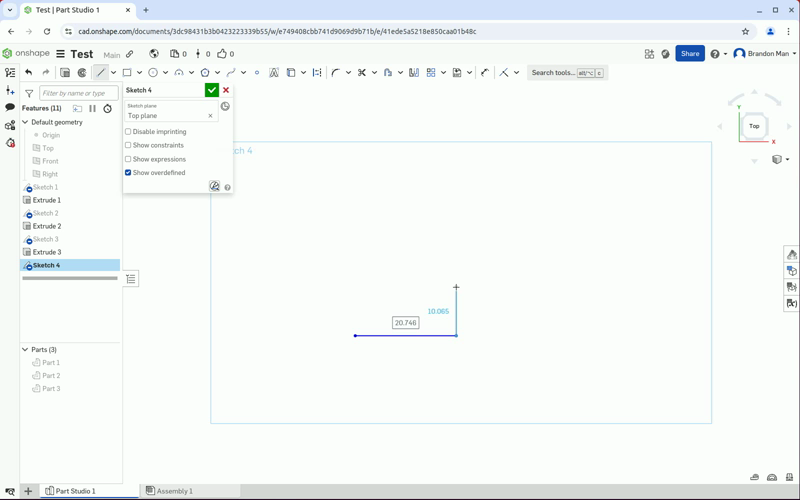
click(456, 286)
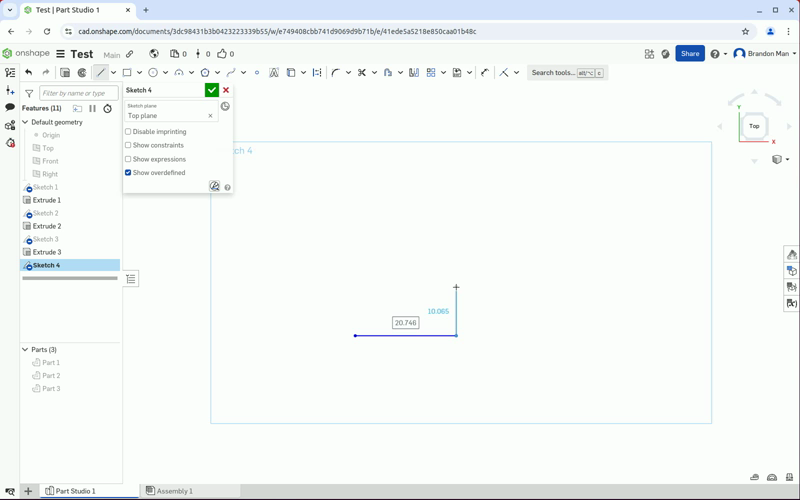
key_up(shift)
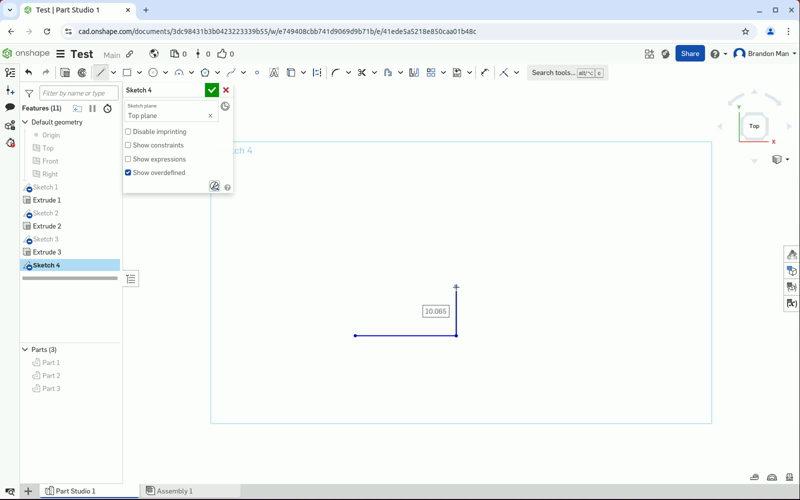
key_down(shift)
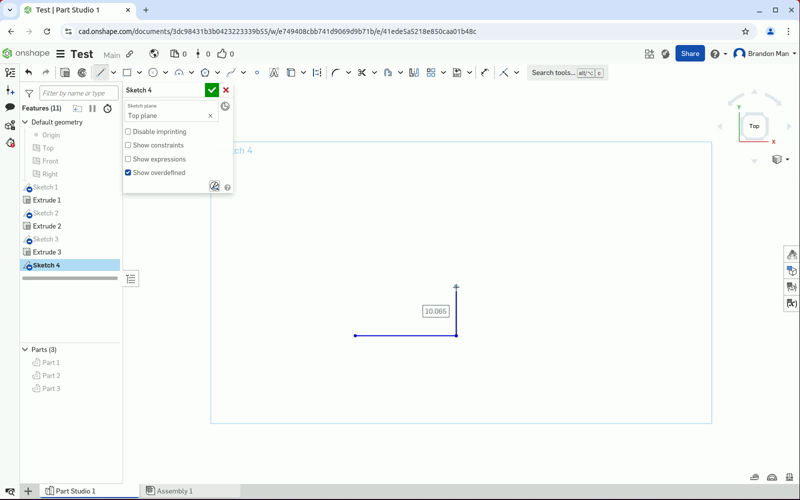
mouse_move(355, 286)
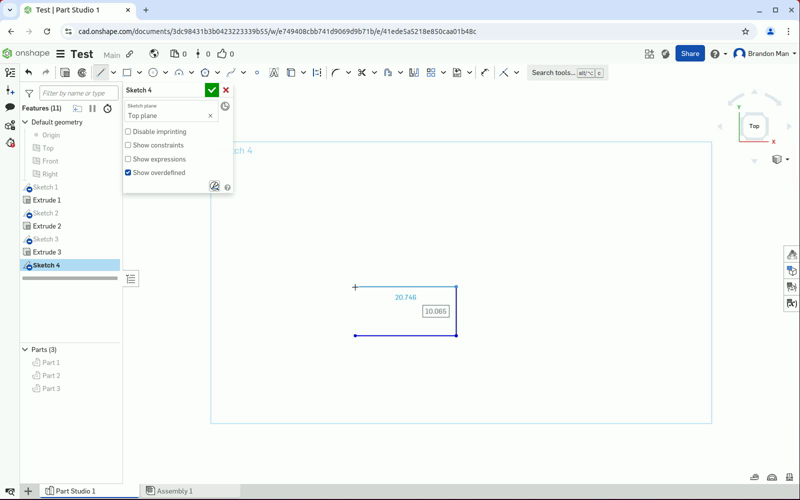
click(355, 286)
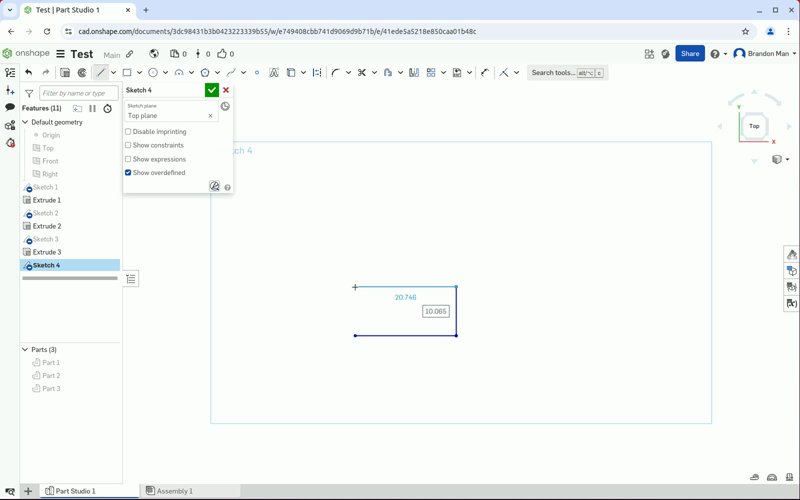
key_up(shift)
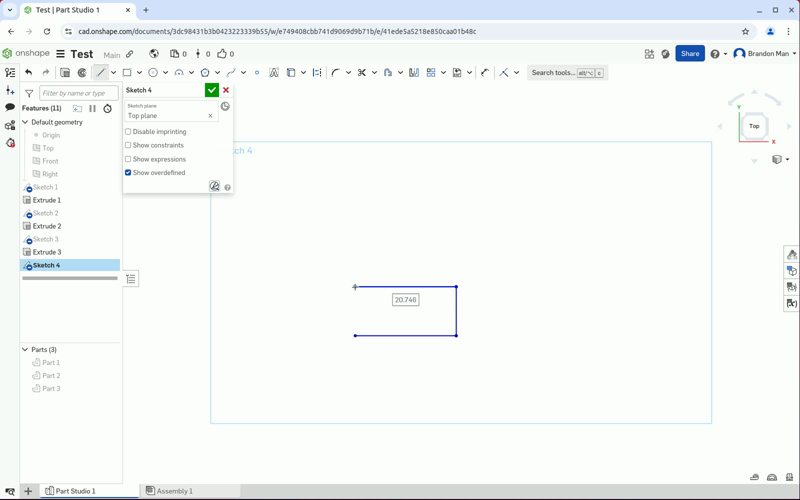
mouse_move(385, 286)
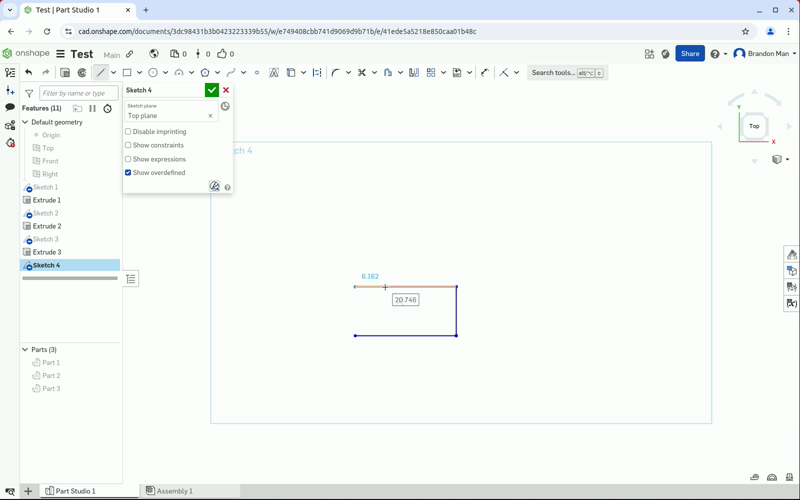
key_down(shift)
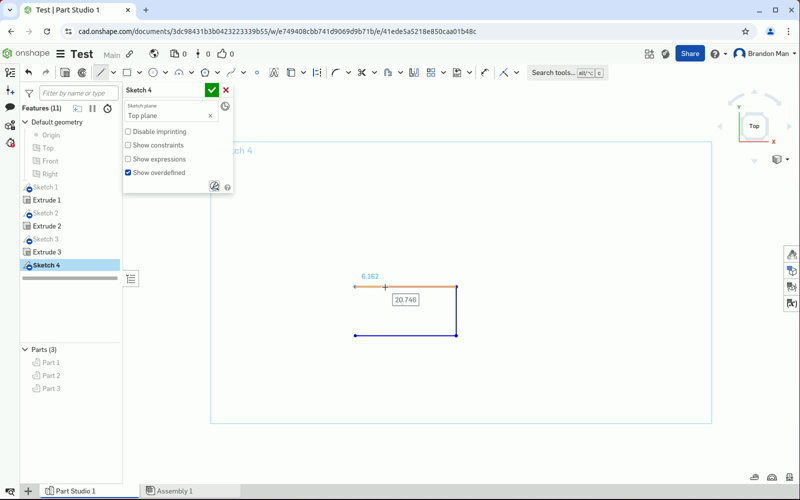
mouse_move(355, 335)
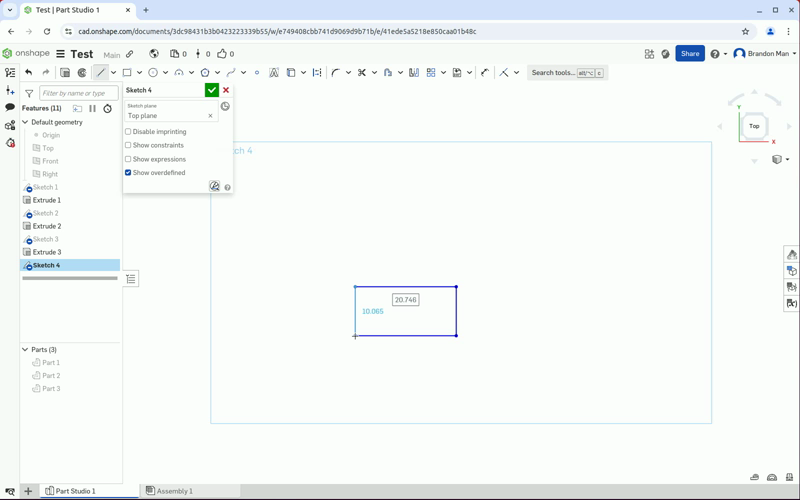
key_up(shift)
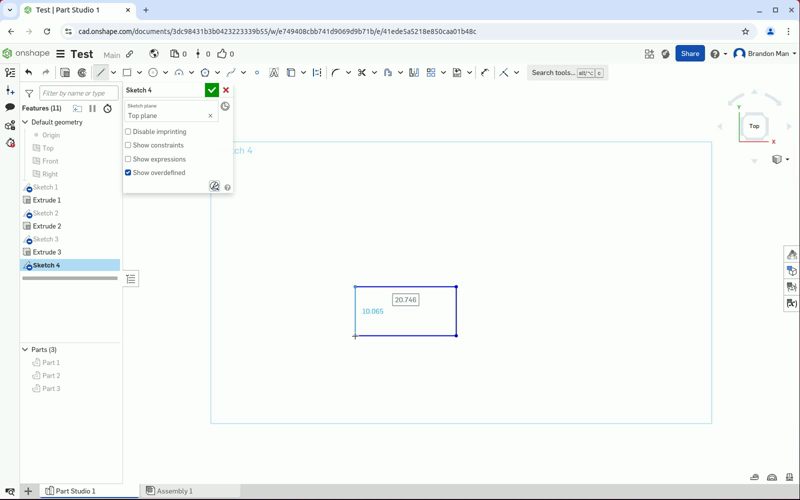
click(355, 335)
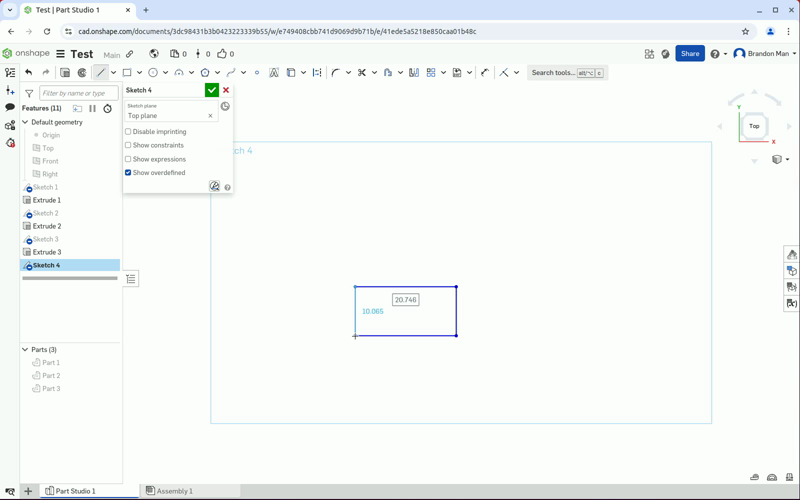
key(esc)
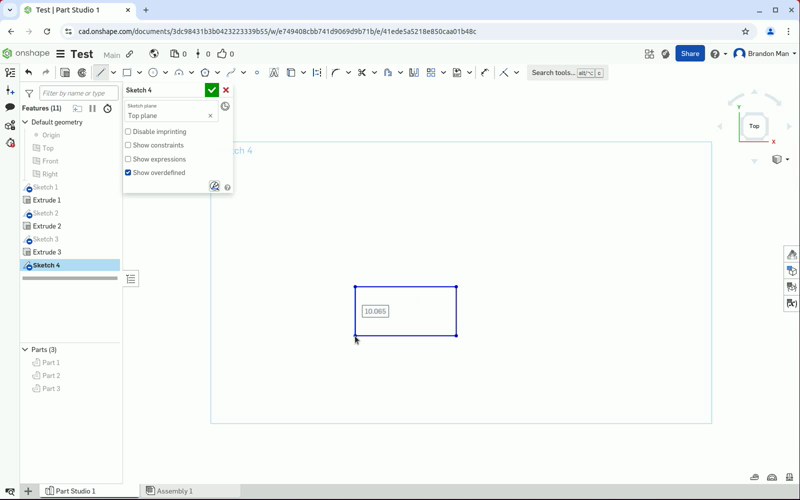
mouse_move(365, 325)
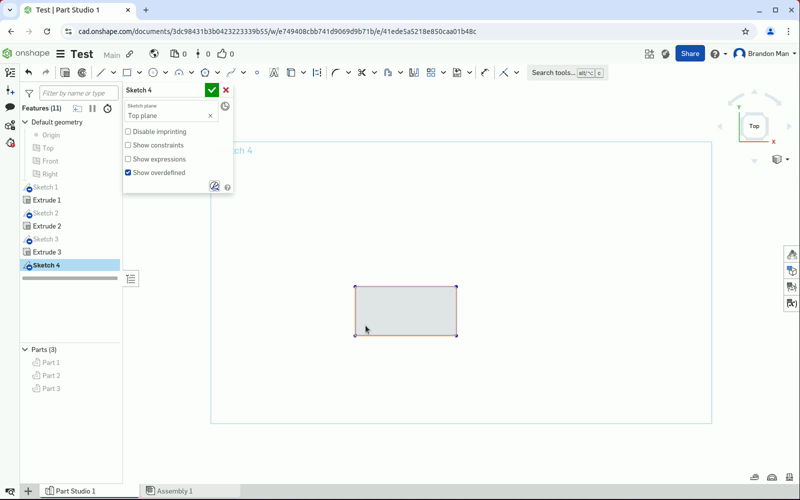
click(365, 325)
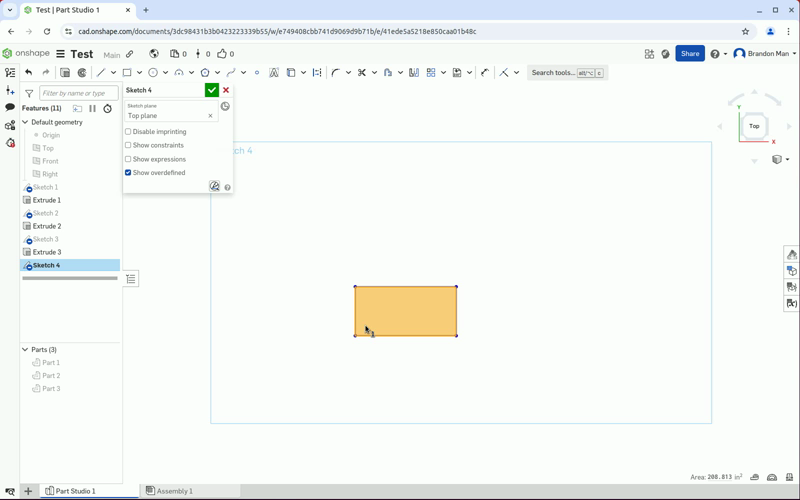
mouse_move(73, 352)
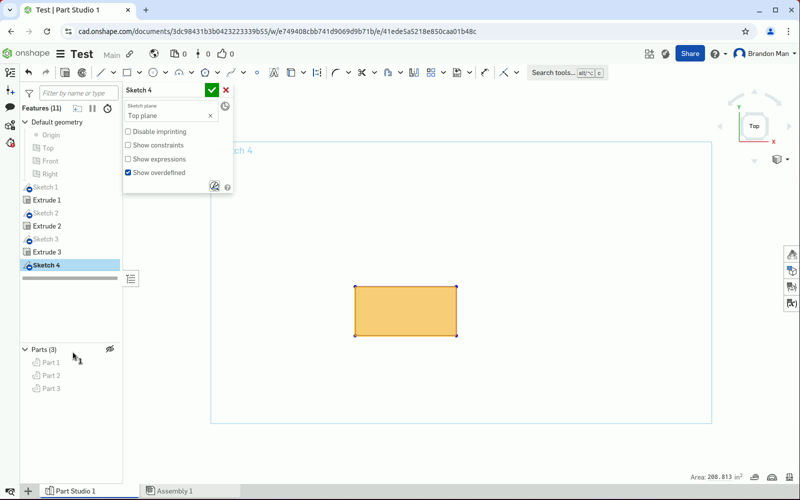
key(shift+y)
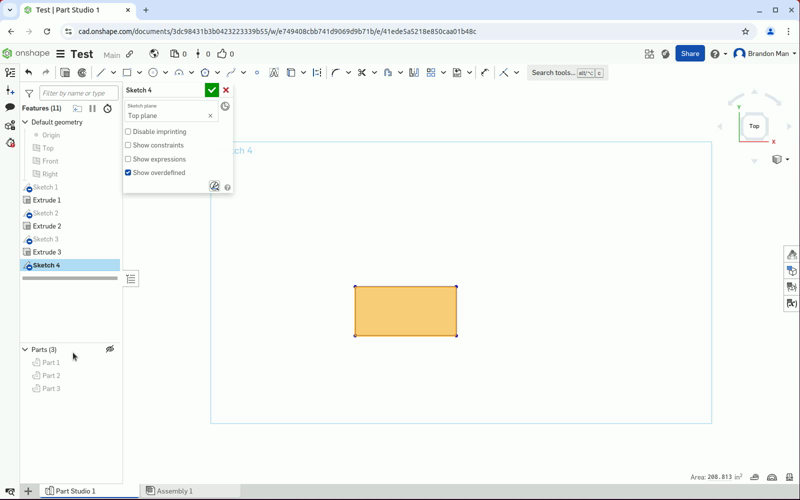
key(shift+e)
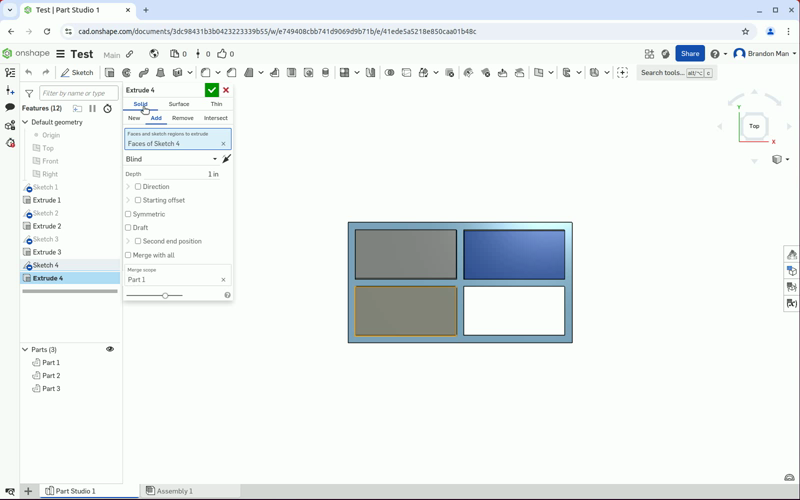
mouse_move(143, 106)
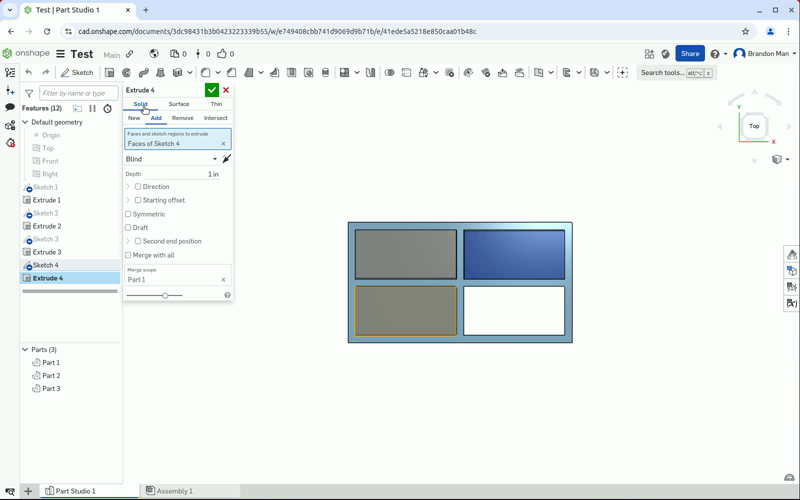
click(143, 106)
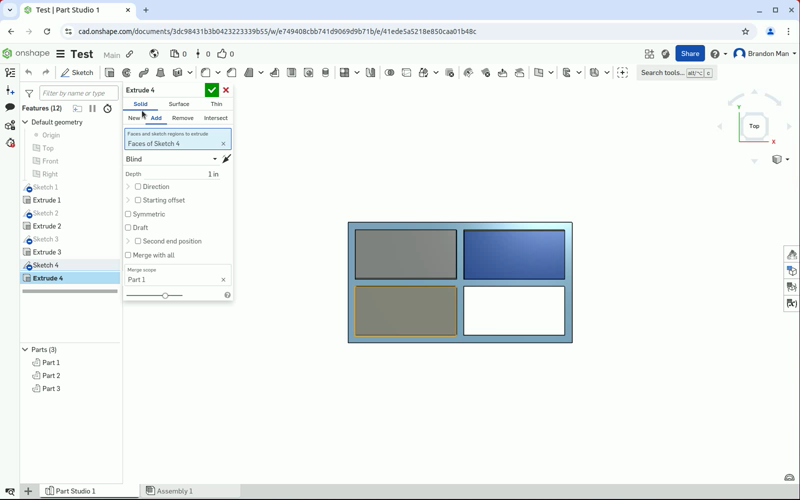
mouse_move(137, 120)
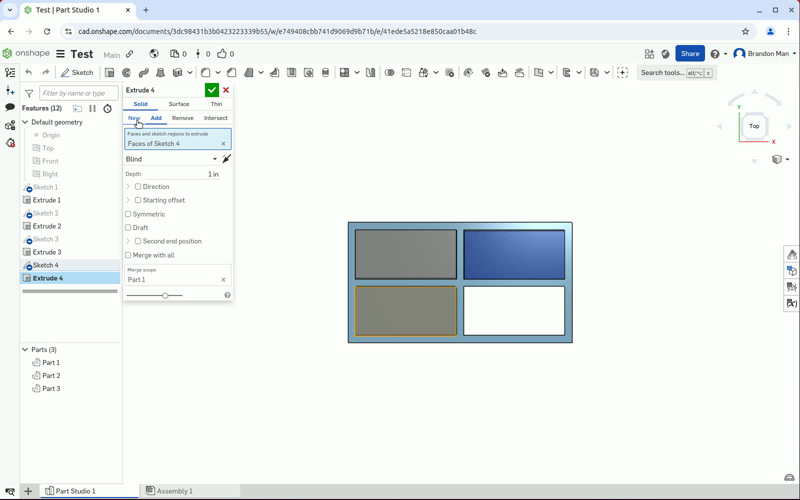
click(137, 120)
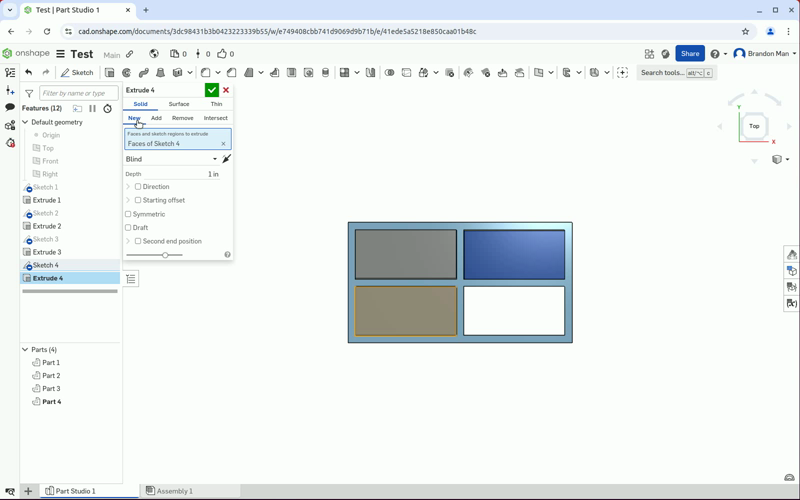
key(tab, 4)
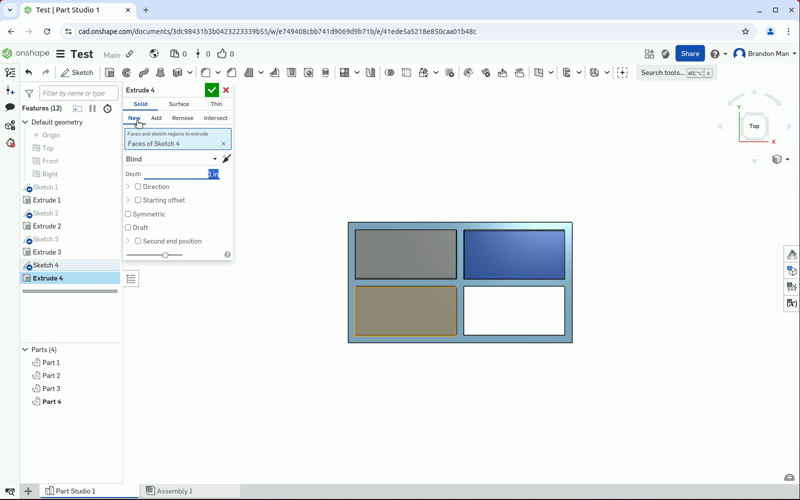
text(-0.482)
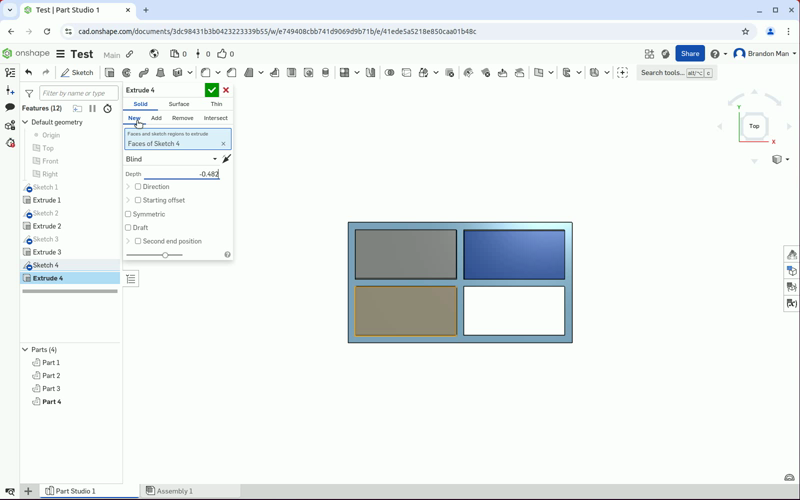
key(tab, 3)
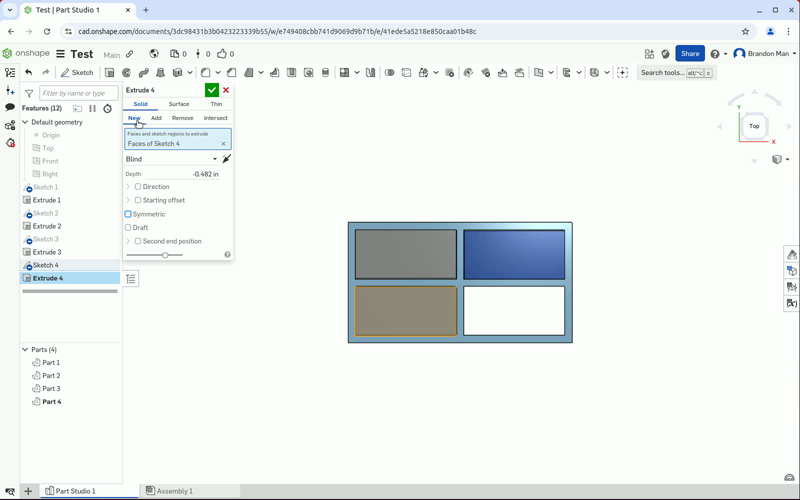
key(space)
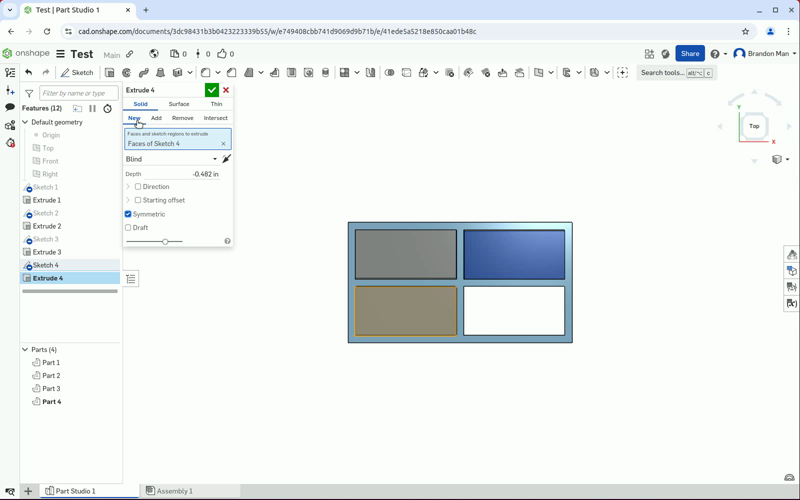
key(enter)
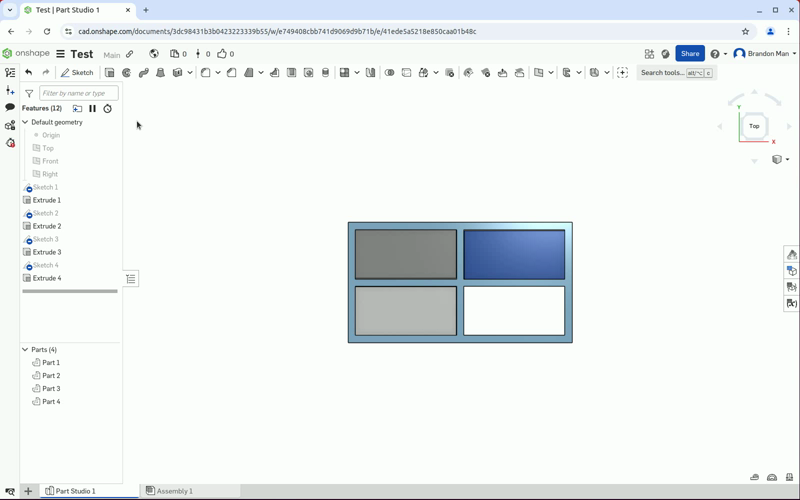
key(shift+h)
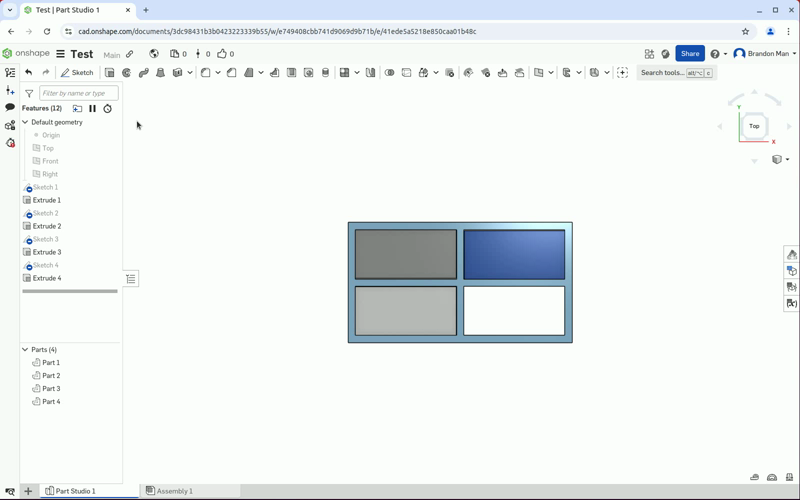
key(shift+h)
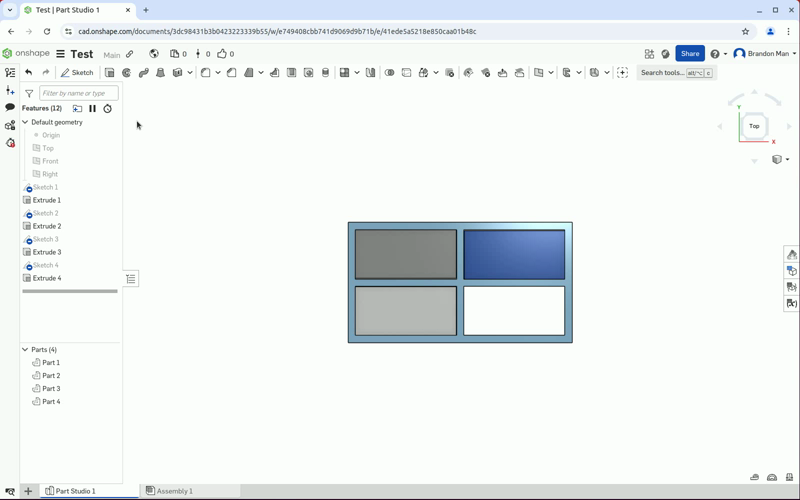
mouse_move(73, 189)
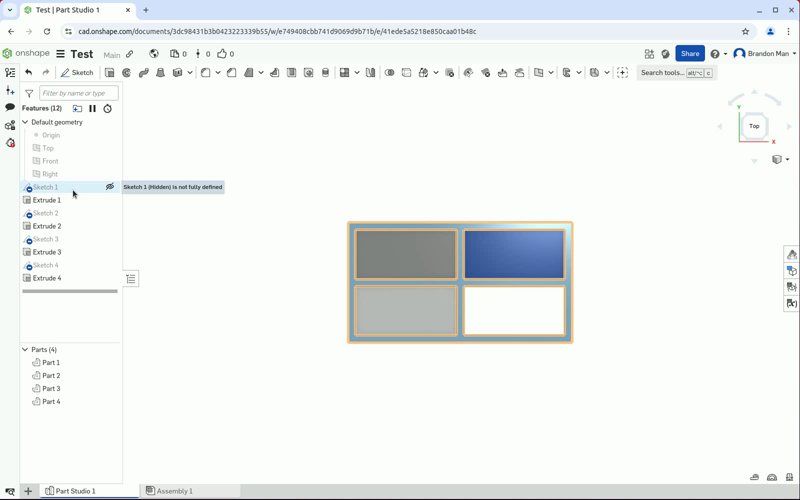
click(73, 189)
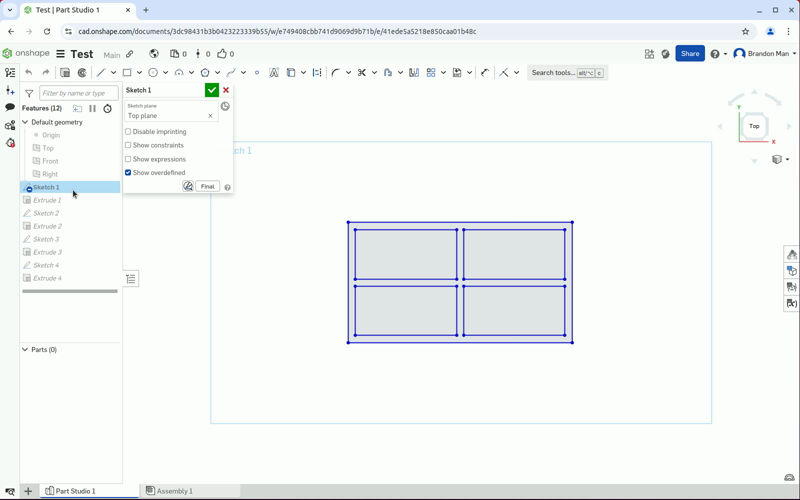
mouse_move(229, 92)
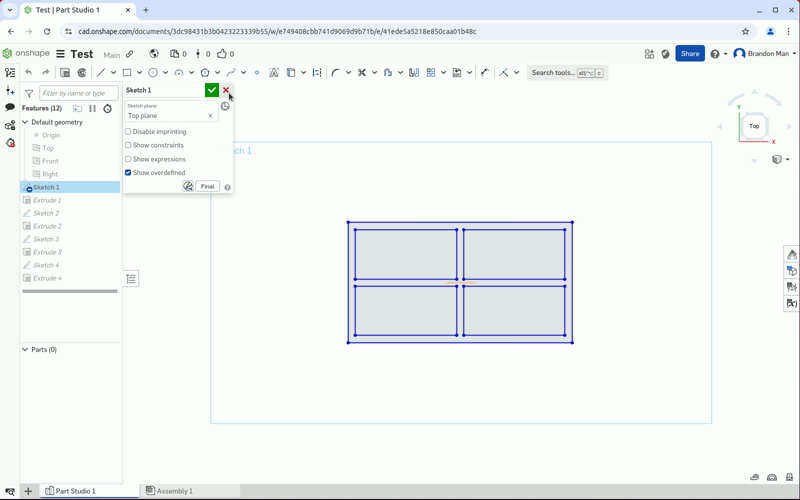
click(229, 92)
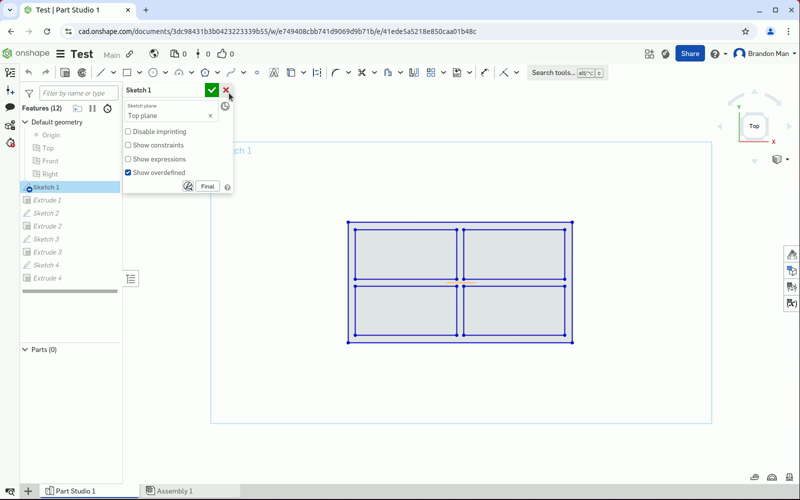
key(shift+s)
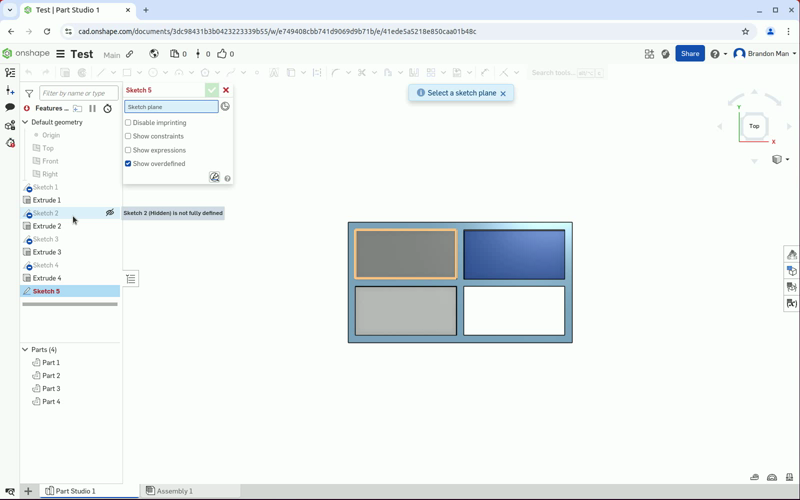
scroll(3)
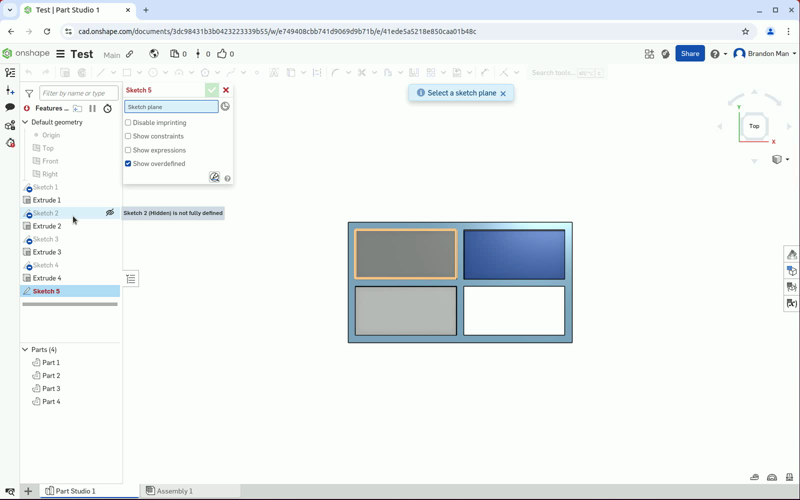
mouse_move(73, 150)
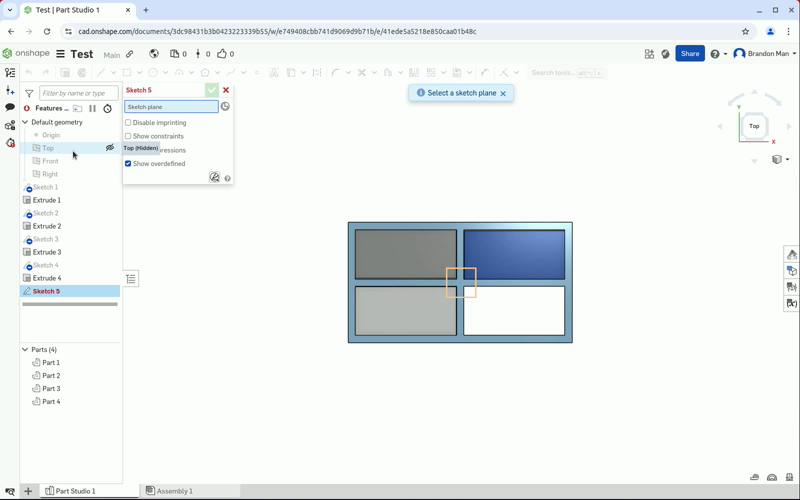
click(73, 150)
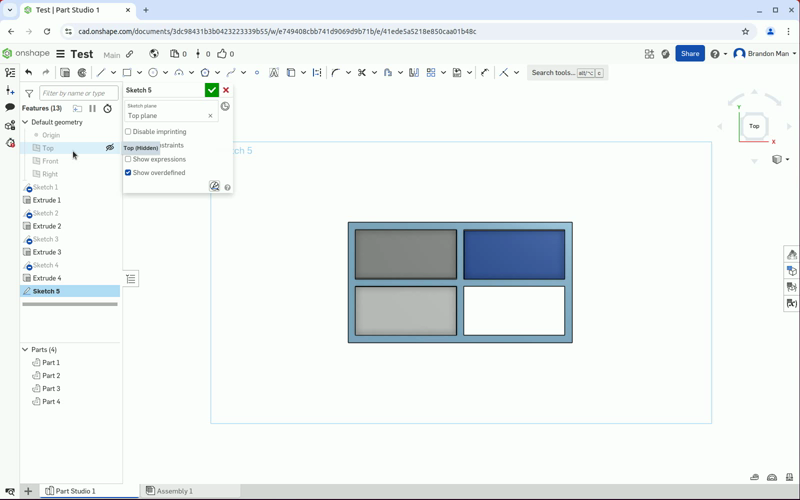
mouse_move(73, 352)
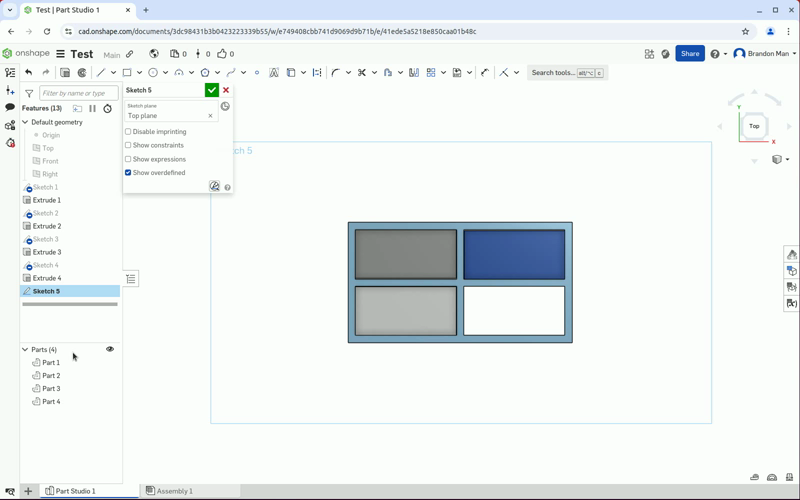
key(y)
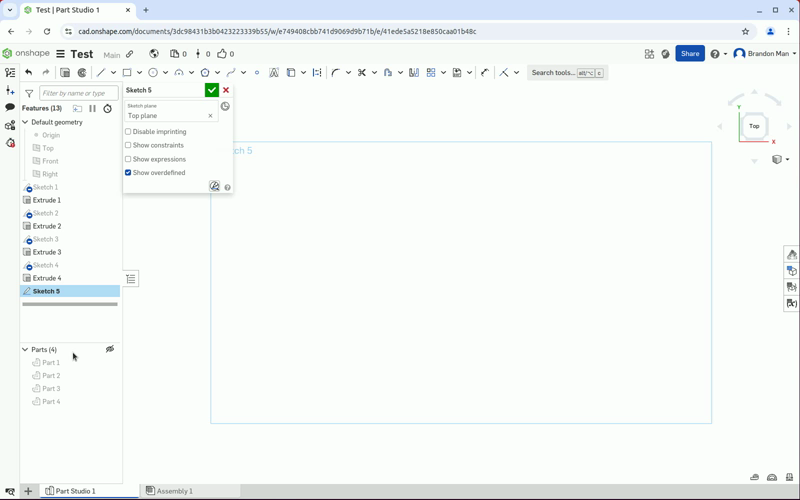
key(l)
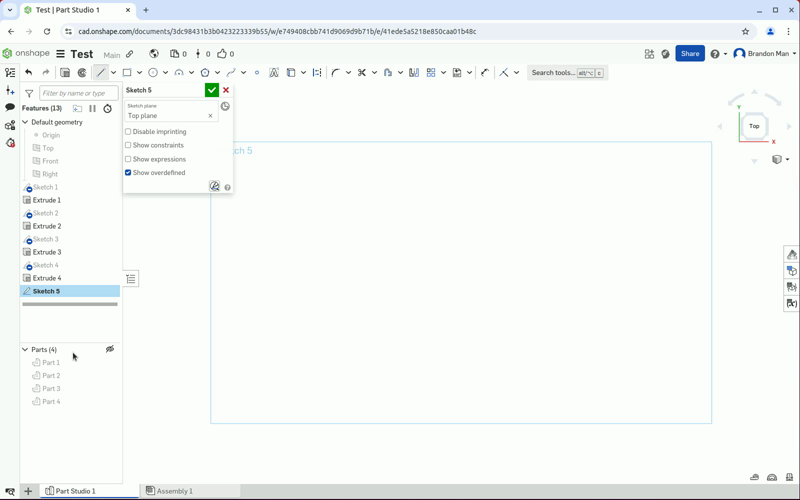
key_down(shift)
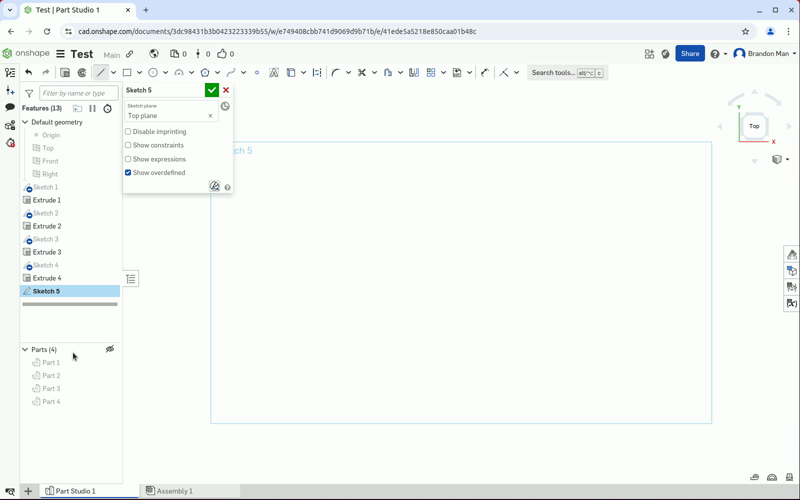
mouse_move(464, 335)
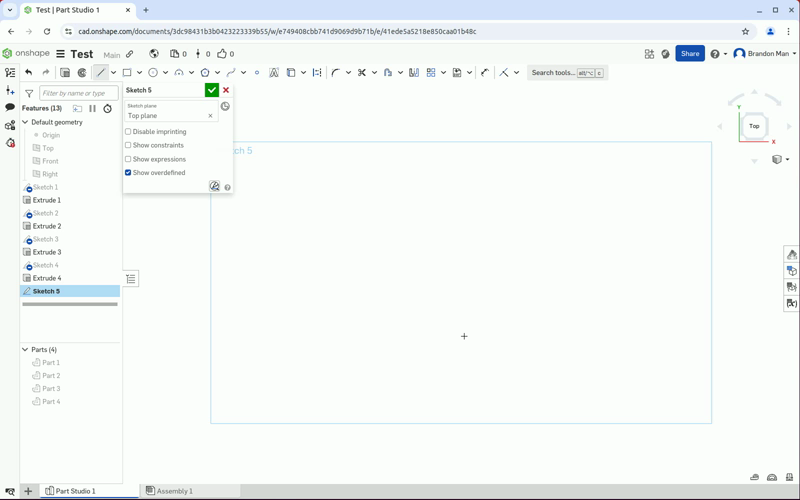
click(464, 335)
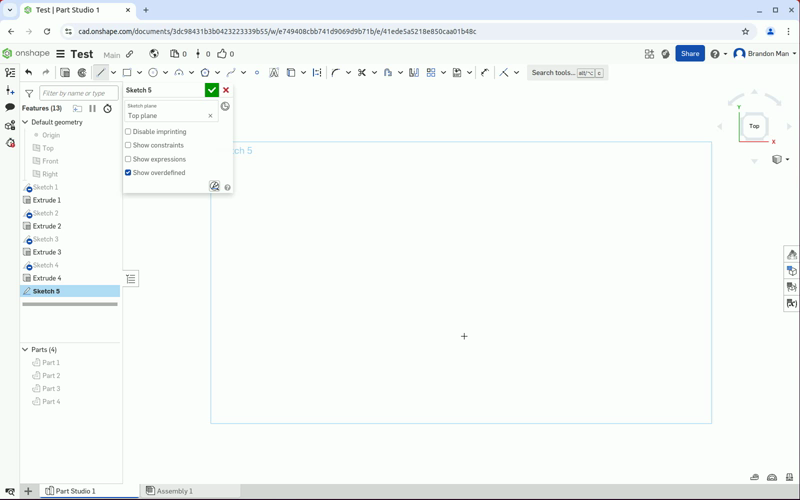
key_up(shift)
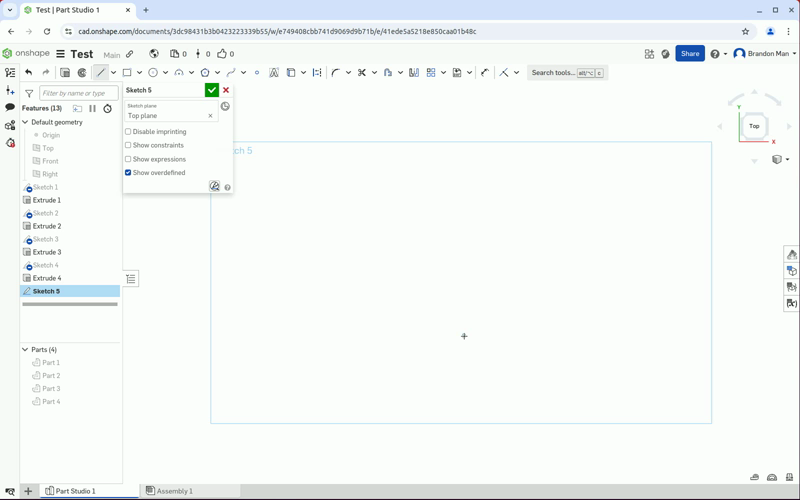
key_down(shift)
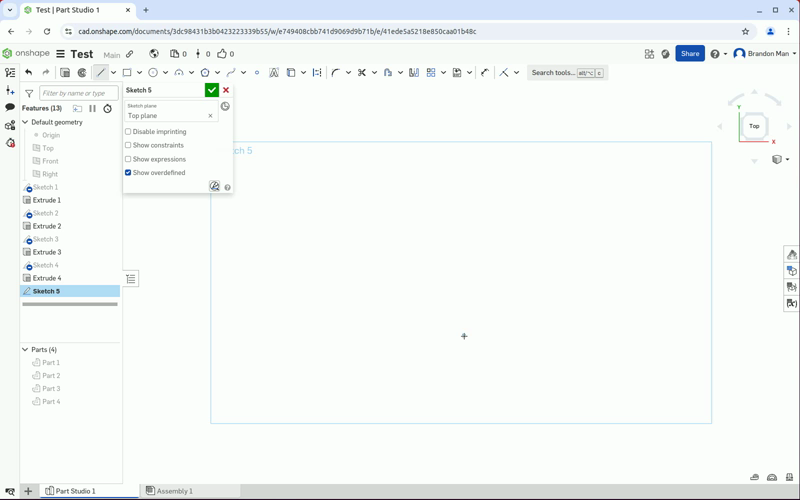
mouse_move(565, 335)
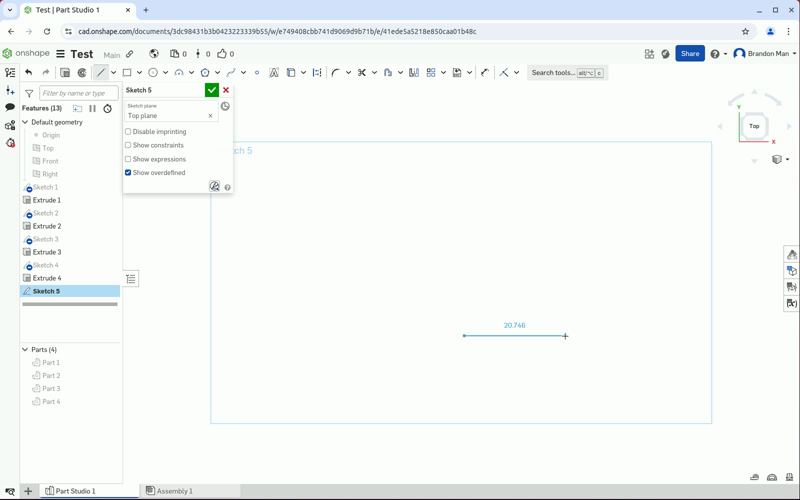
click(565, 335)
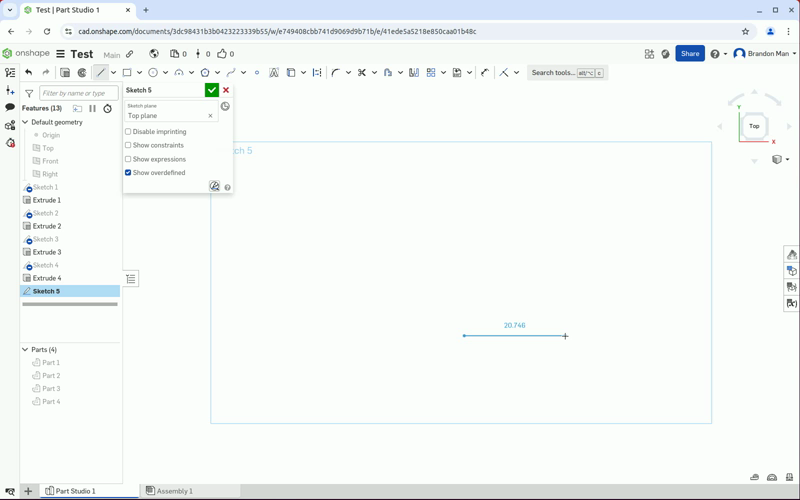
key_up(shift)
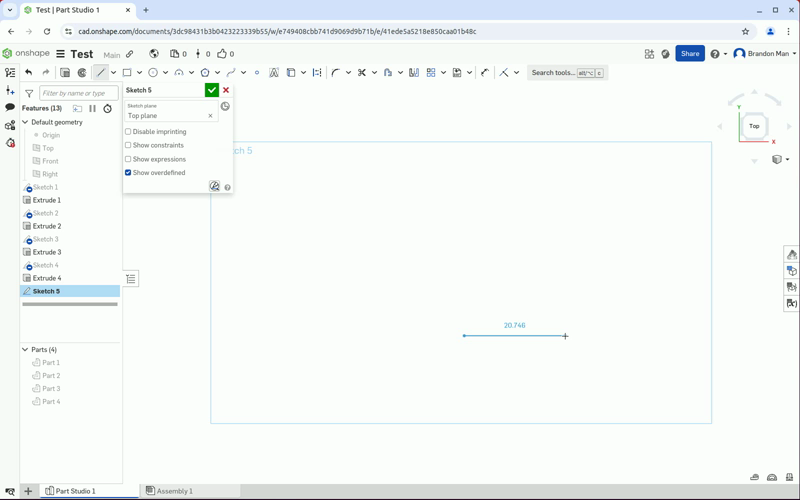
key_down(shift)
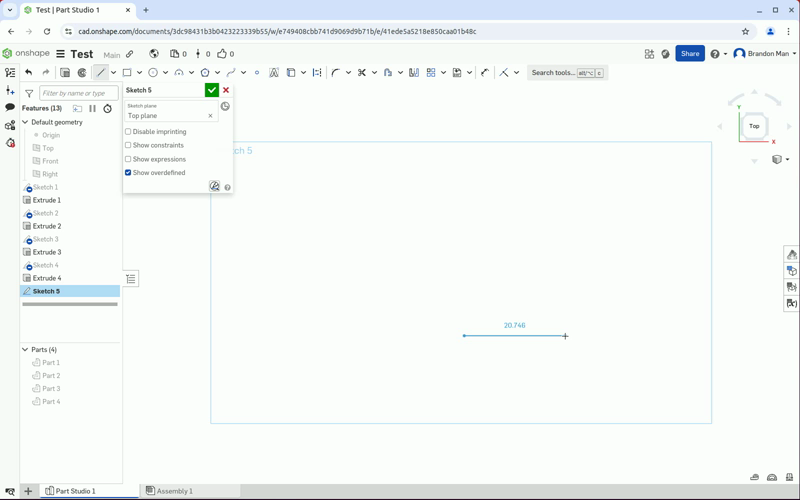
mouse_move(589, 335)
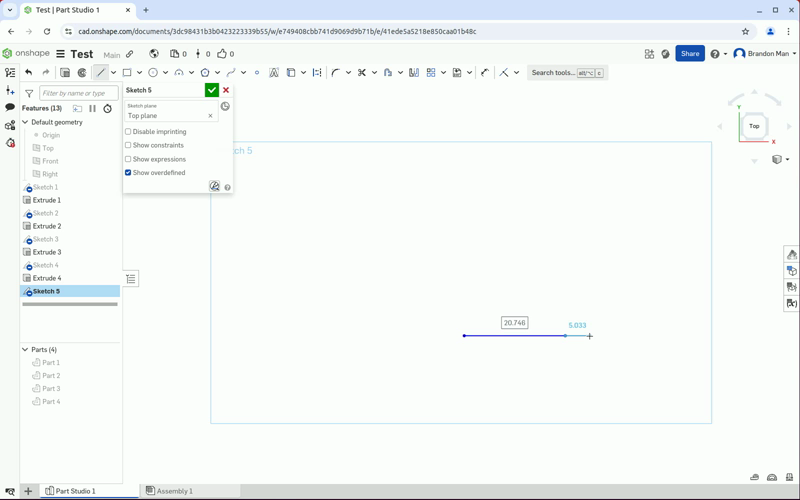
mouse_move(565, 286)
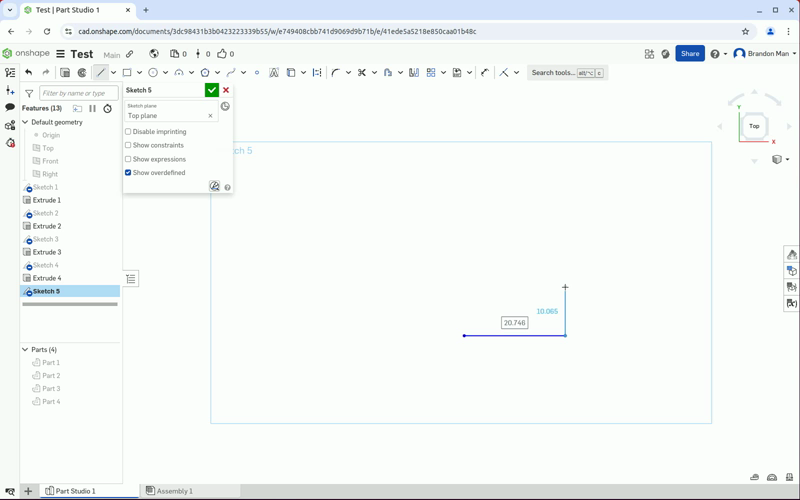
click(565, 286)
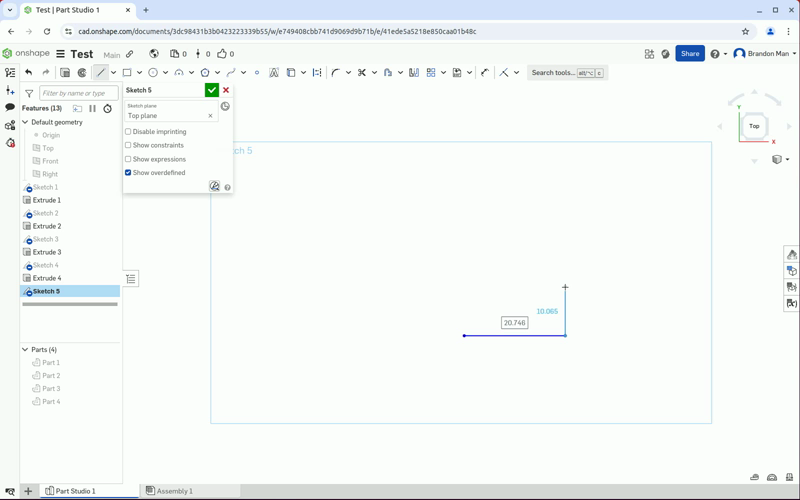
key_up(shift)
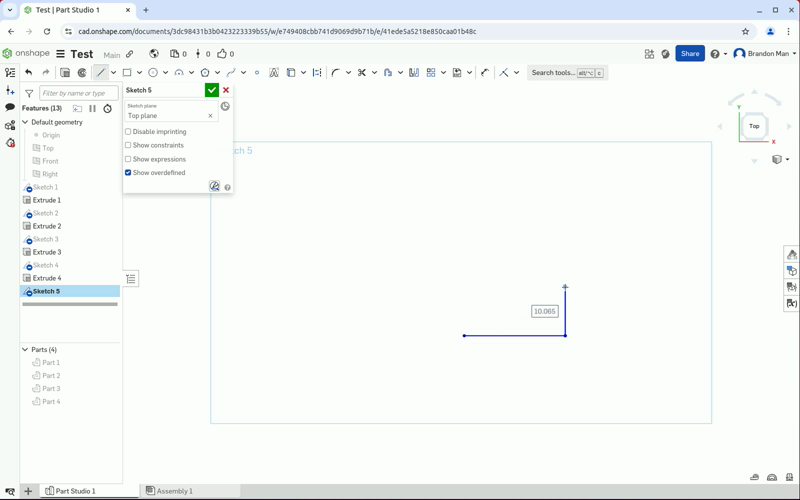
key_down(shift)
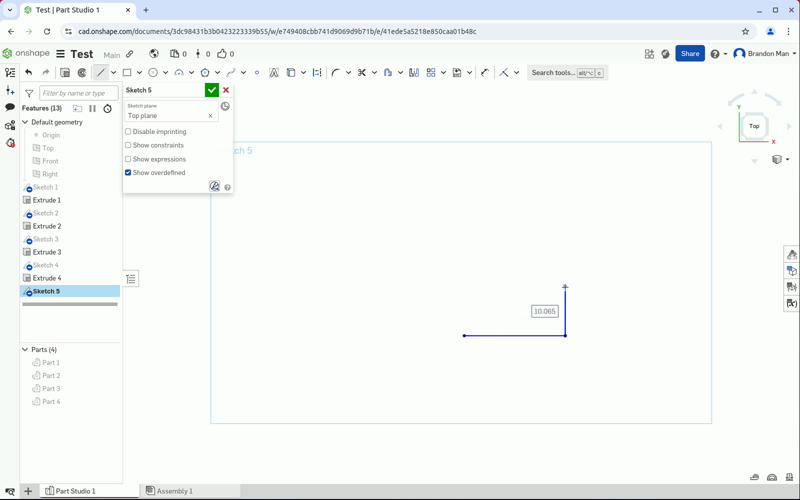
mouse_move(464, 286)
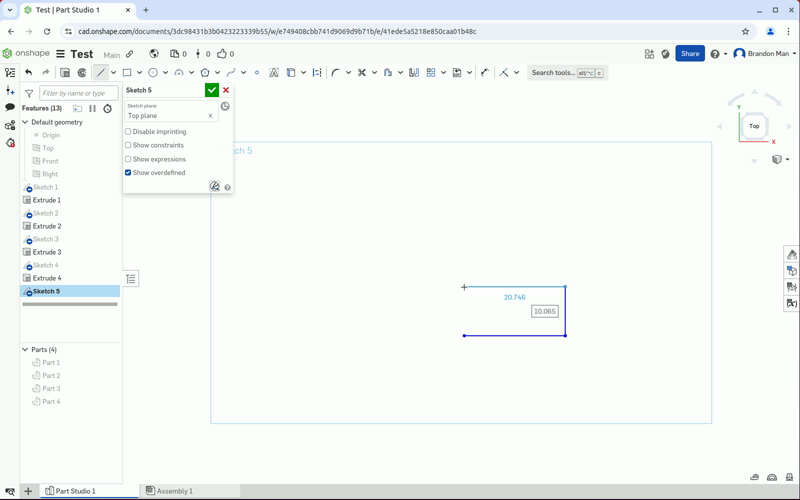
click(464, 286)
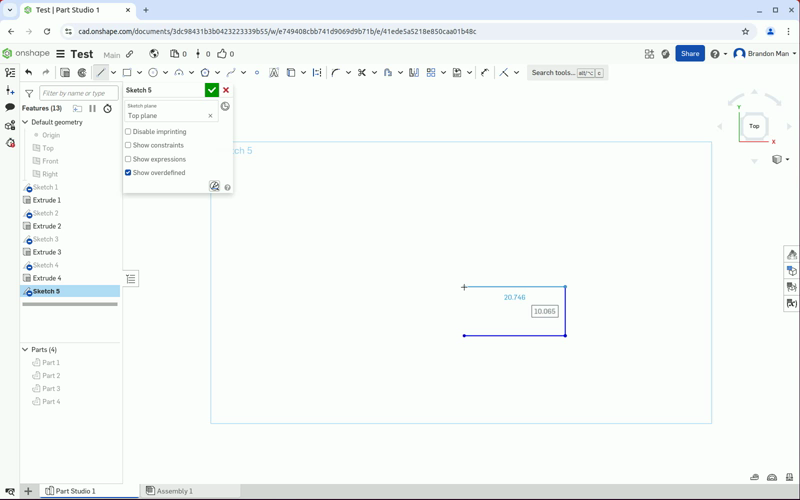
key_up(shift)
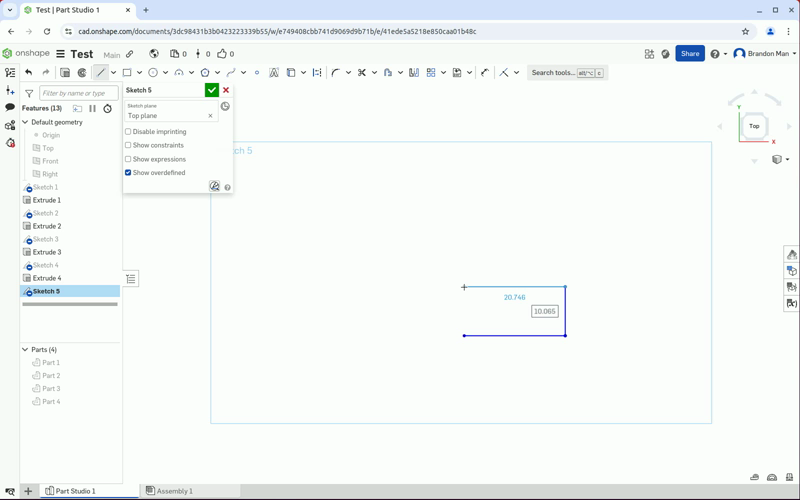
mouse_move(494, 286)
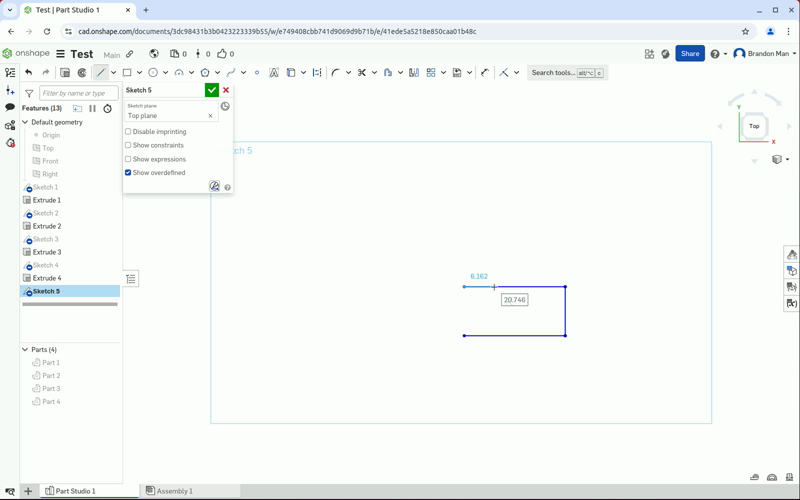
key_down(shift)
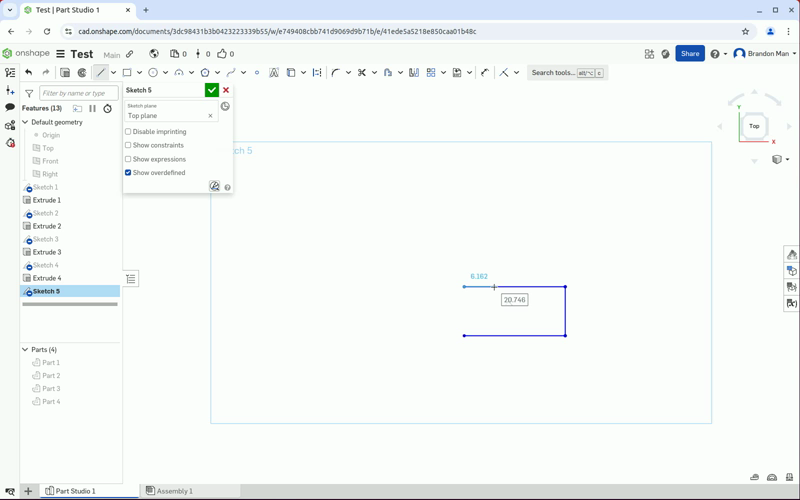
mouse_move(464, 335)
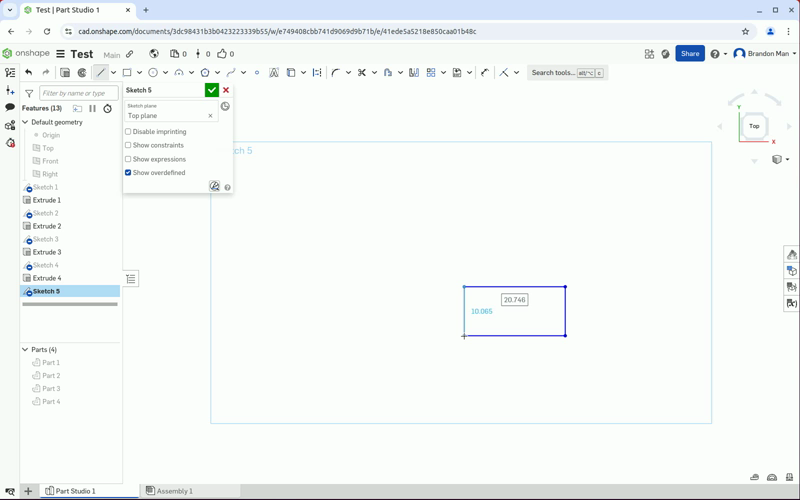
key_up(shift)
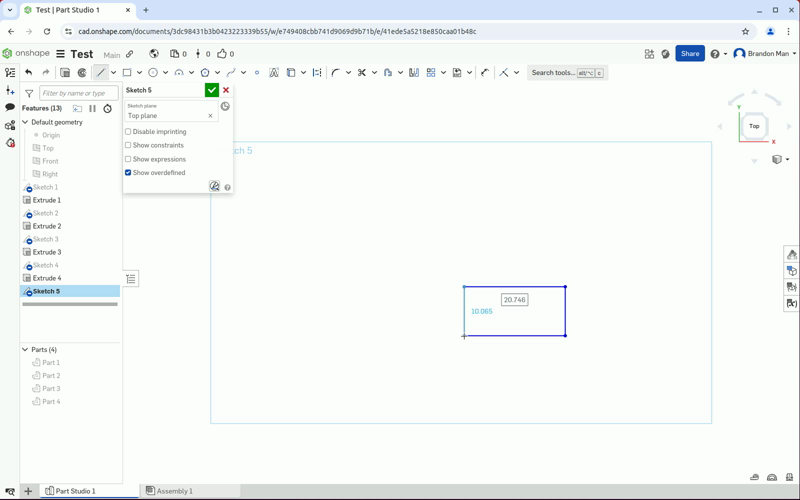
click(464, 335)
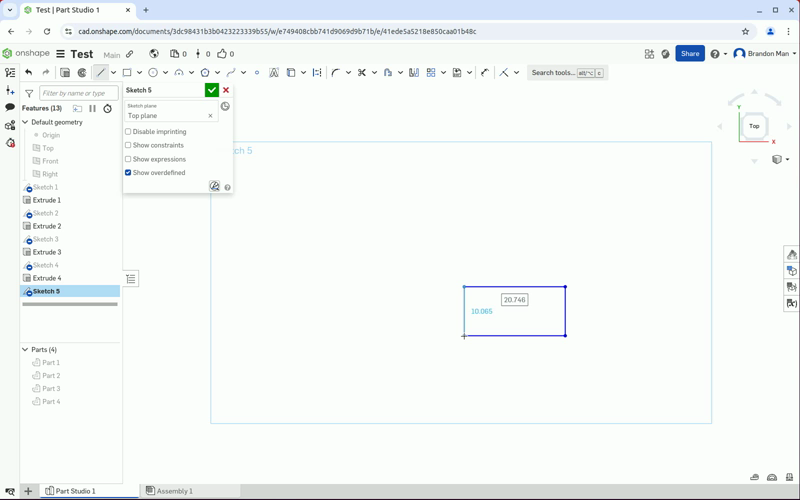
key(esc)
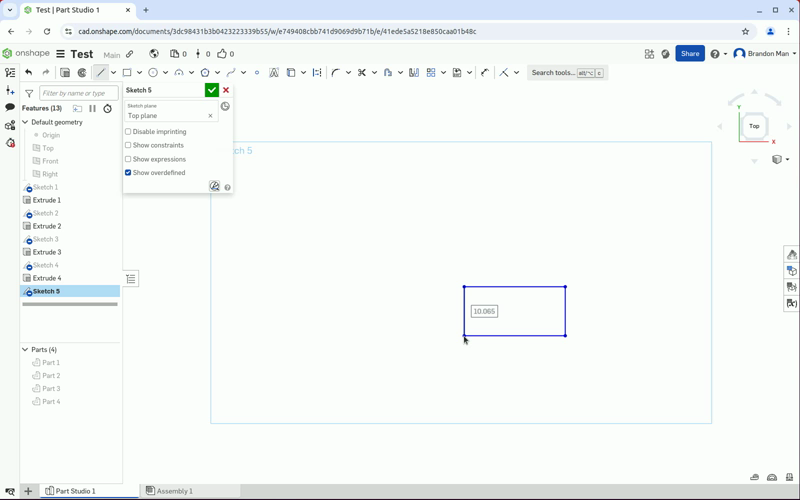
mouse_move(527, 312)
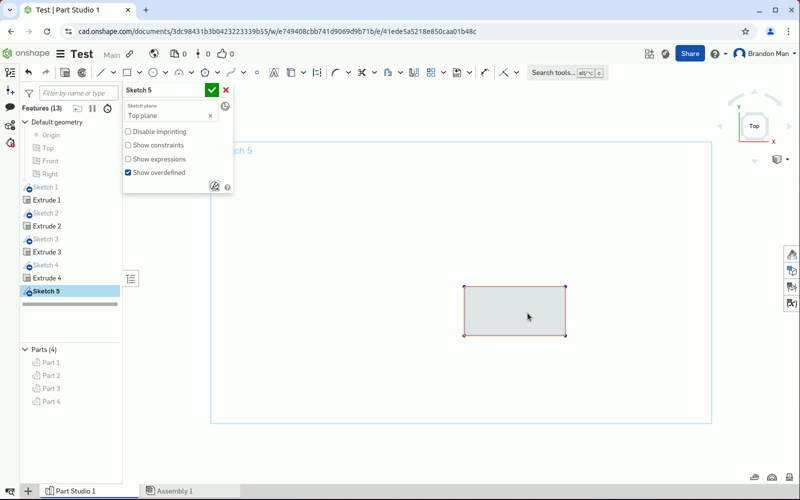
click(527, 312)
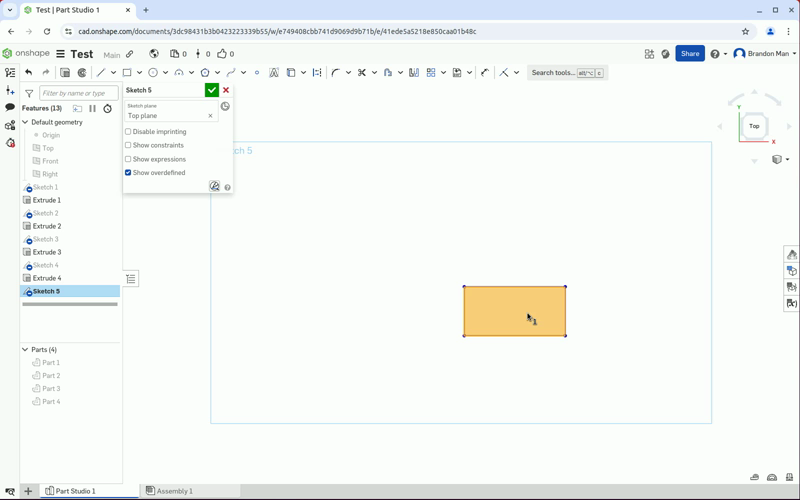
mouse_move(73, 352)
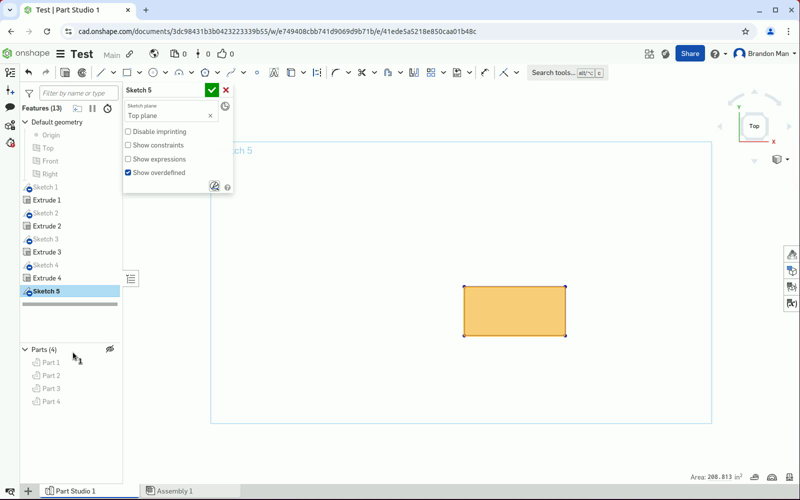
key(shift+y)
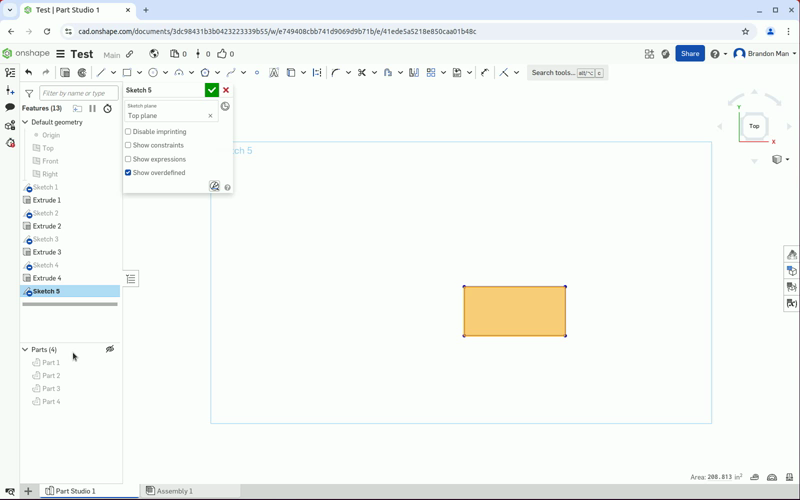
key(shift+e)
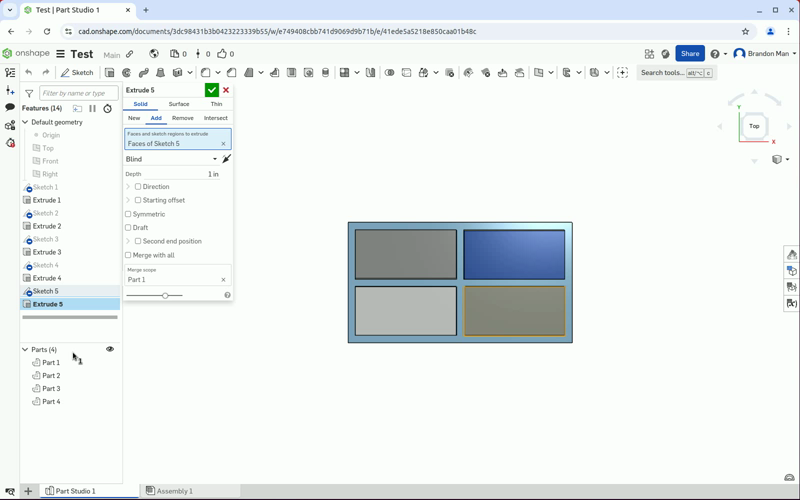
mouse_move(143, 106)
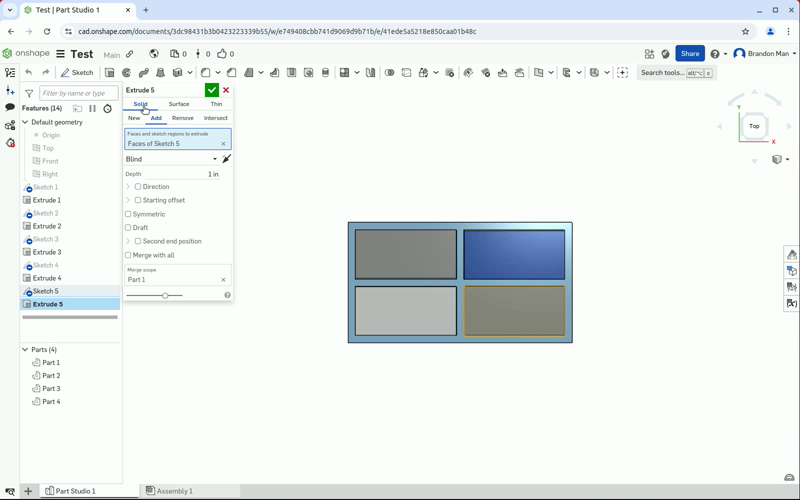
click(143, 106)
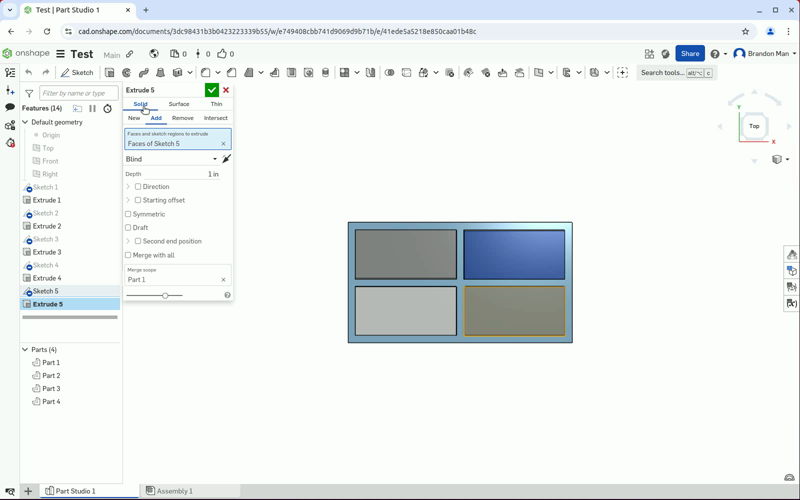
mouse_move(137, 120)
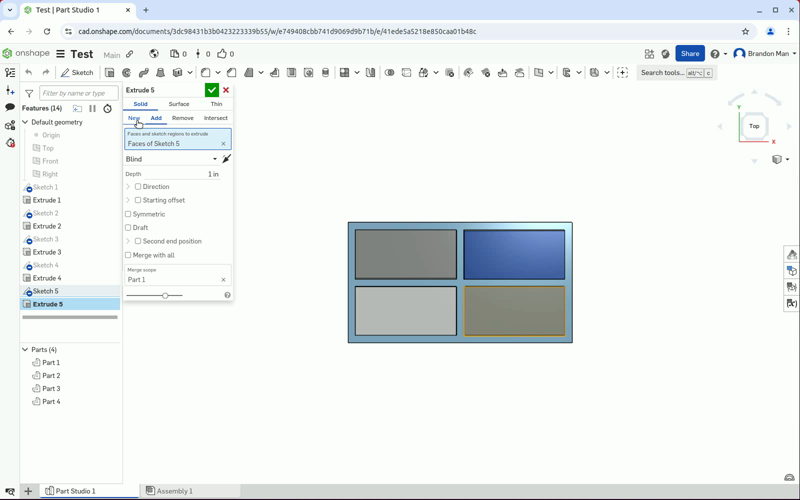
click(137, 120)
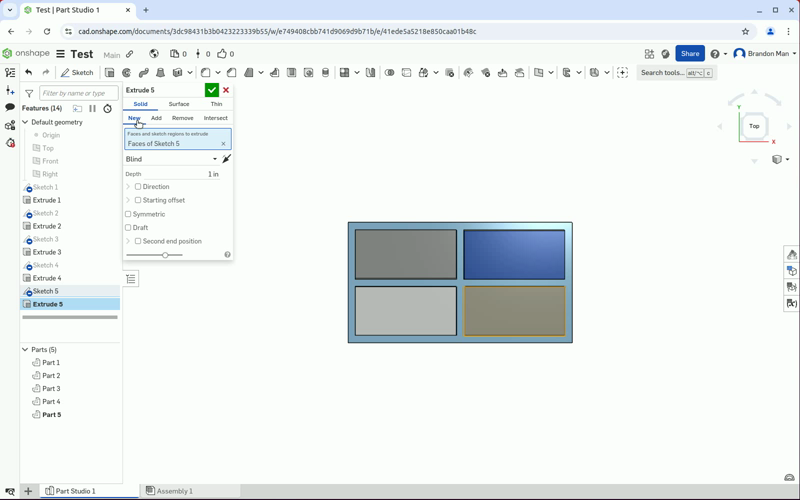
key(tab, 4)
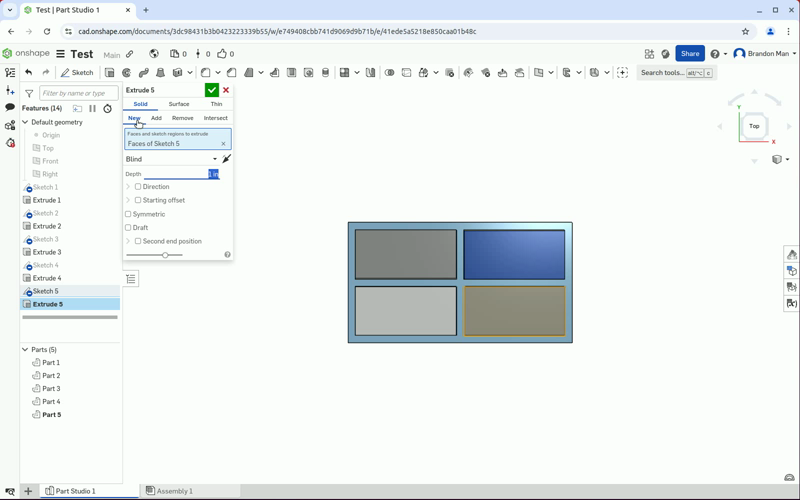
text(-0.482)
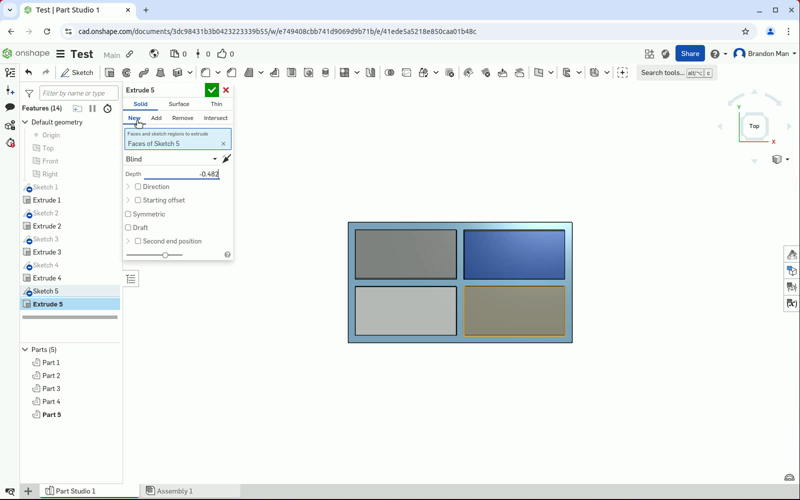
key(tab, 3)
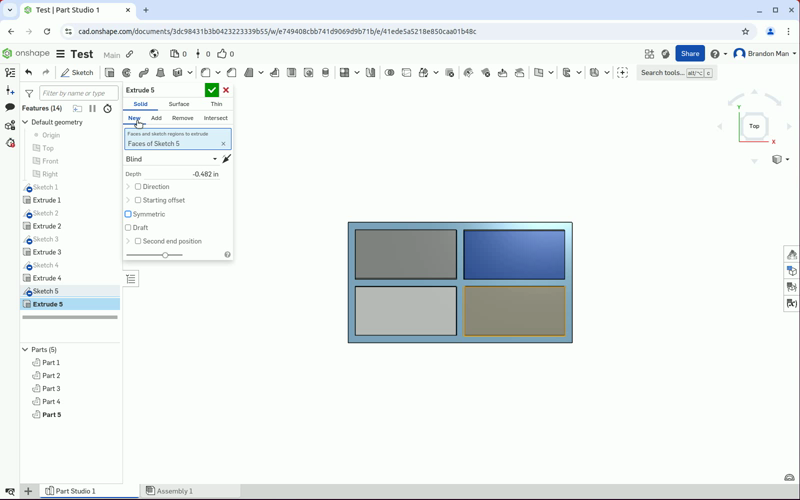
key(space)
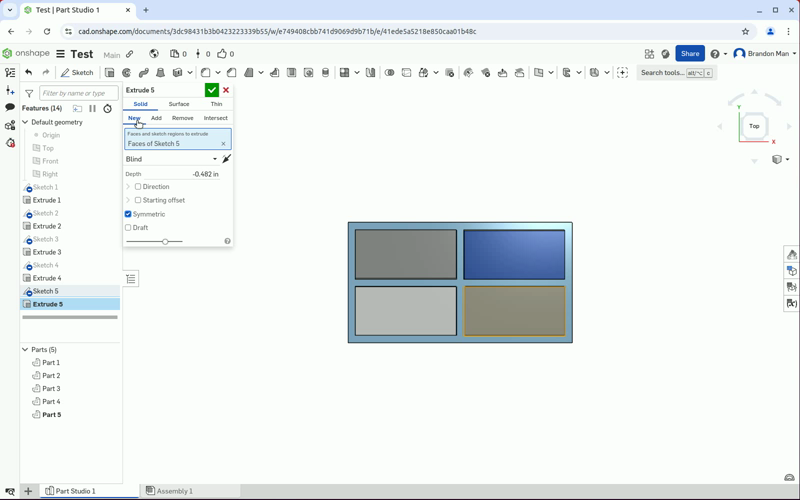
key(enter)
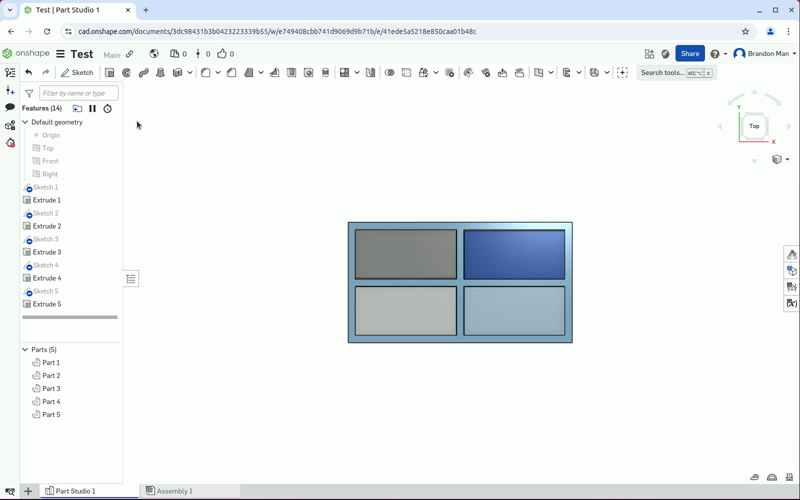
key(shift+h)
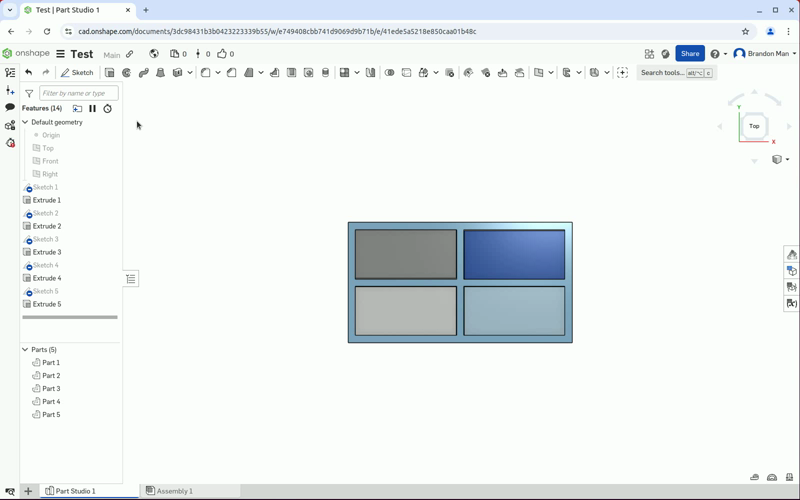
key(shift+h)
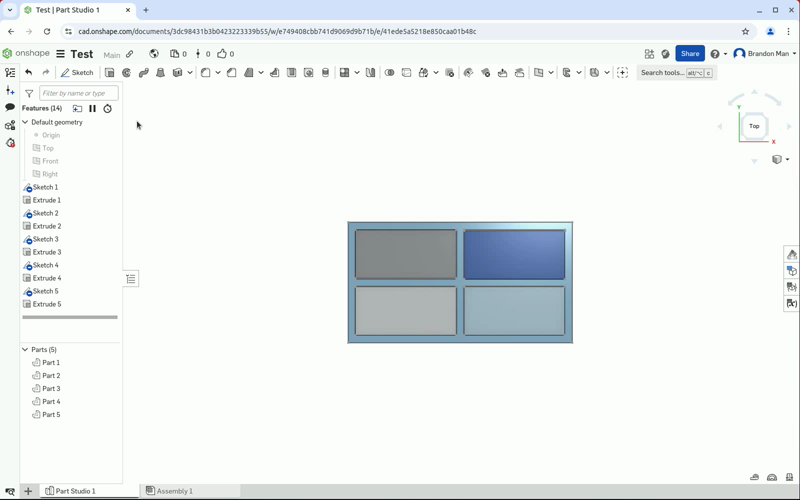
key(shift+7)
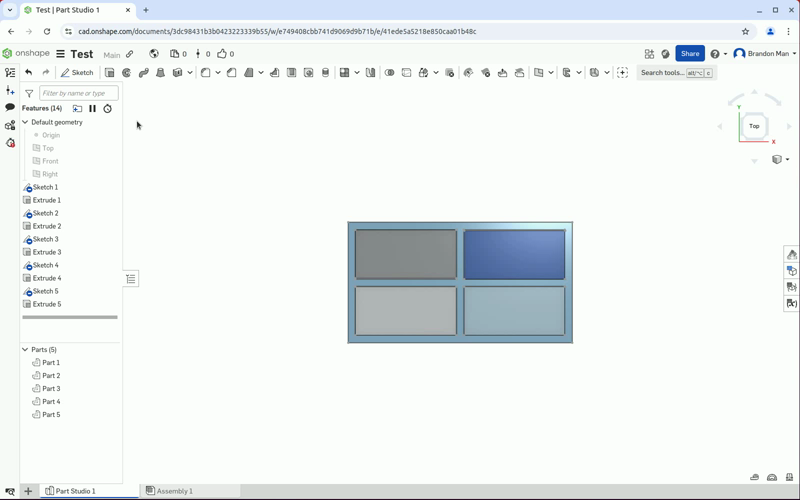
key(up, 3)
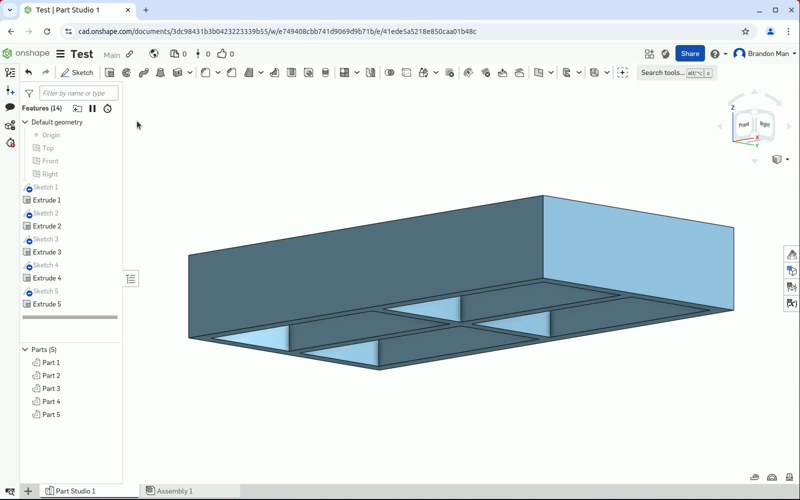
key(left, 3)
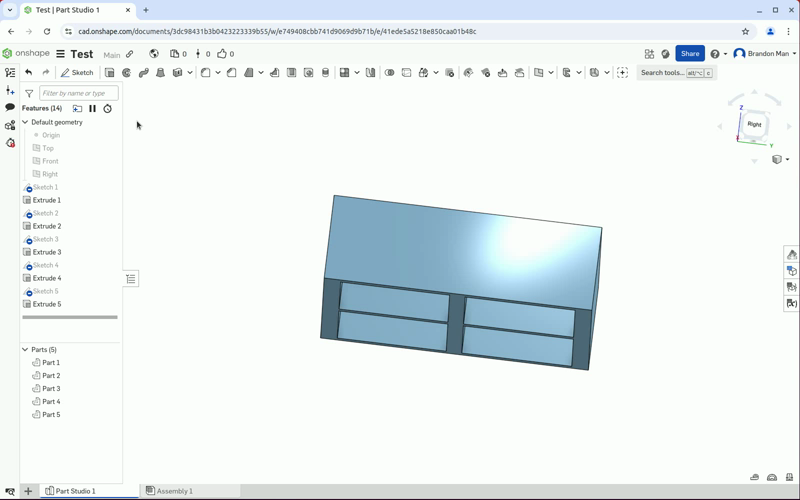
key(right, 3)
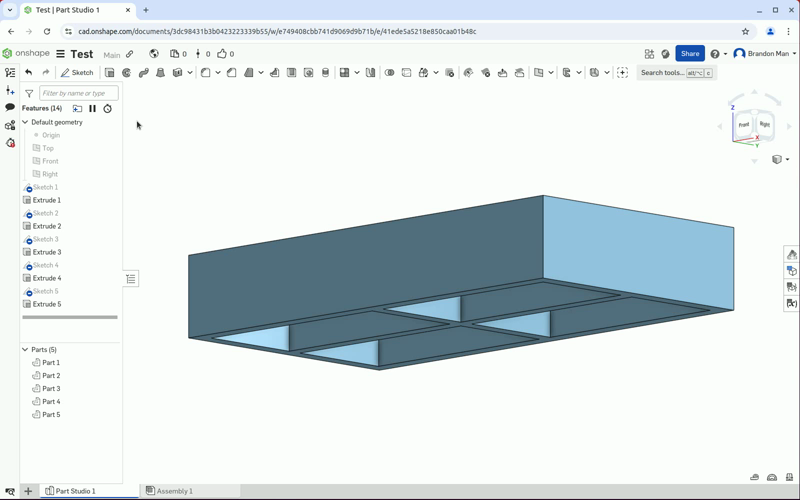
key(down, 3)
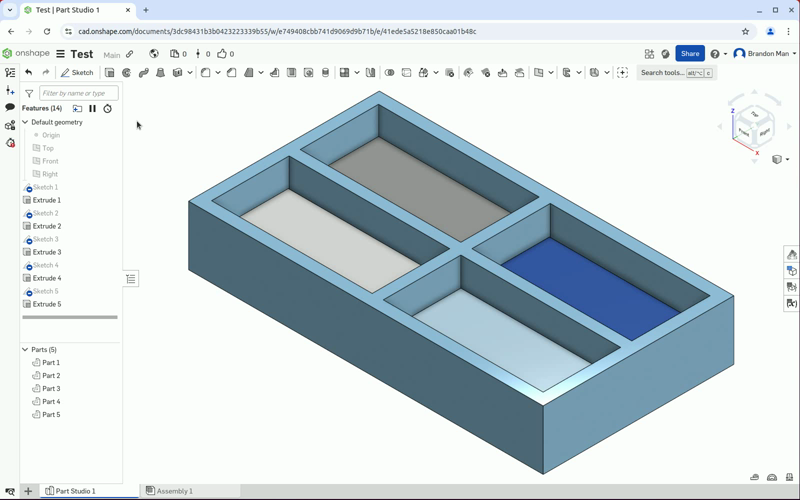
mouse_move(73, 189)
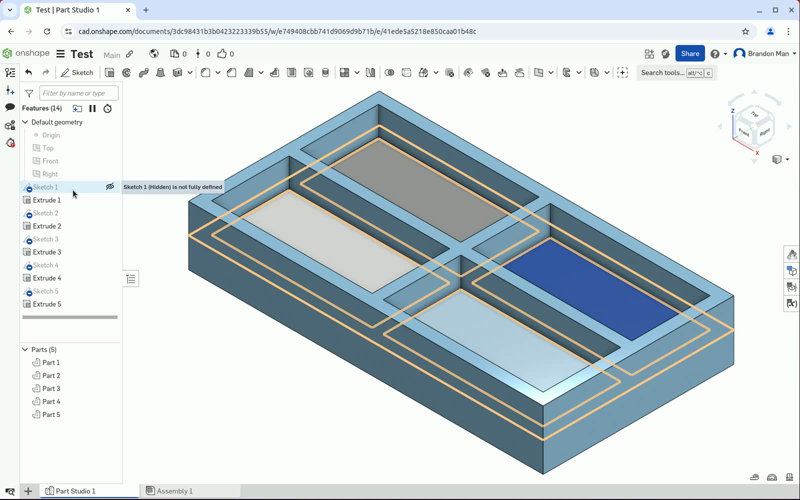
click(73, 189)